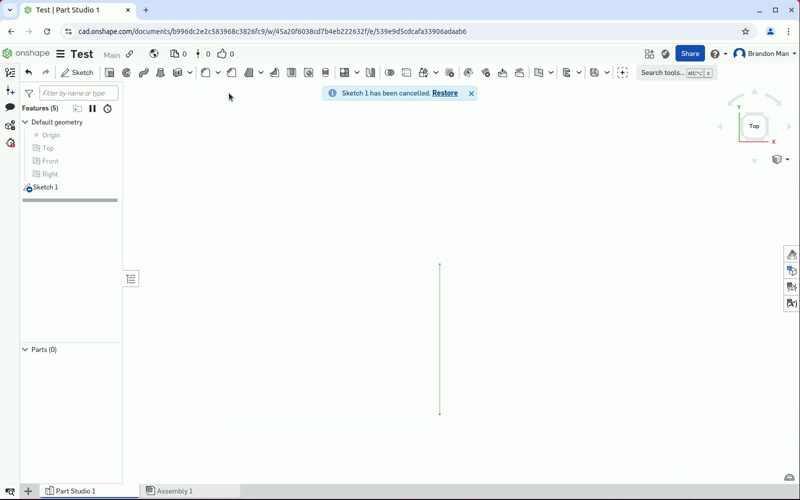
key(shift+h)
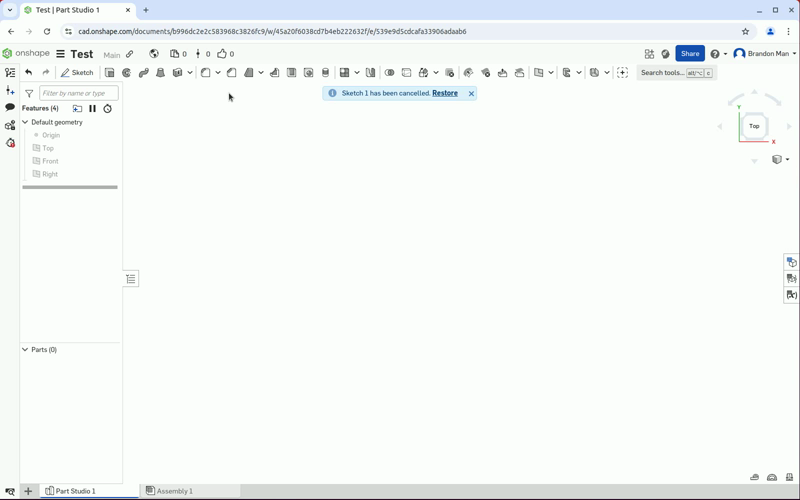
mouse_move(73, 352)
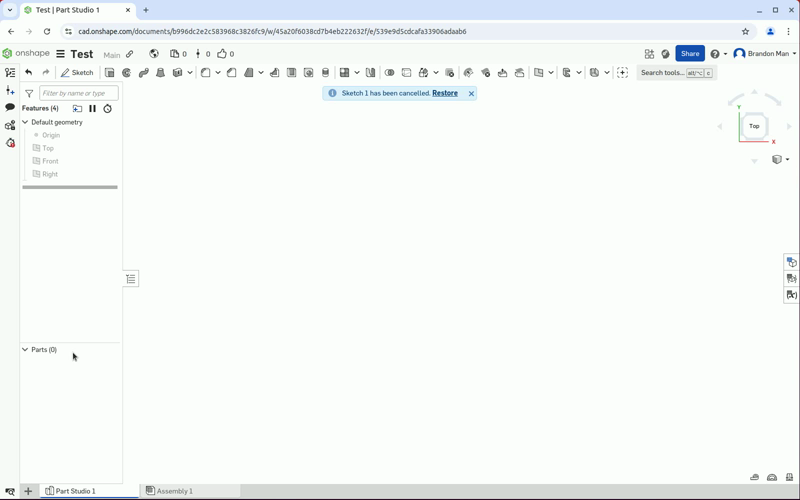
key(y)
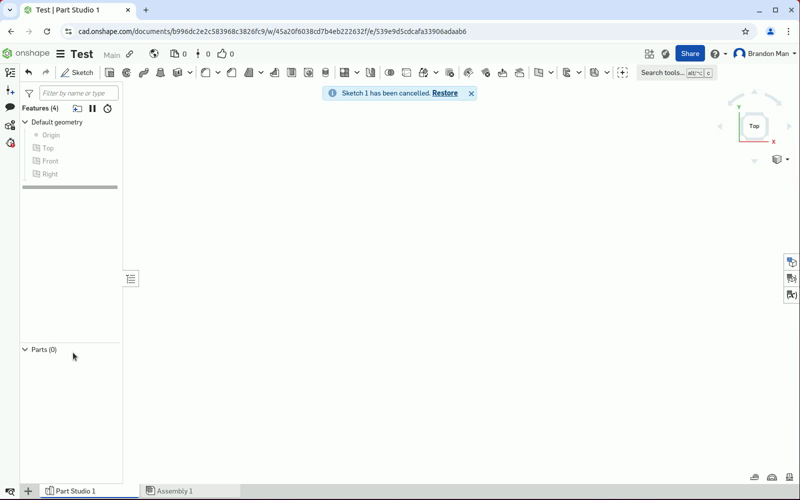
key(shift+p)
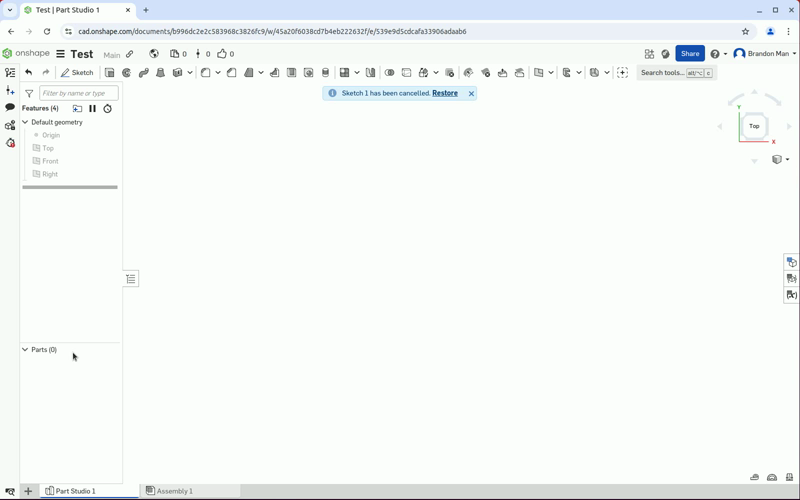
key(space)
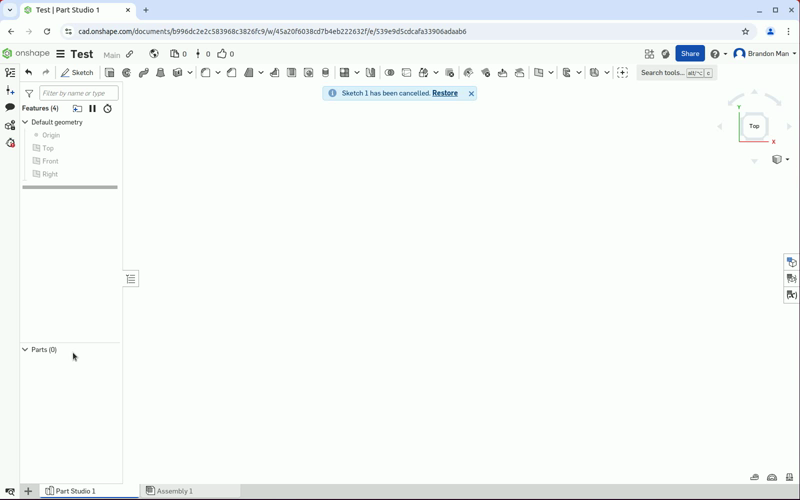
key_down(shift)
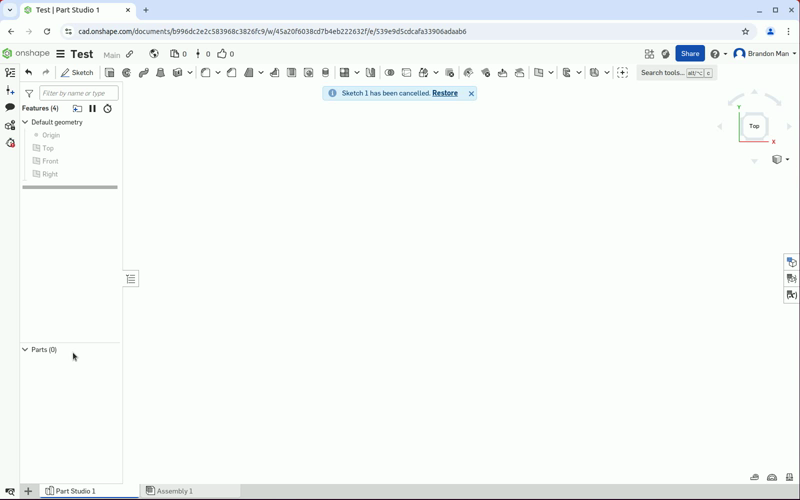
key(up)
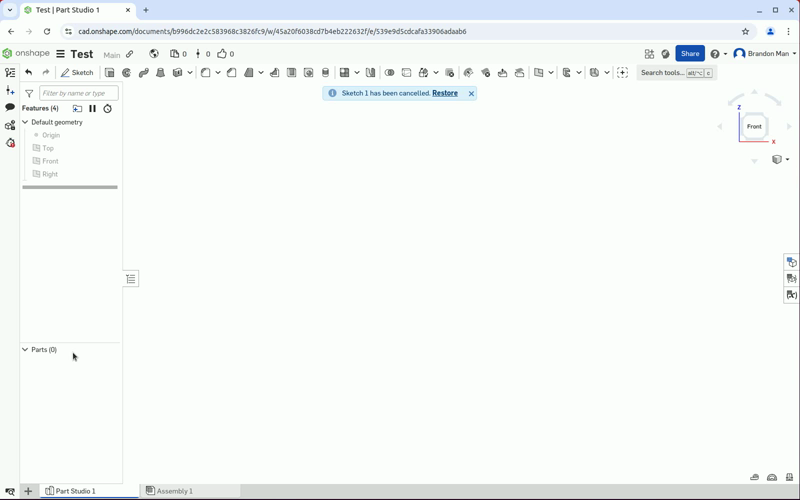
key_up(shift)
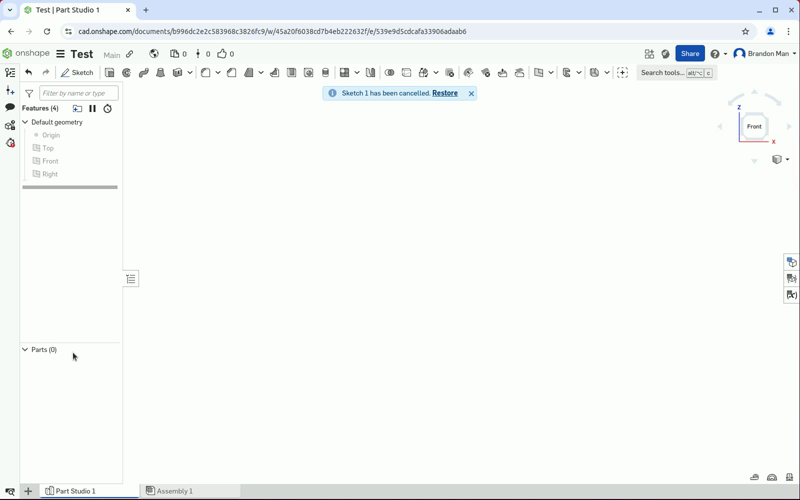
mouse_move(73, 352)
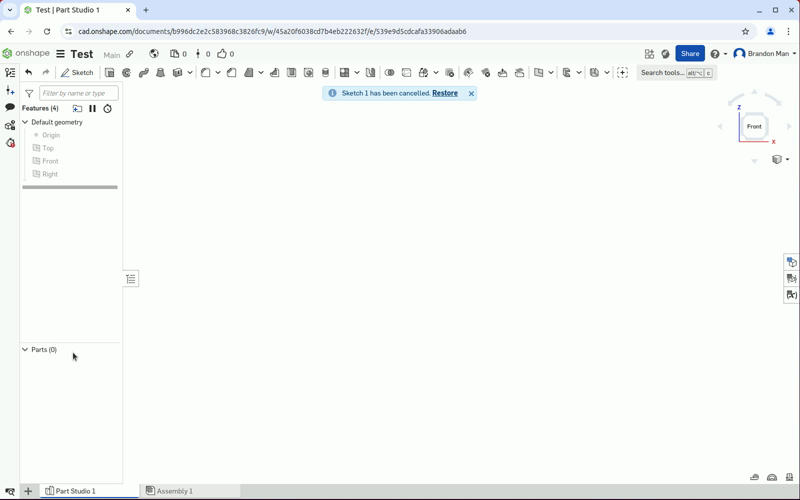
key(shift+y)
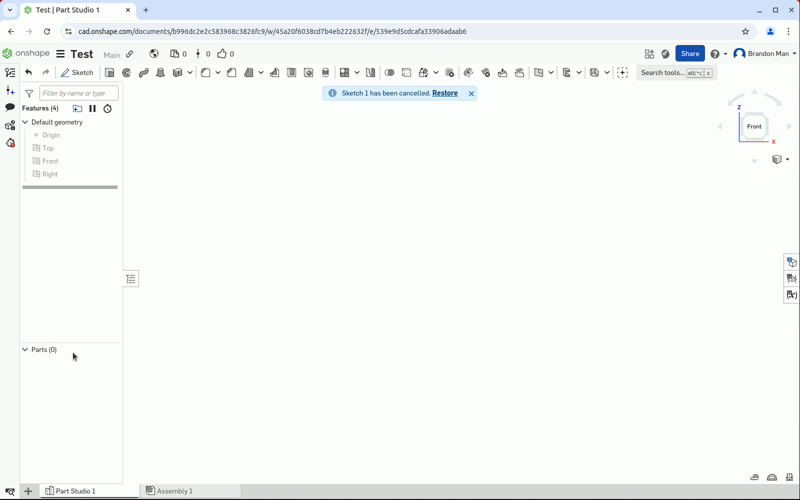
key(shift+s)
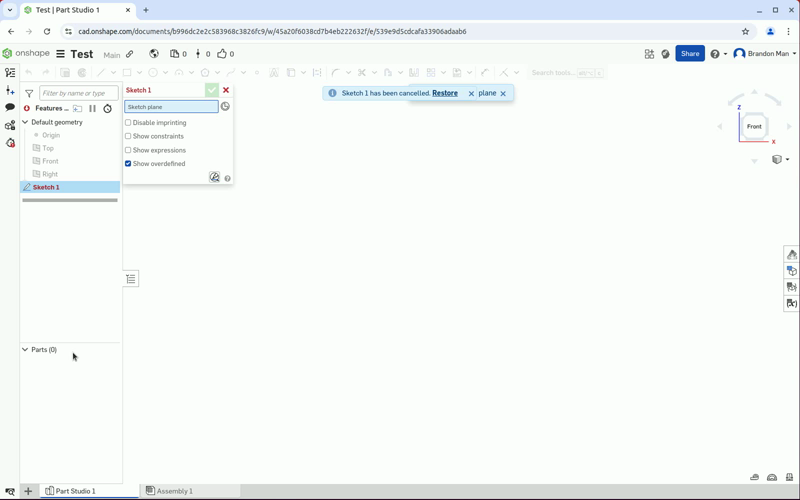
mouse_move(73, 163)
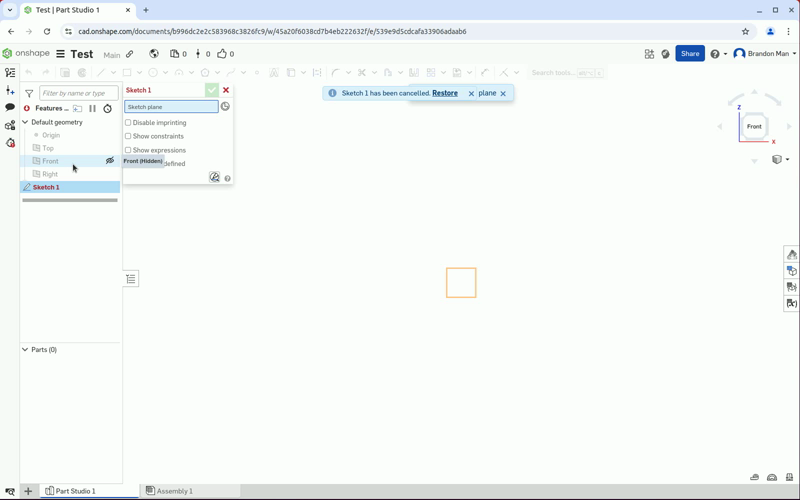
click(73, 163)
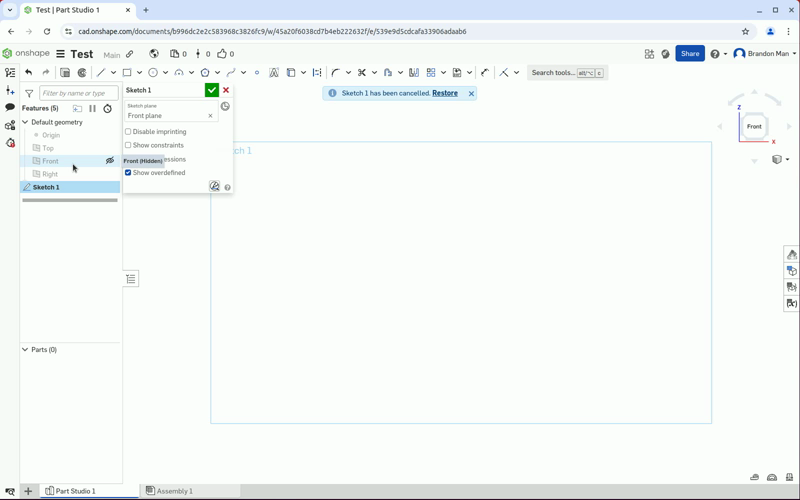
mouse_move(73, 352)
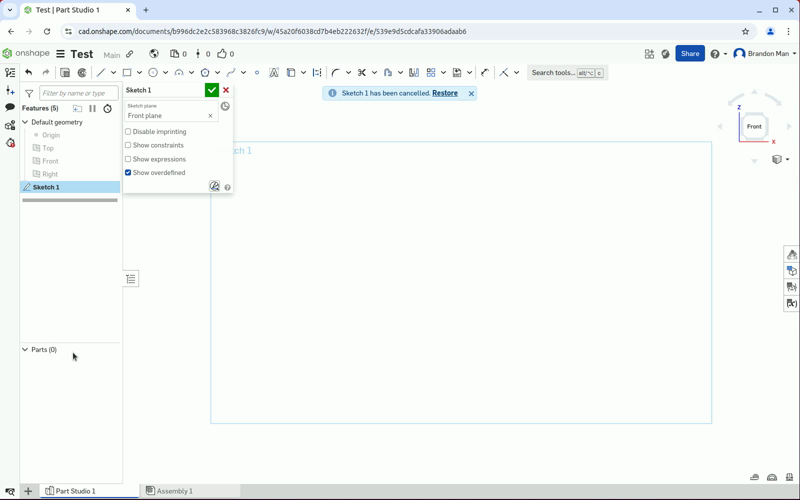
key(y)
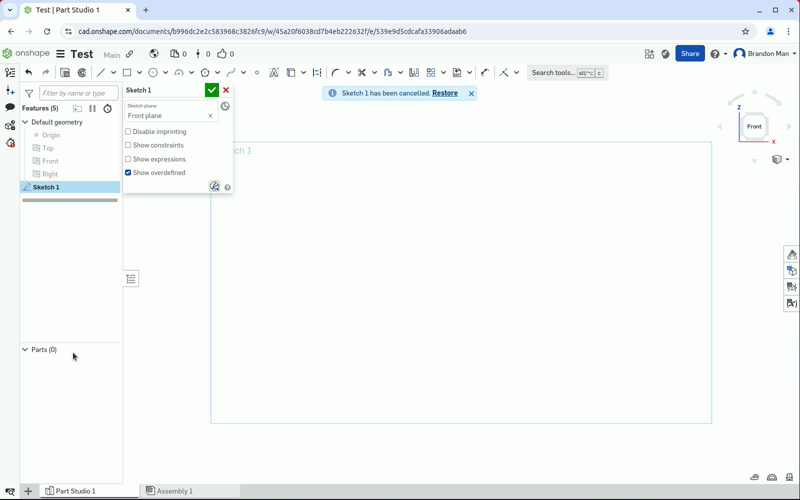
key(l)
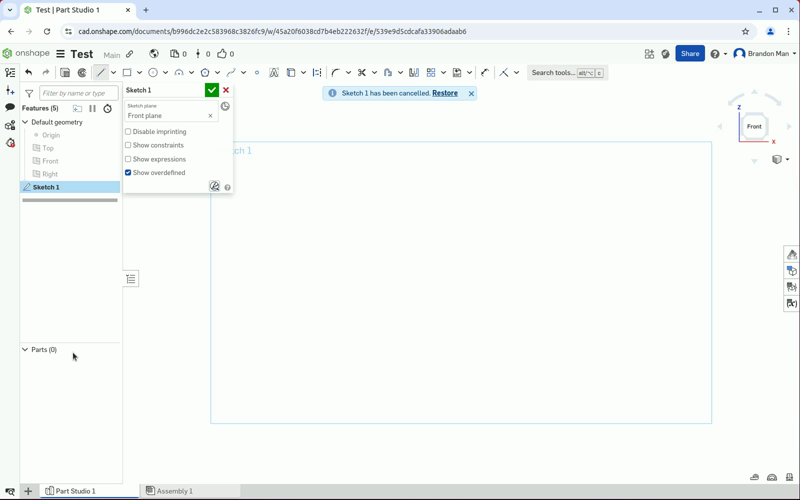
key_down(shift)
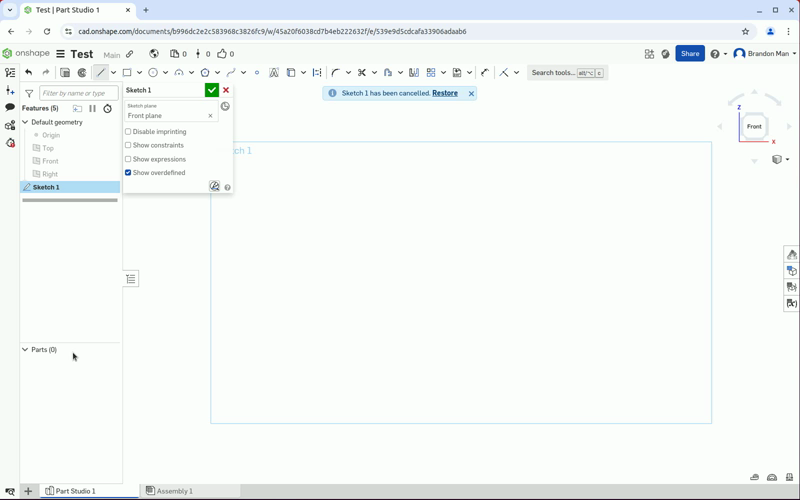
mouse_move(460, 282)
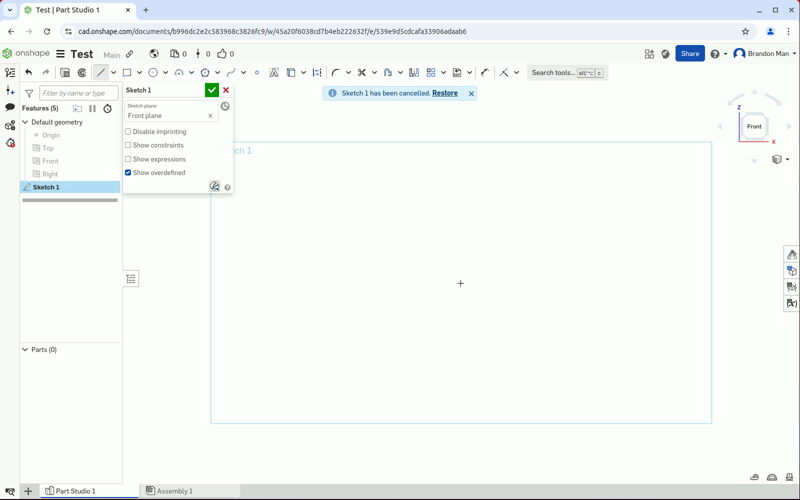
click(460, 282)
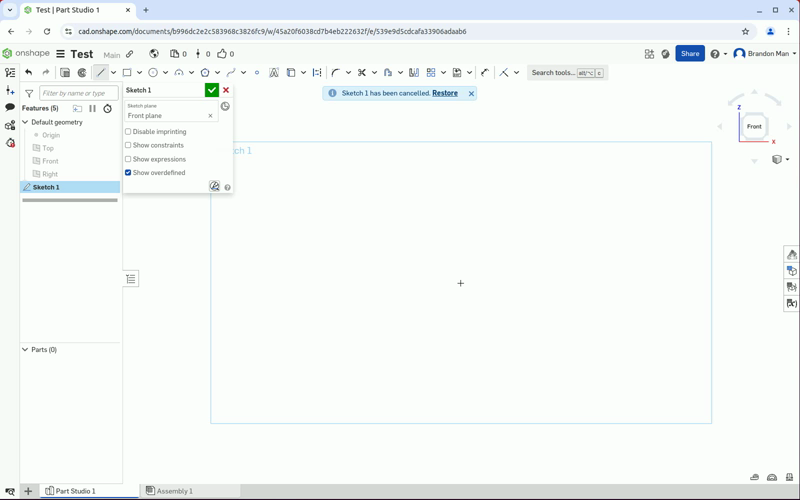
key_up(shift)
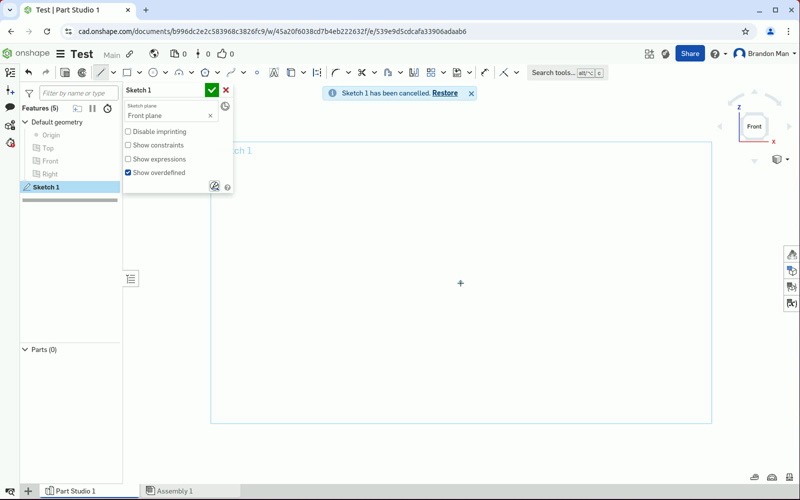
key_down(shift)
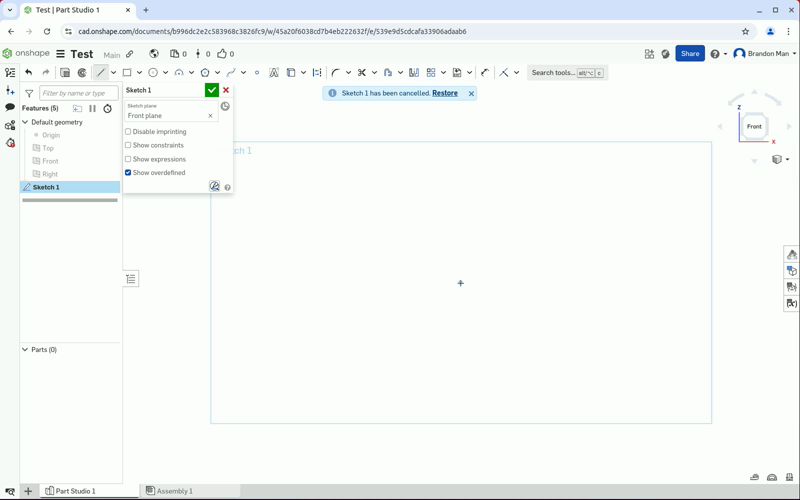
mouse_move(573, 282)
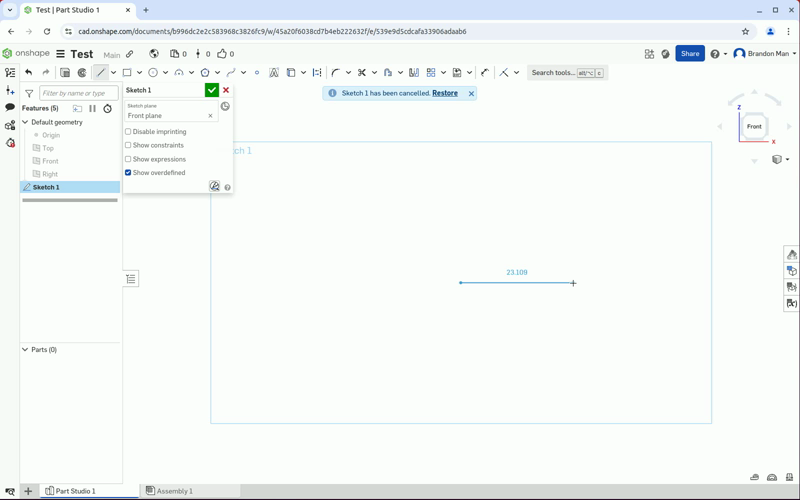
click(573, 282)
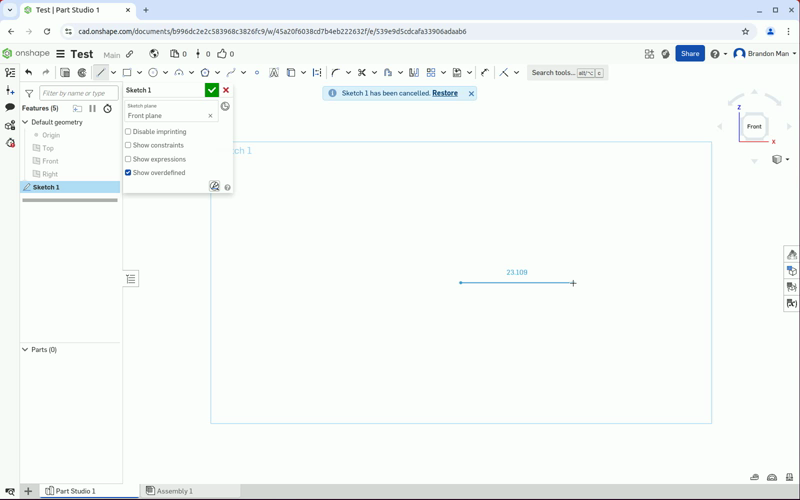
key_up(shift)
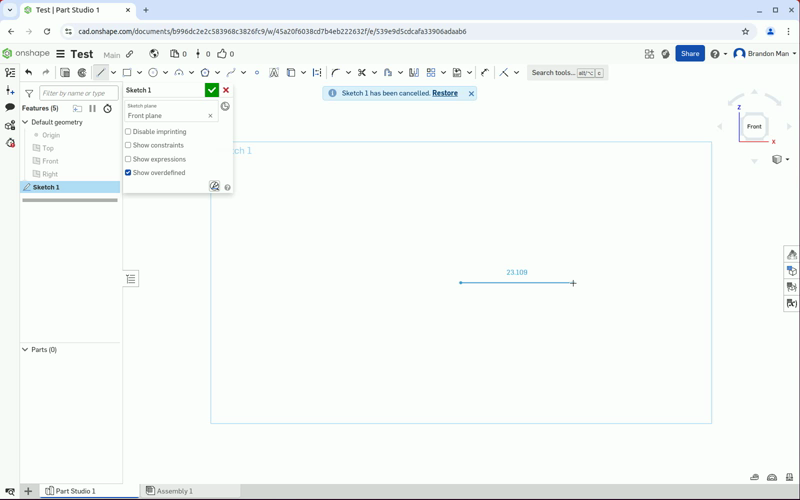
key_down(shift)
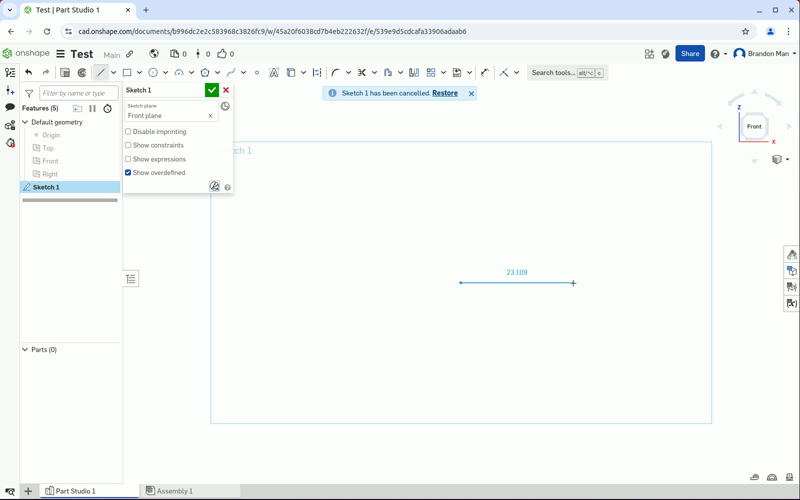
mouse_move(573, 198)
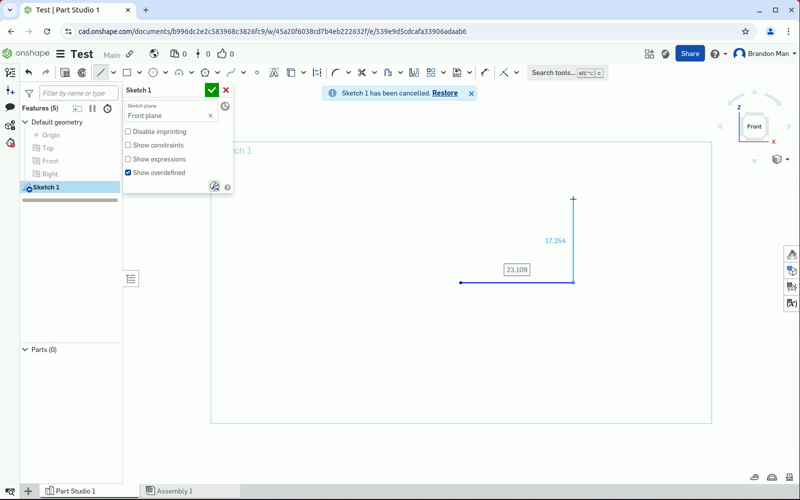
click(573, 198)
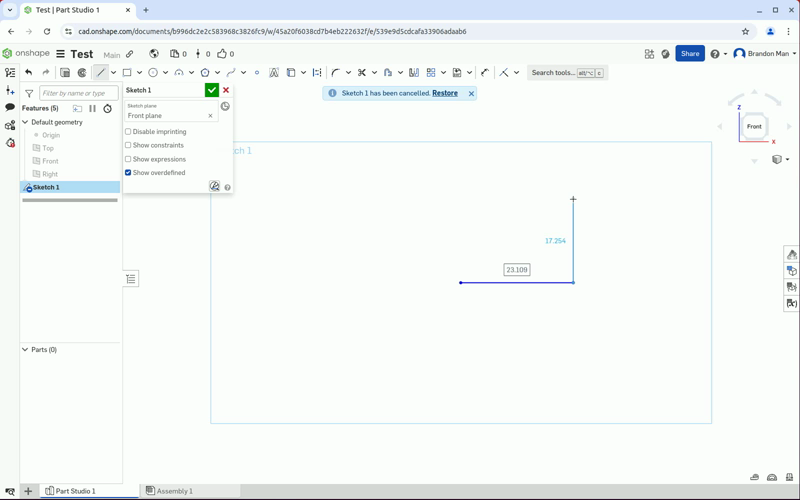
key_up(shift)
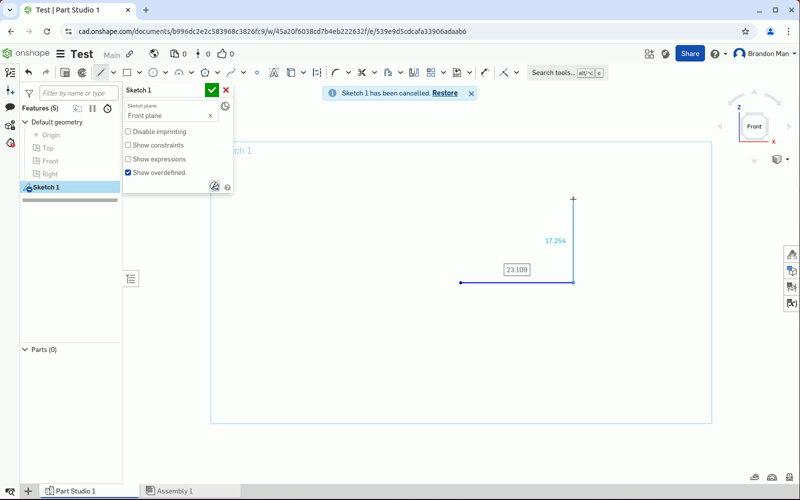
key_down(shift)
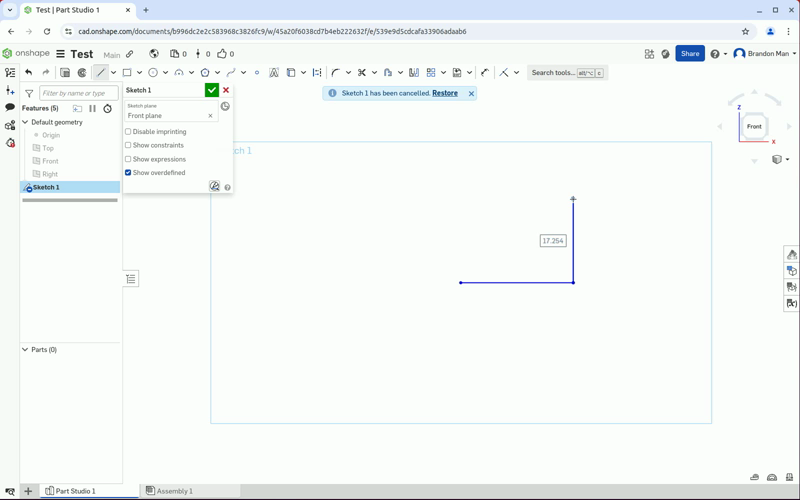
mouse_move(460, 198)
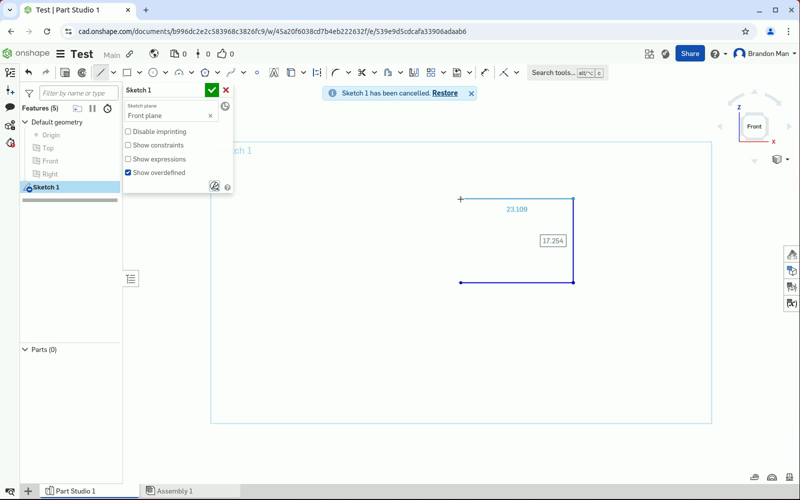
click(460, 198)
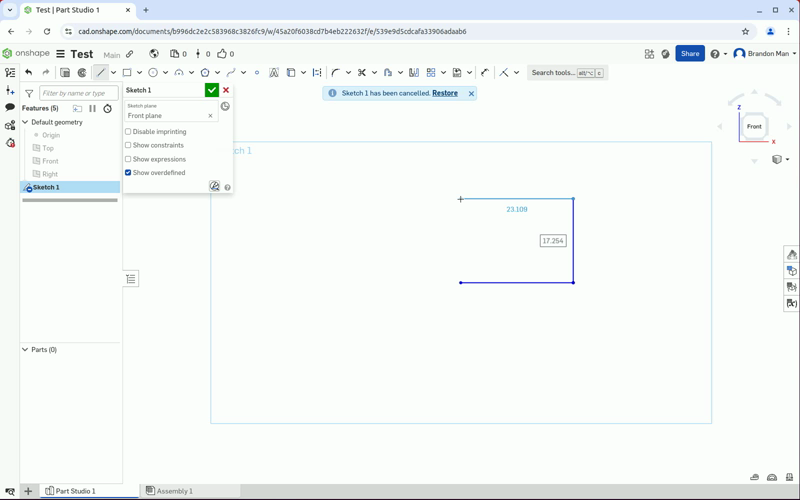
key_up(shift)
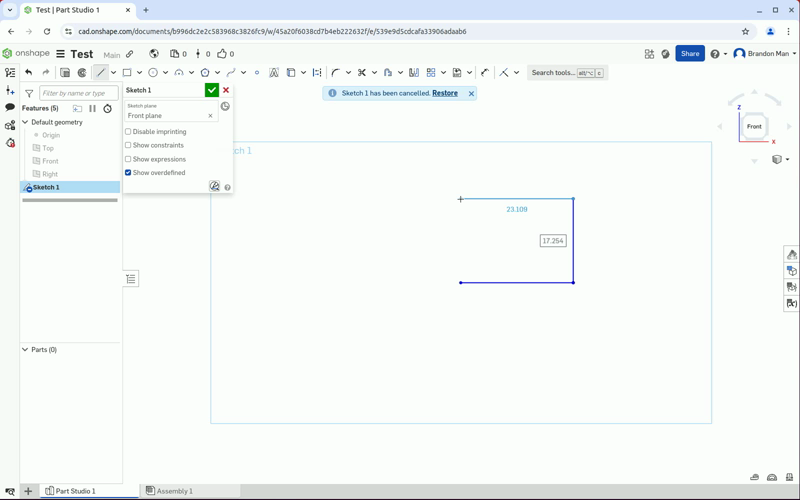
key_down(shift)
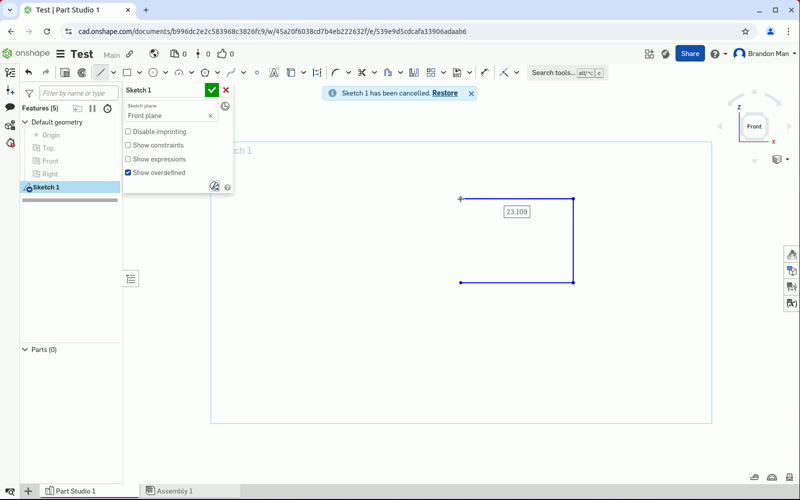
mouse_move(460, 282)
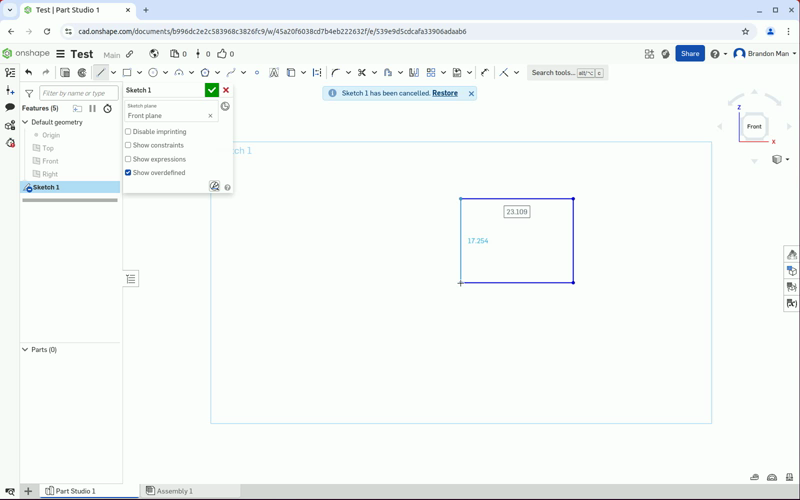
key_up(shift)
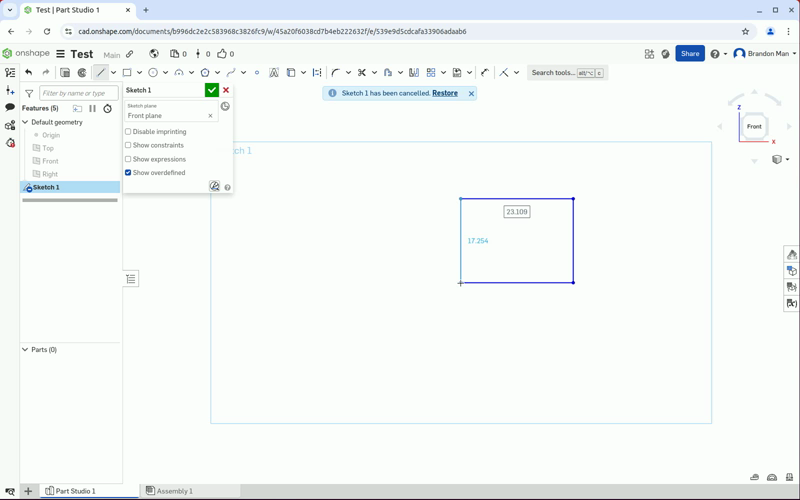
click(460, 282)
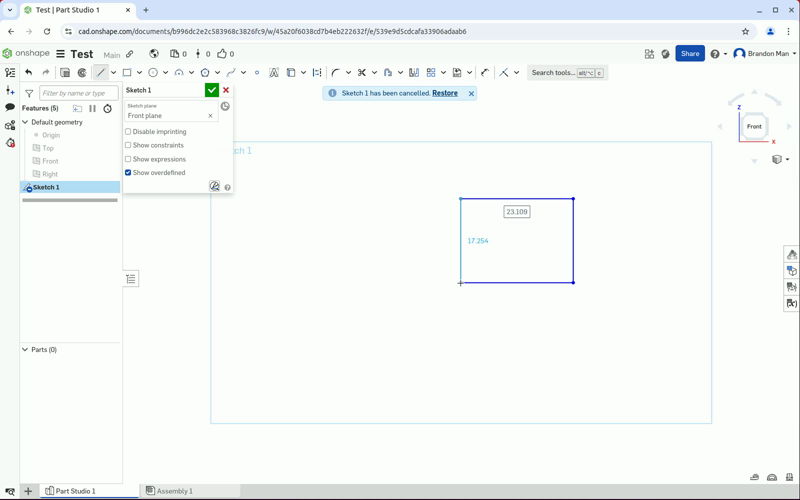
key(esc)
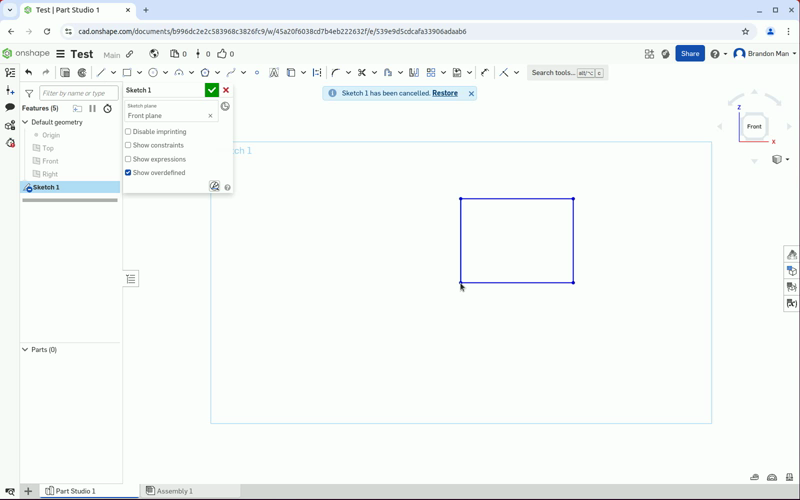
mouse_move(471, 269)
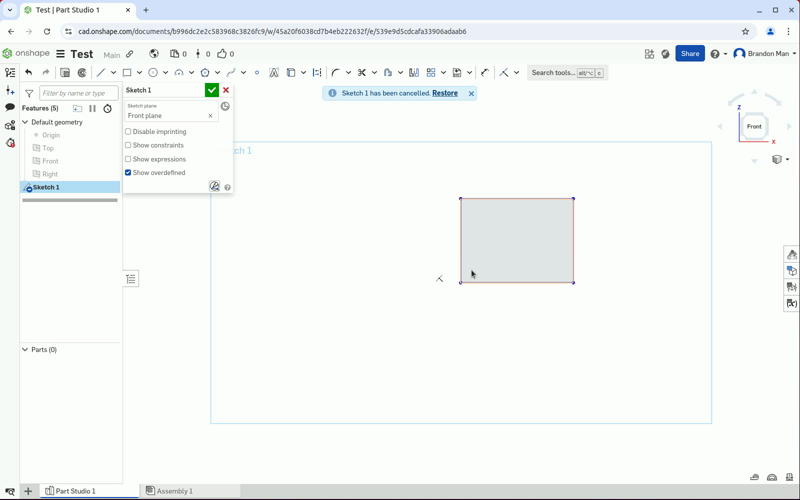
click(471, 269)
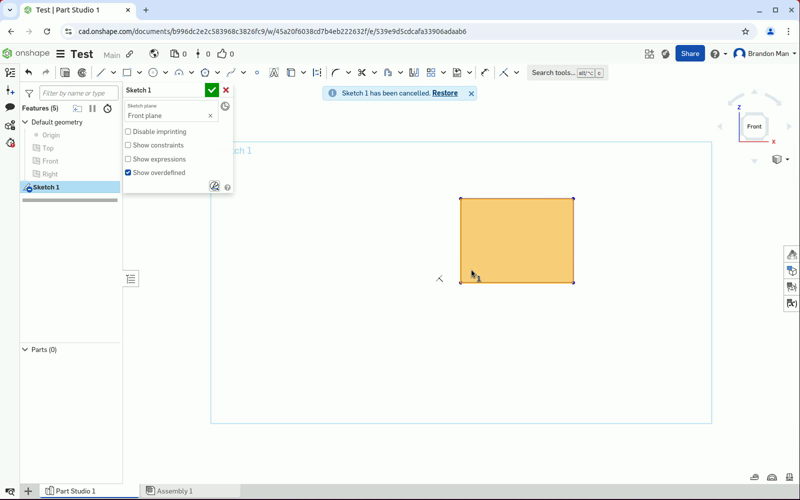
mouse_move(73, 352)
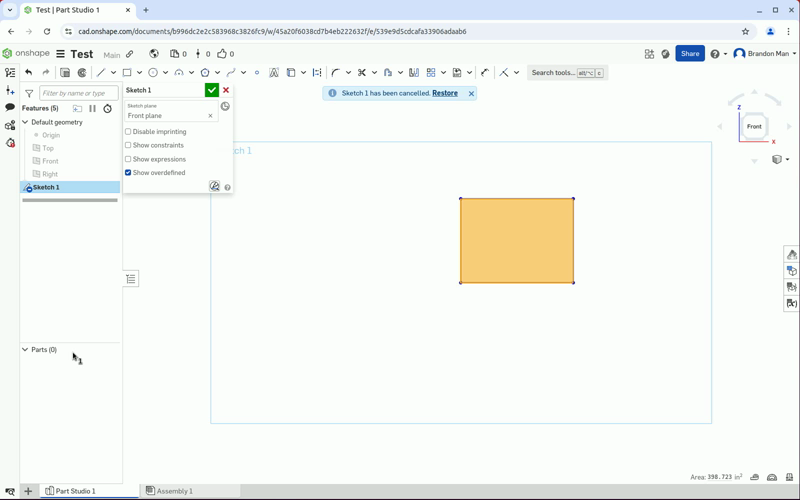
key(shift+y)
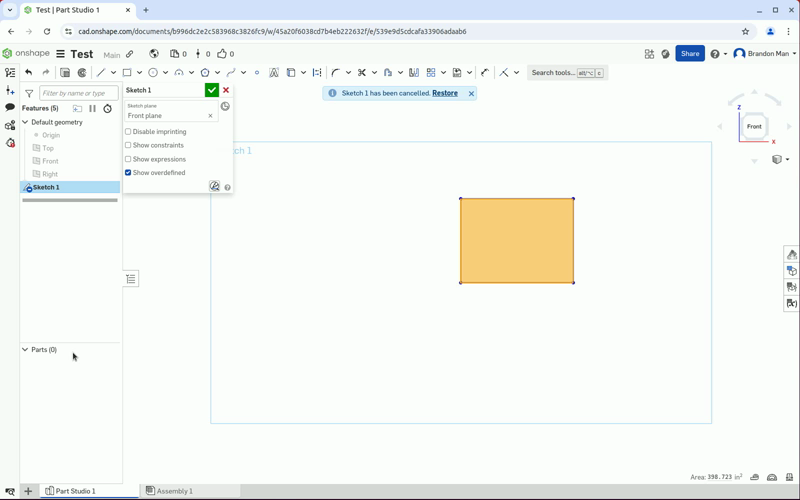
key(shift+e)
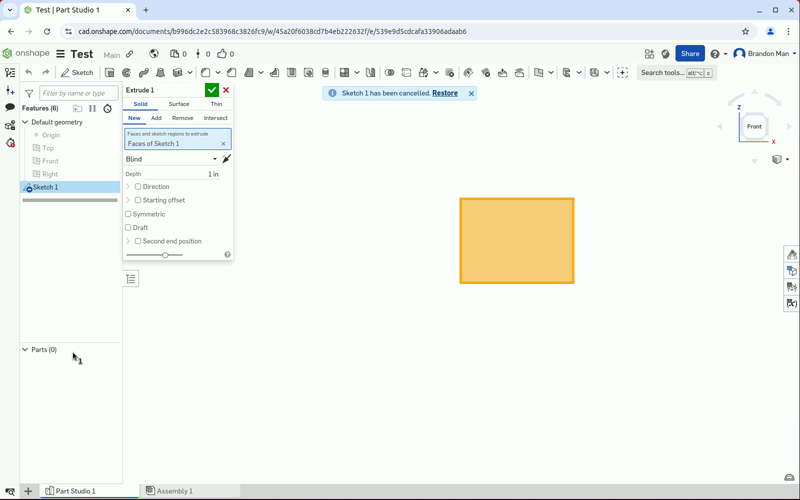
mouse_move(143, 106)
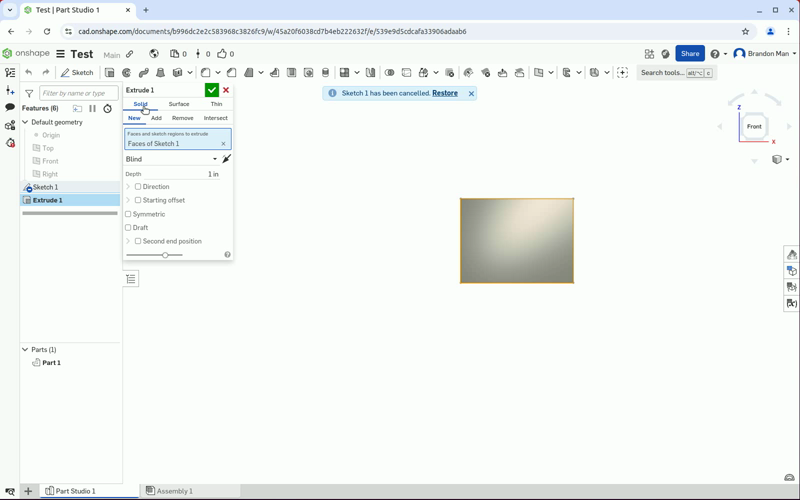
click(143, 106)
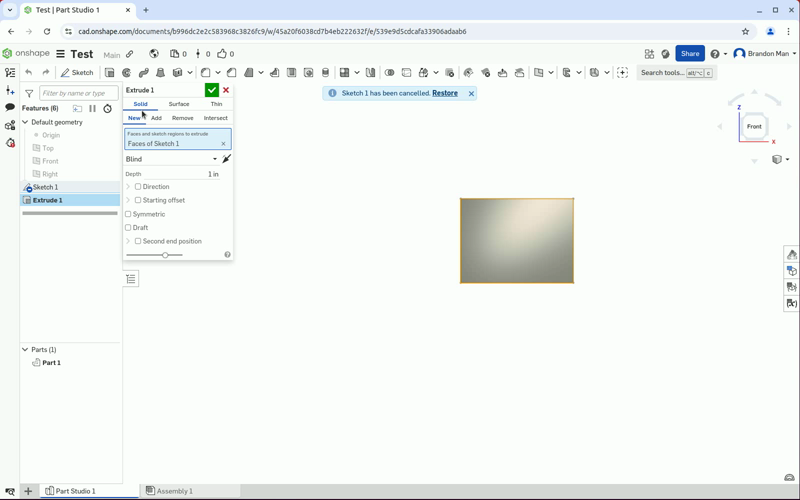
mouse_move(137, 120)
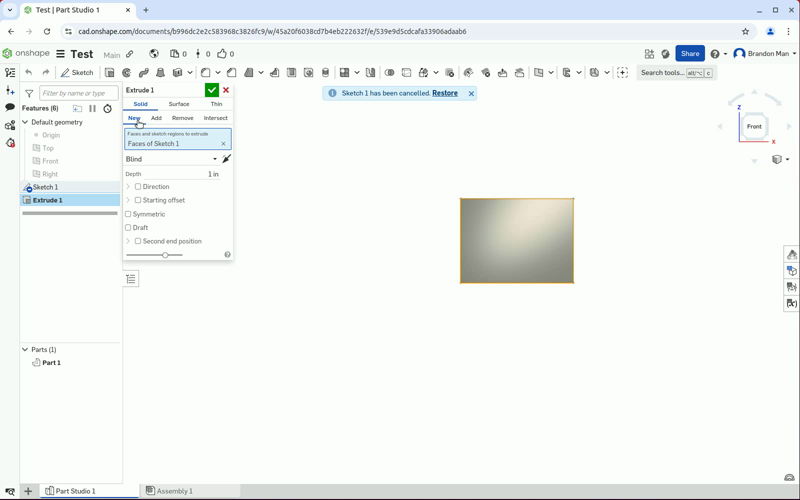
click(137, 120)
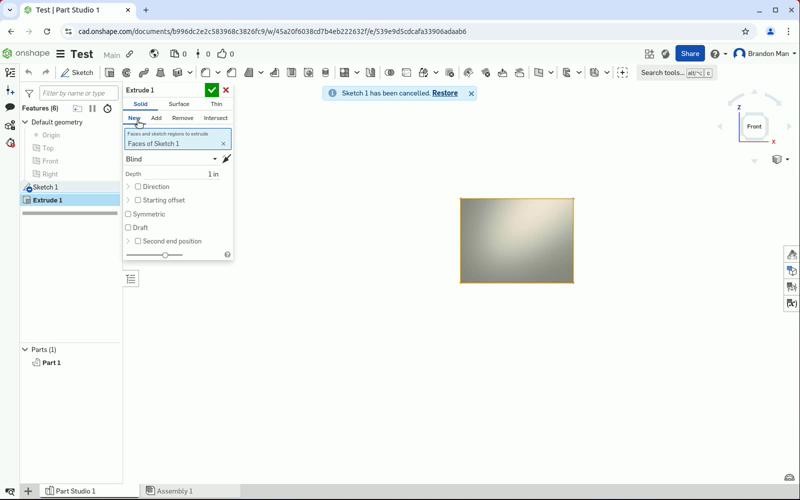
key(tab, 4)
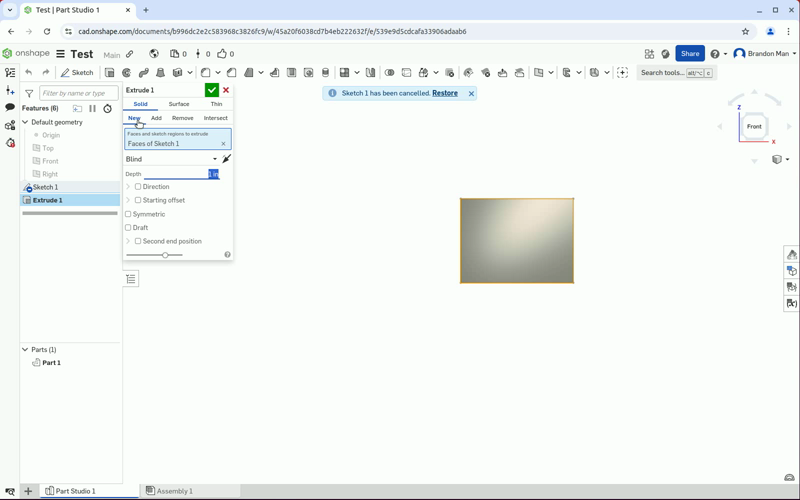
text(5.777)
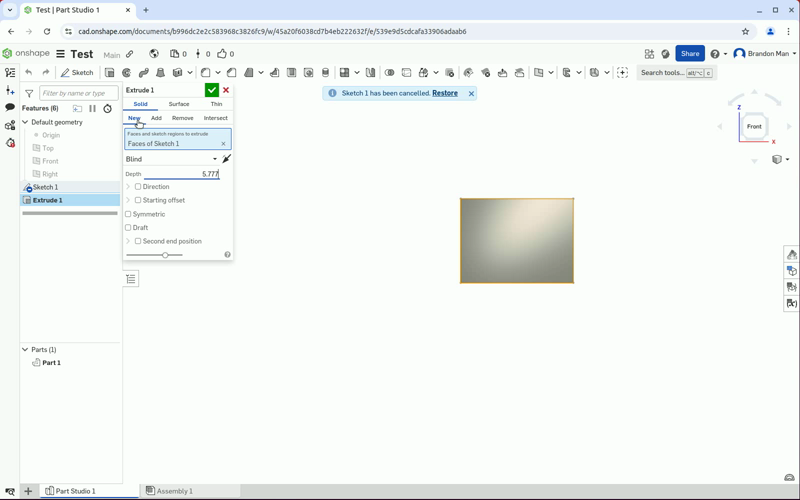
key(enter)
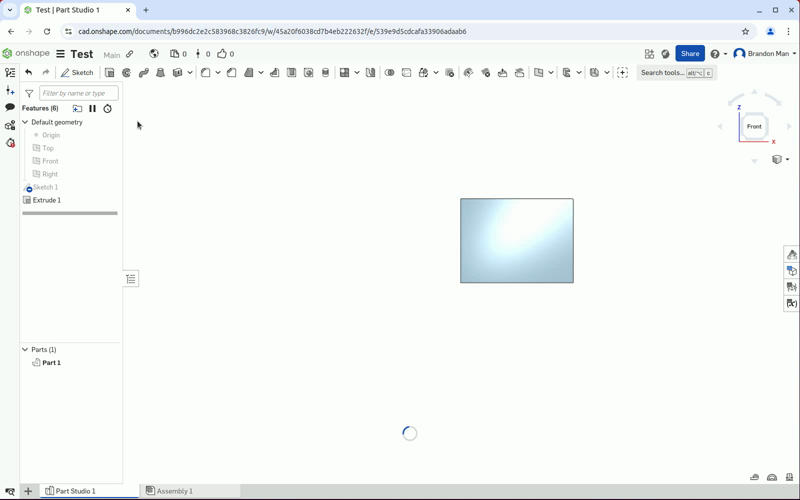
key(shift+h)
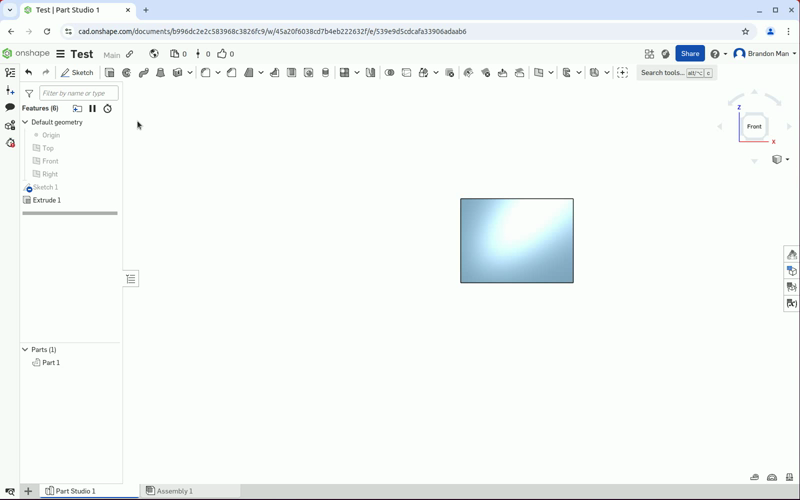
key(shift+h)
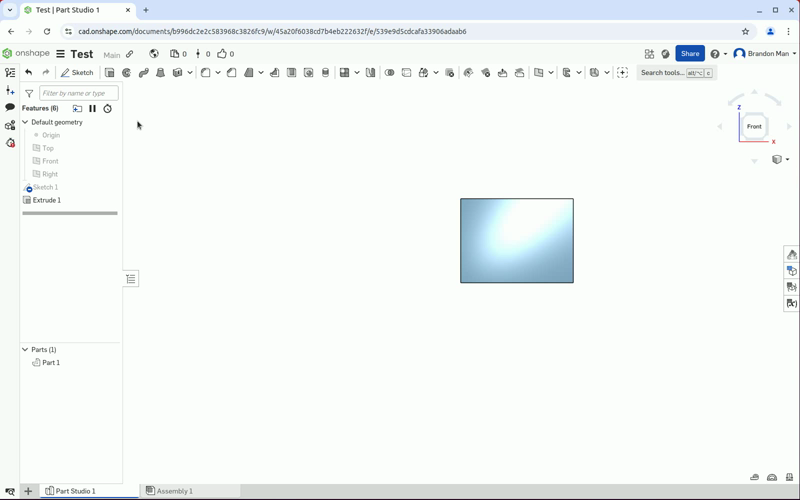
mouse_move(73, 189)
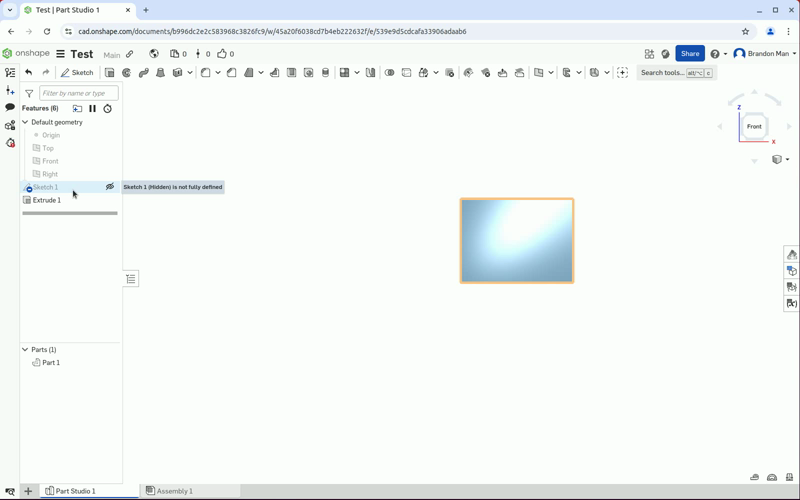
click(73, 189)
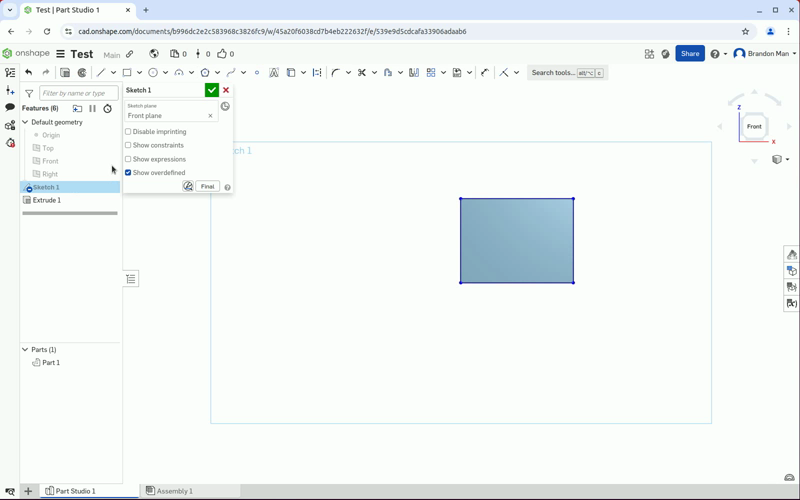
mouse_move(229, 92)
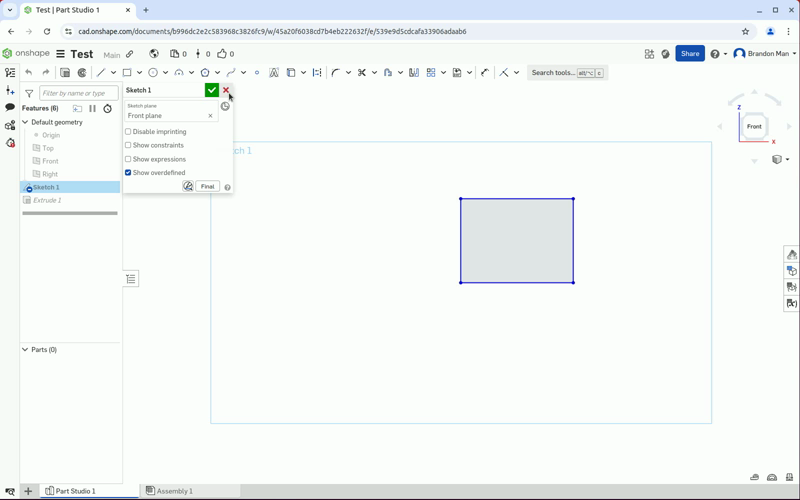
click(229, 92)
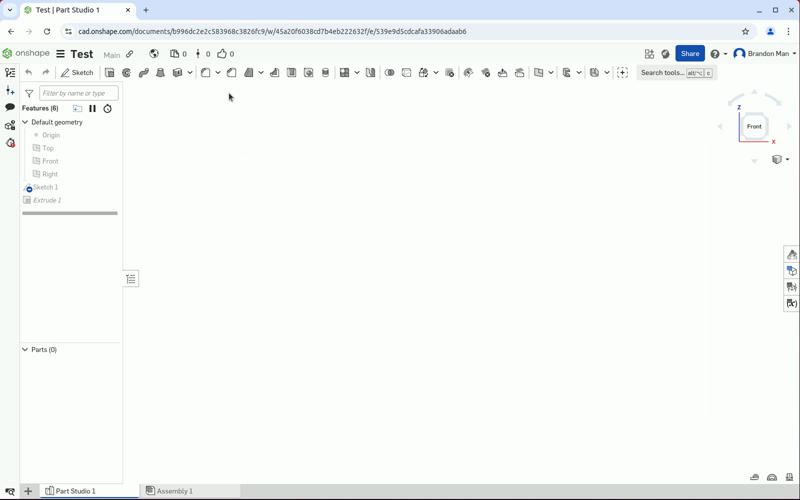
mouse_move(541, 75)
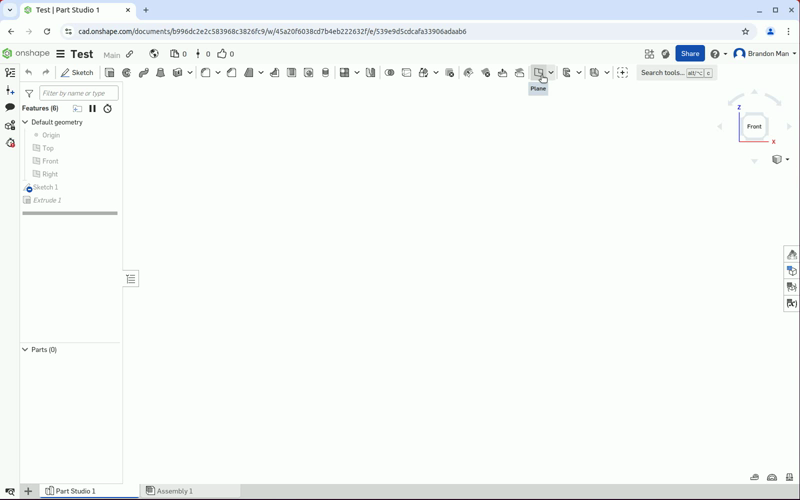
click(541, 75)
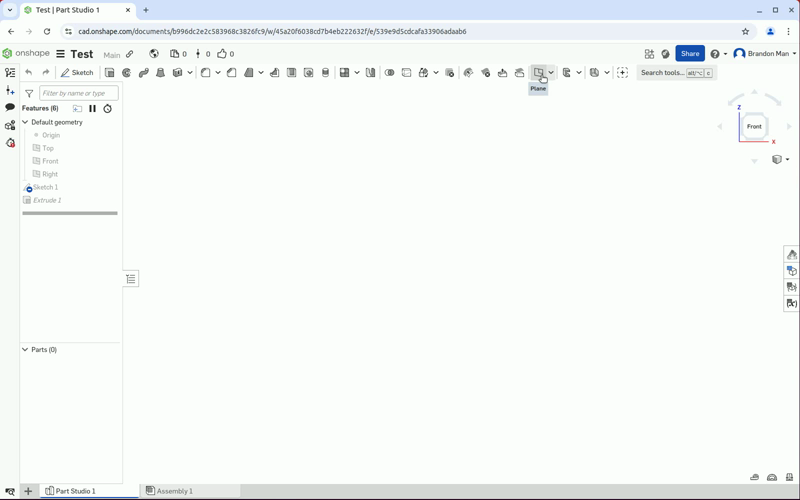
mouse_move(73, 163)
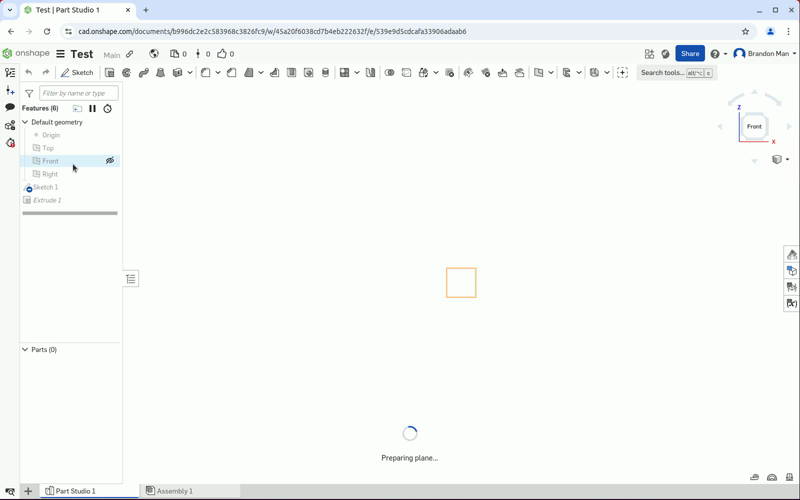
click(73, 163)
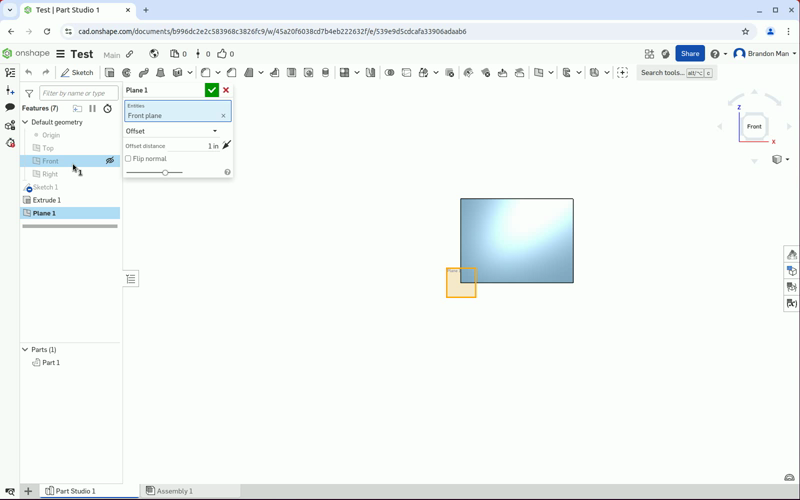
key(tab, 2)
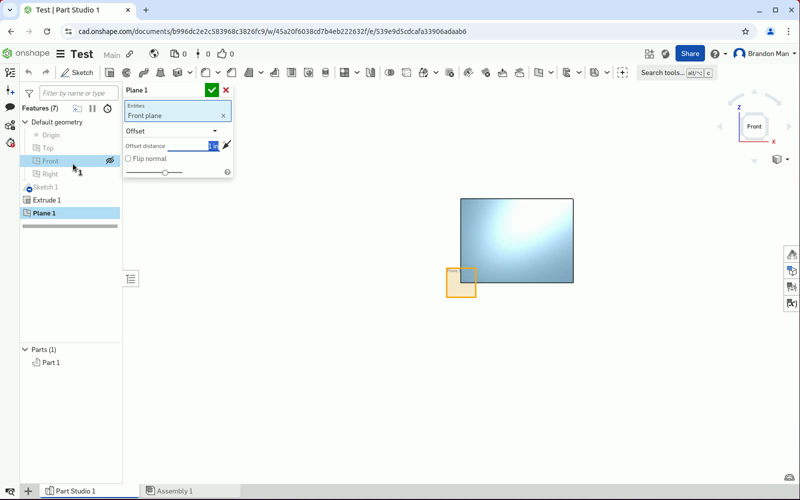
text(5.792)
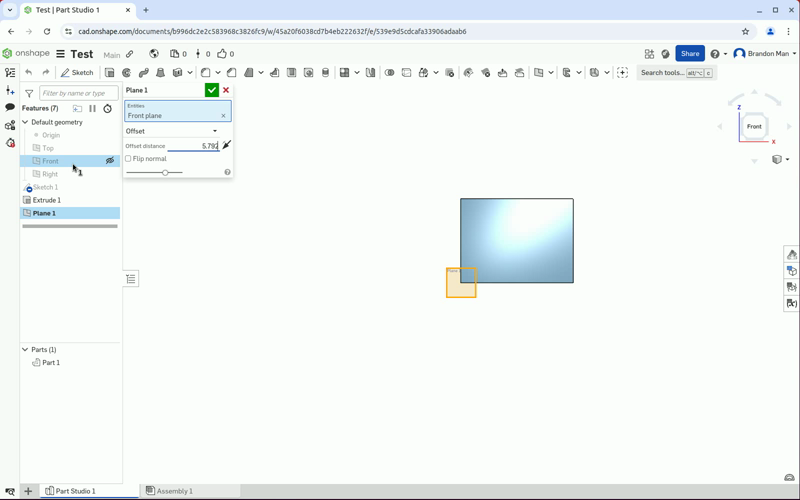
key(enter, 2)
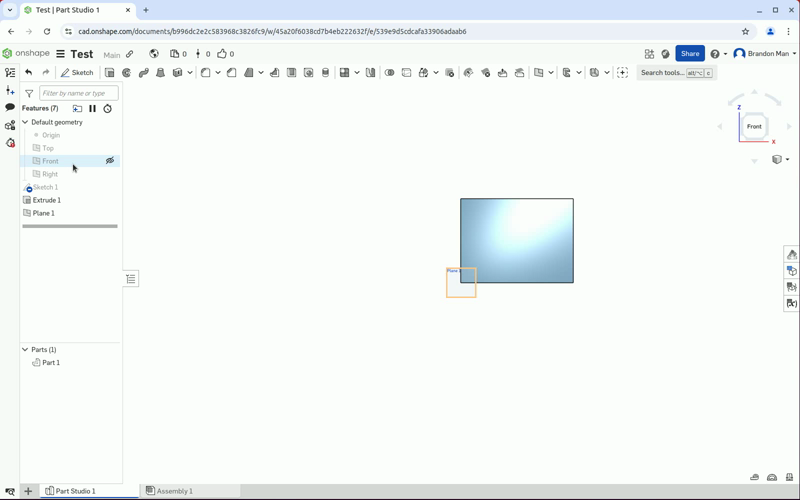
key(shift+s)
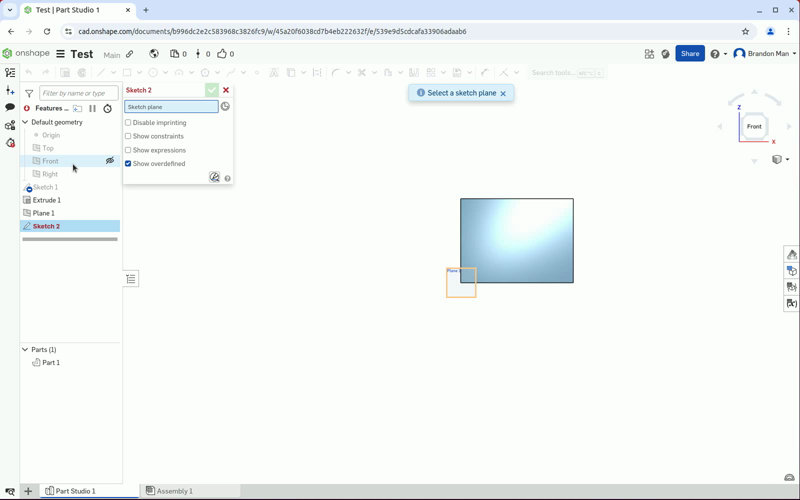
mouse_move(73, 215)
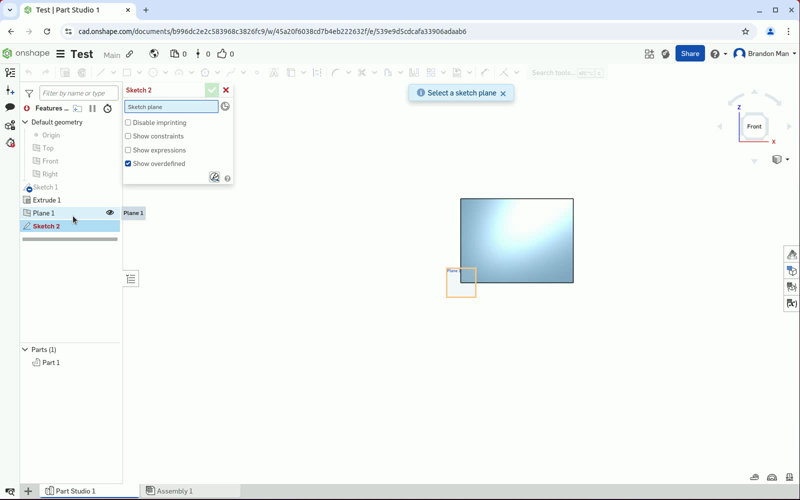
click(73, 215)
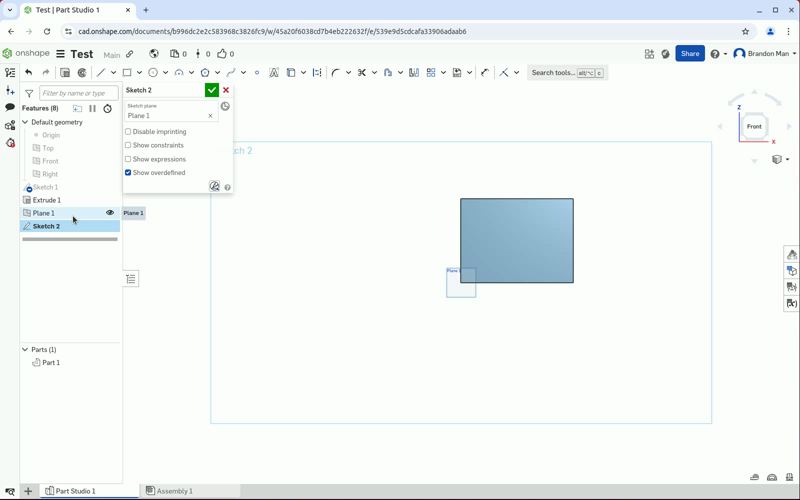
mouse_move(73, 352)
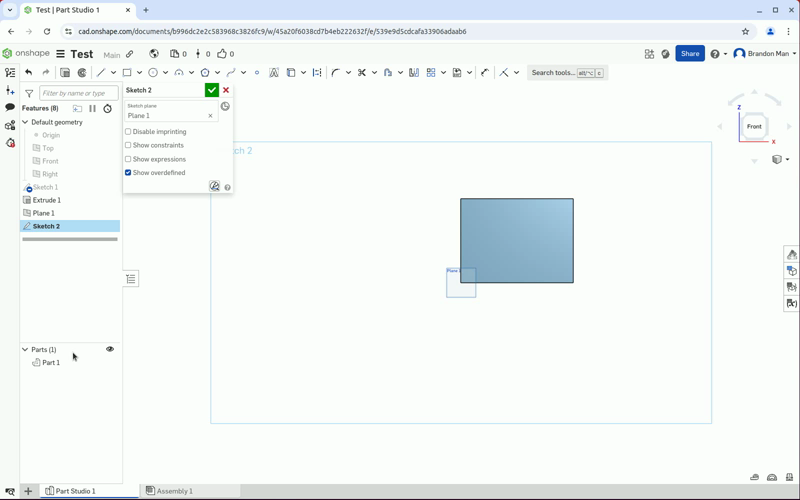
key(y)
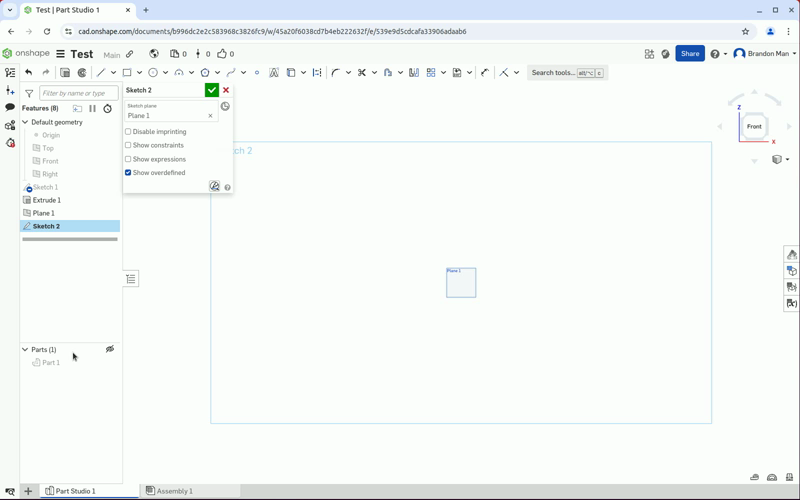
key(c)
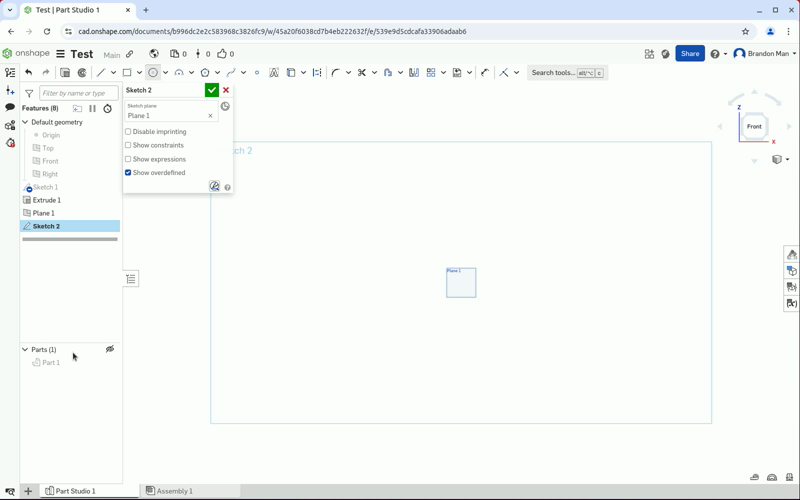
key_down(shift)
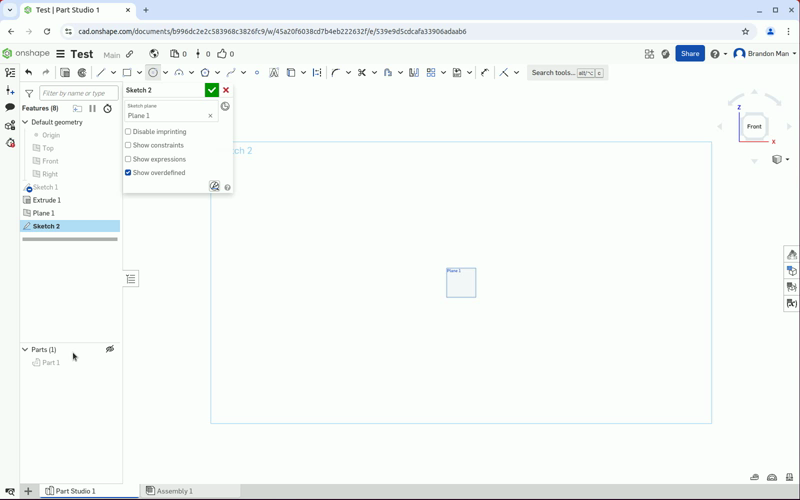
mouse_move(500, 240)
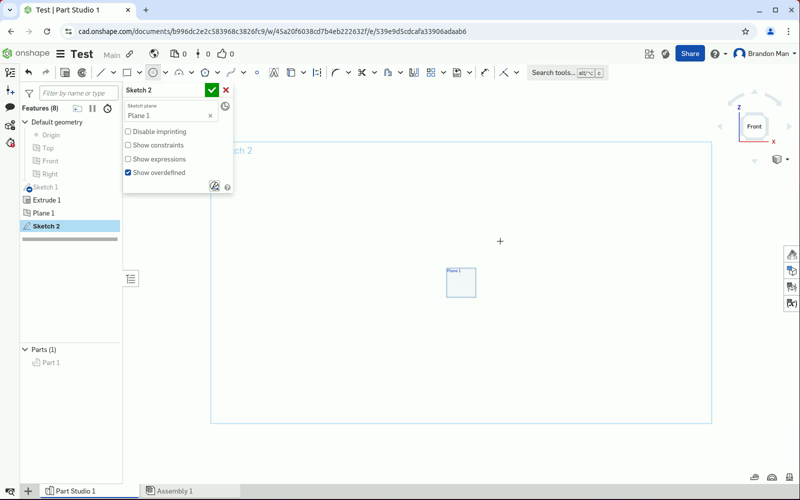
click(500, 240)
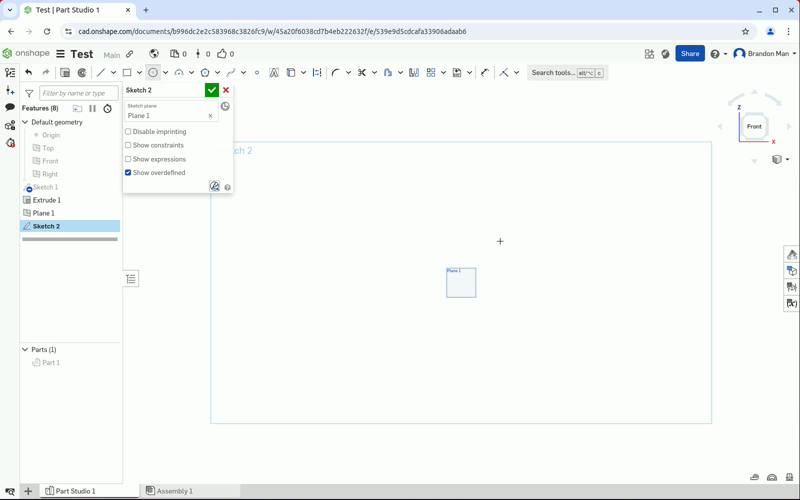
key_up(shift)
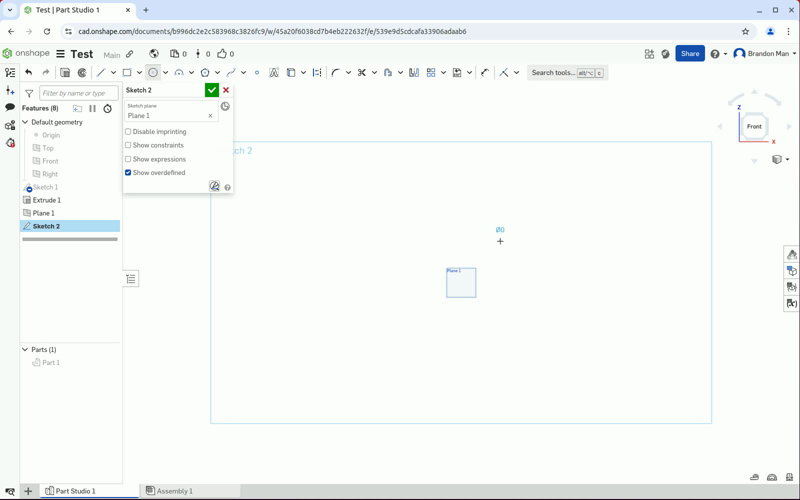
mouse_move(508, 240)
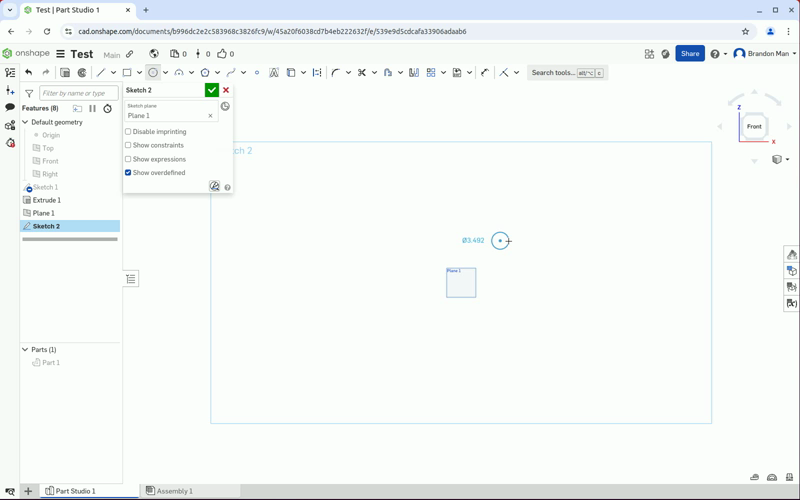
click(508, 240)
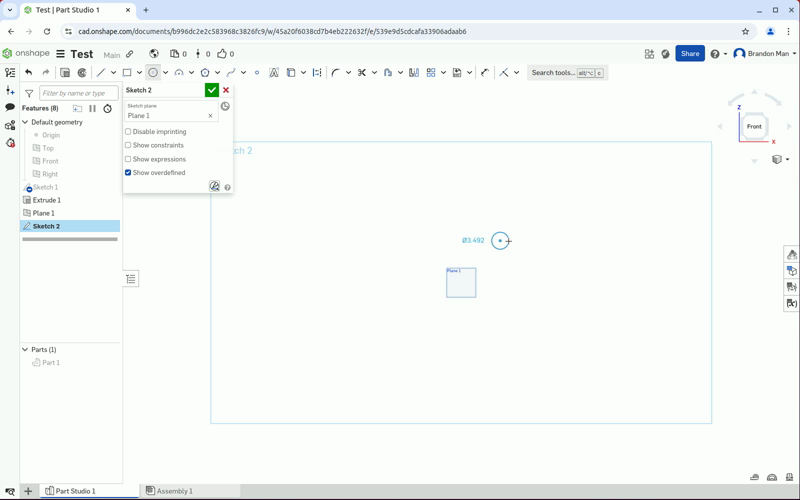
key(esc)
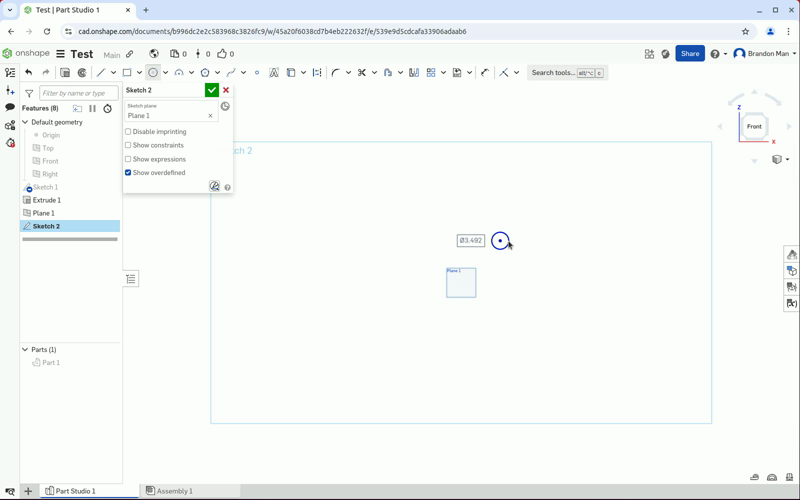
mouse_move(502, 236)
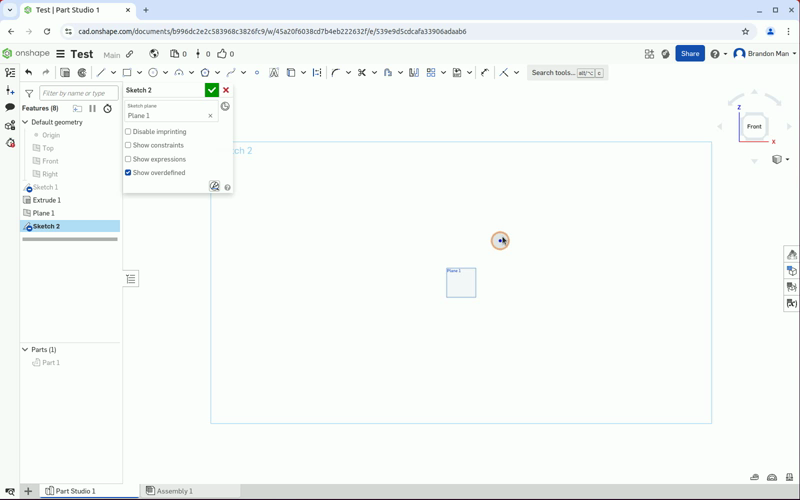
scroll(6)
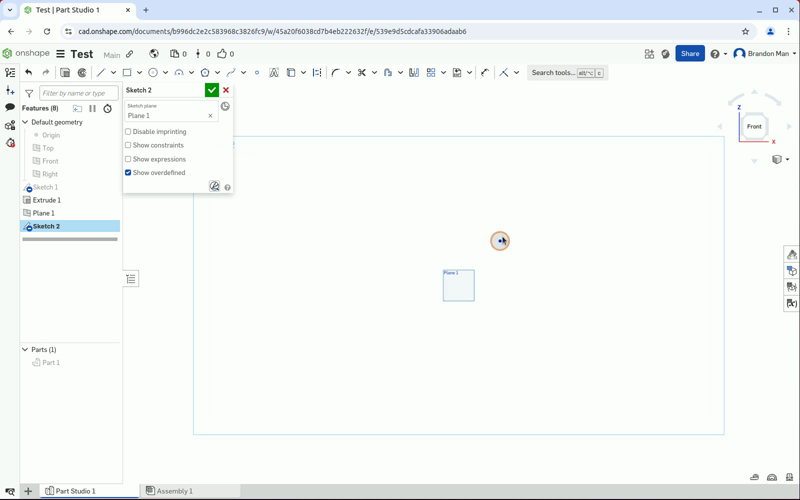
scroll(6)
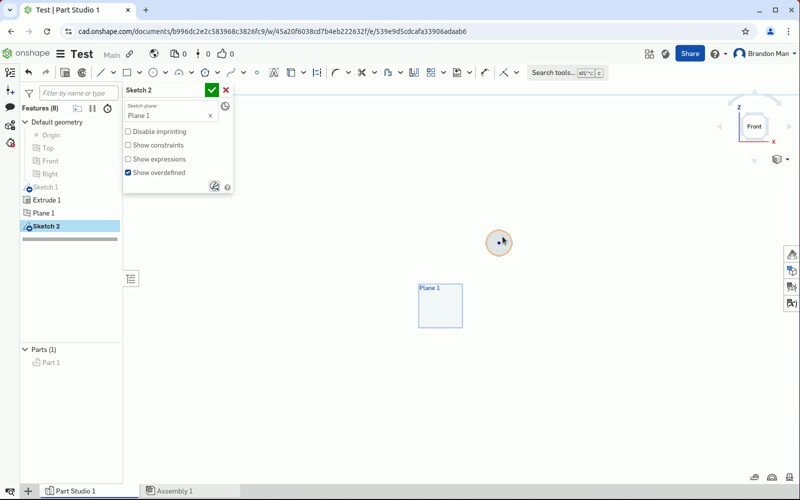
scroll(6)
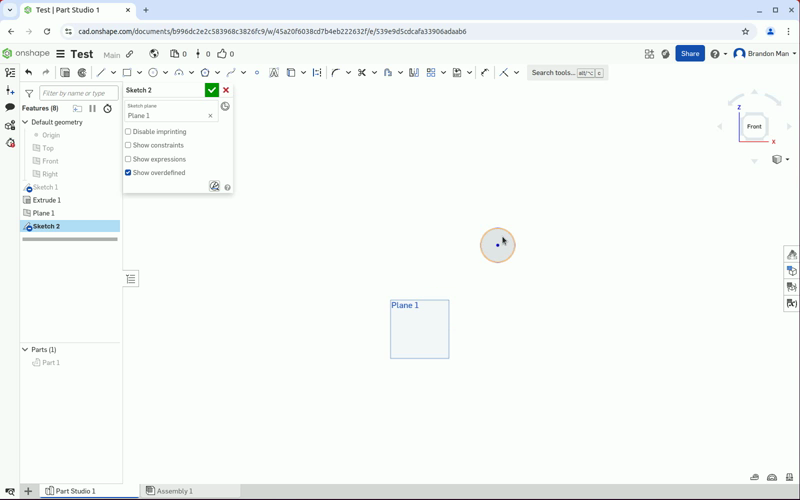
scroll(6)
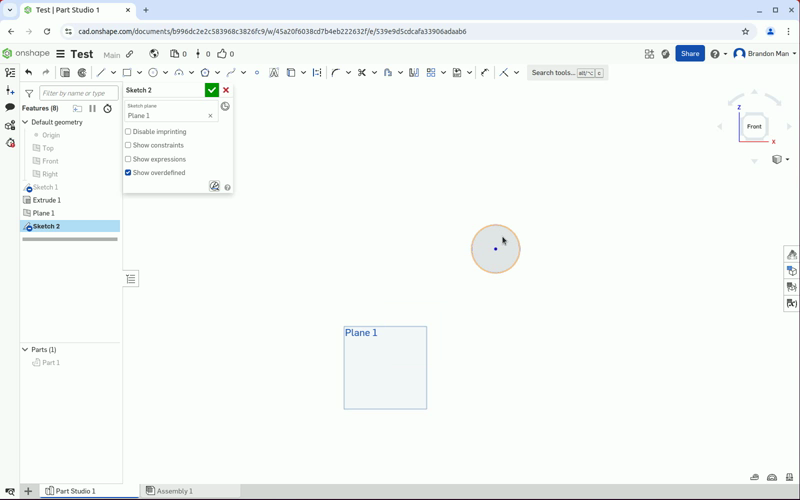
scroll(6)
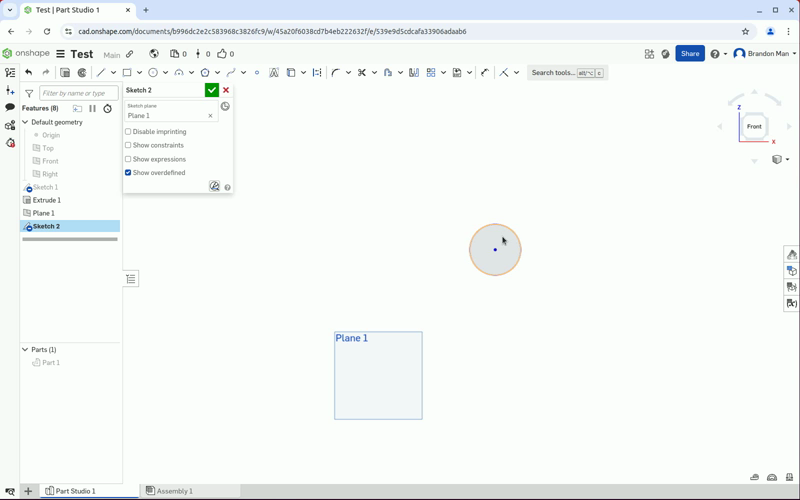
scroll(6)
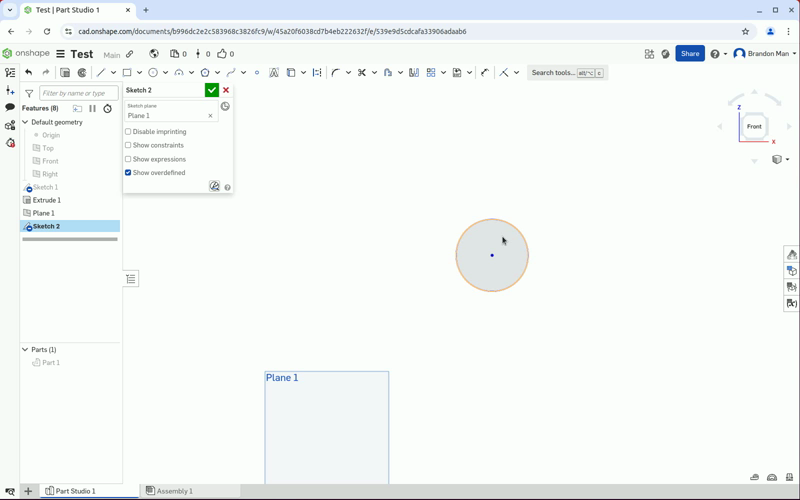
scroll(6)
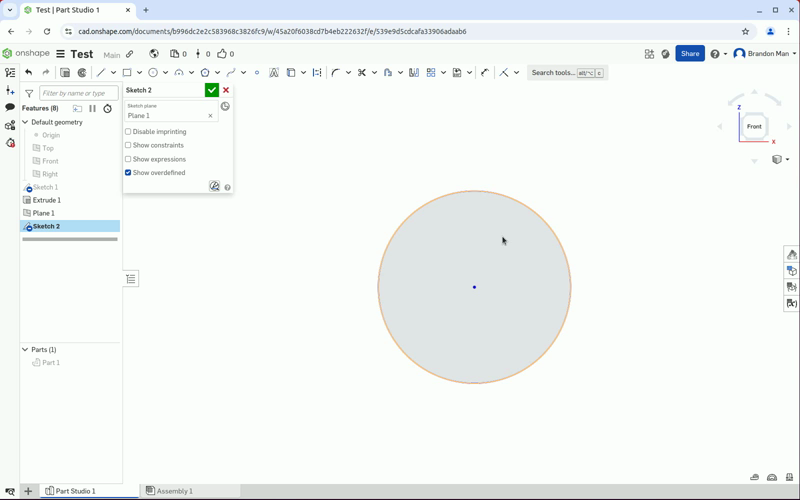
click(502, 236)
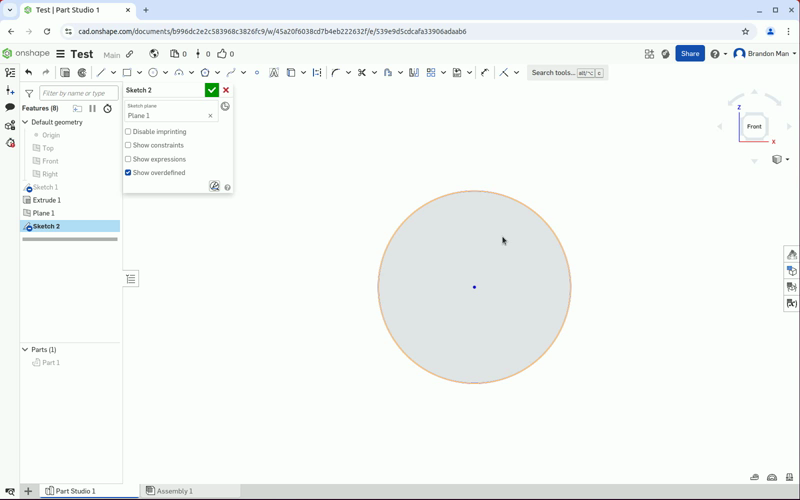
scroll(-6)
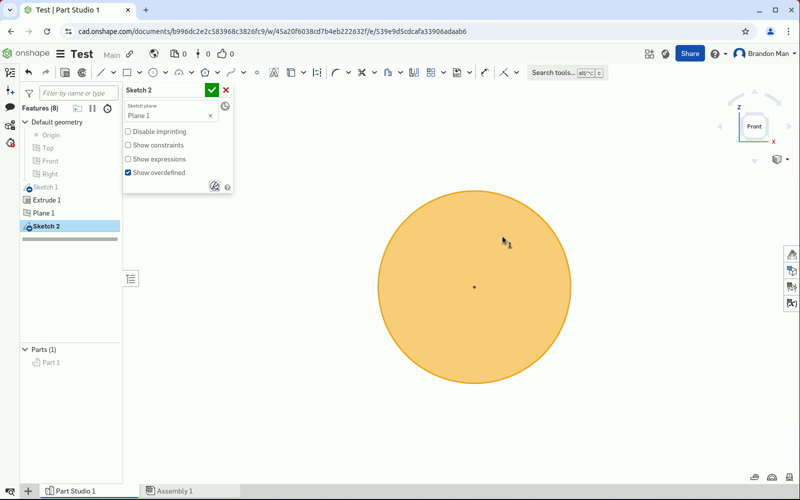
scroll(-6)
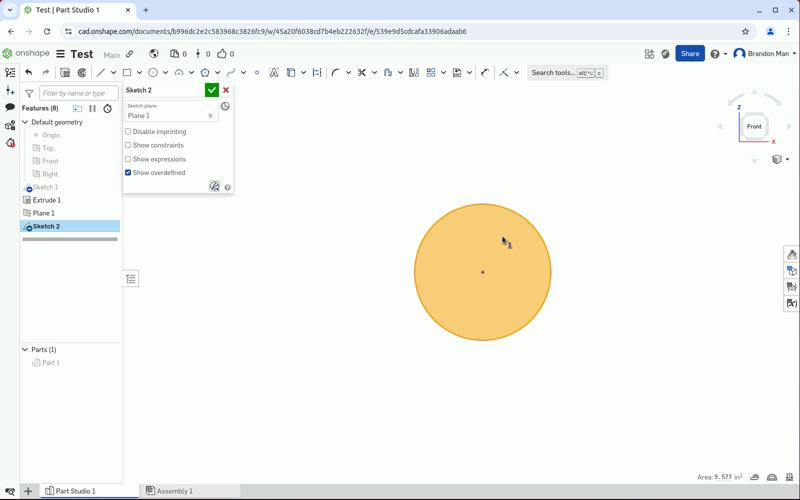
scroll(-6)
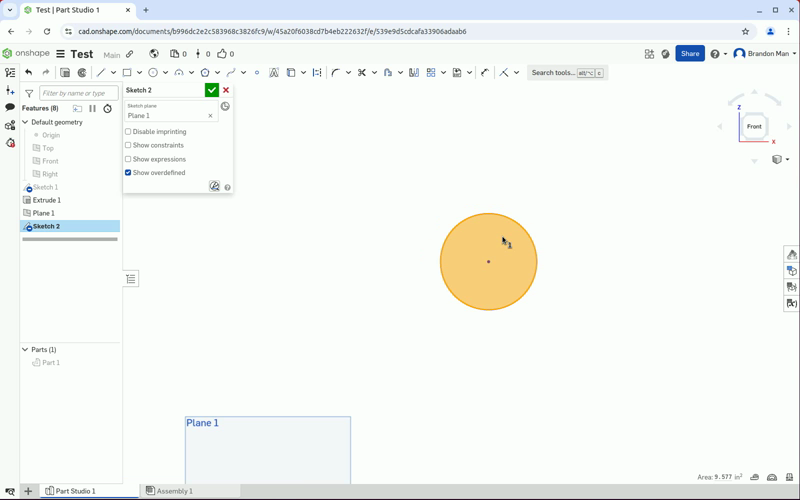
scroll(-6)
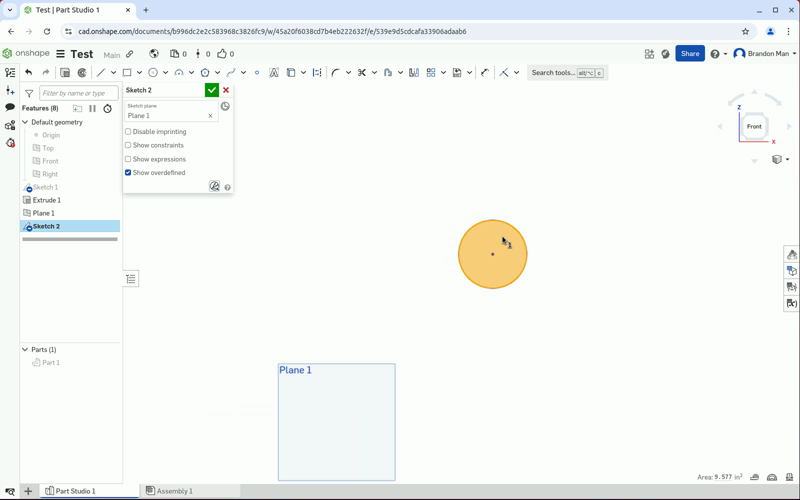
scroll(-6)
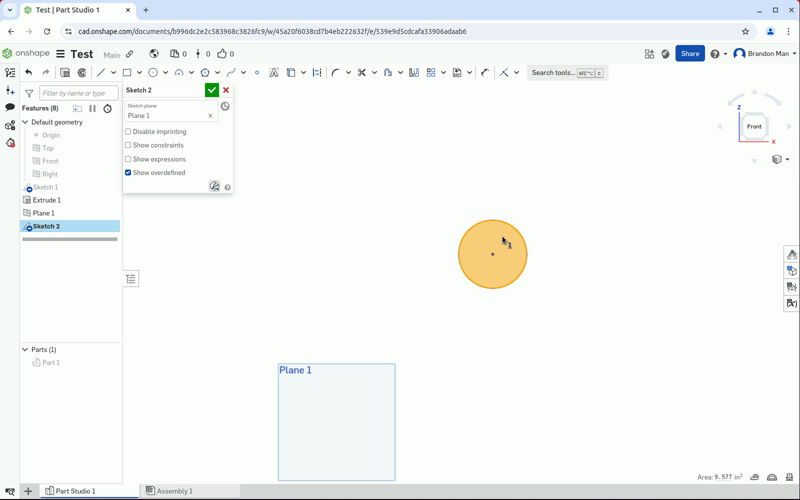
scroll(-6)
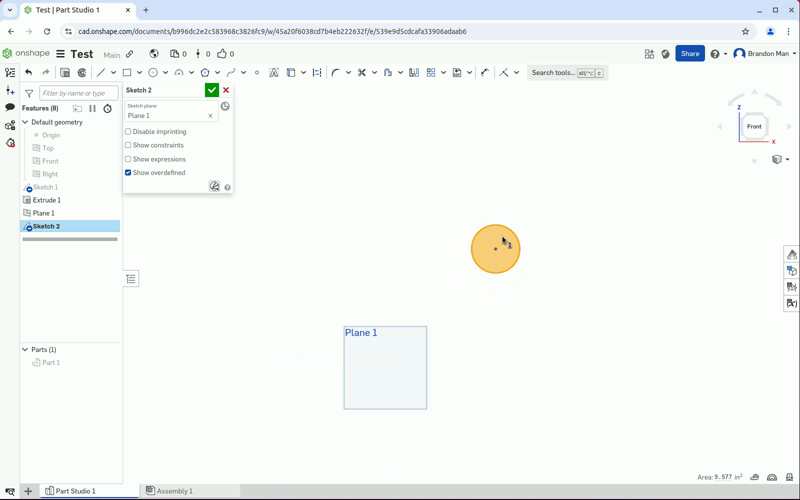
scroll(-6)
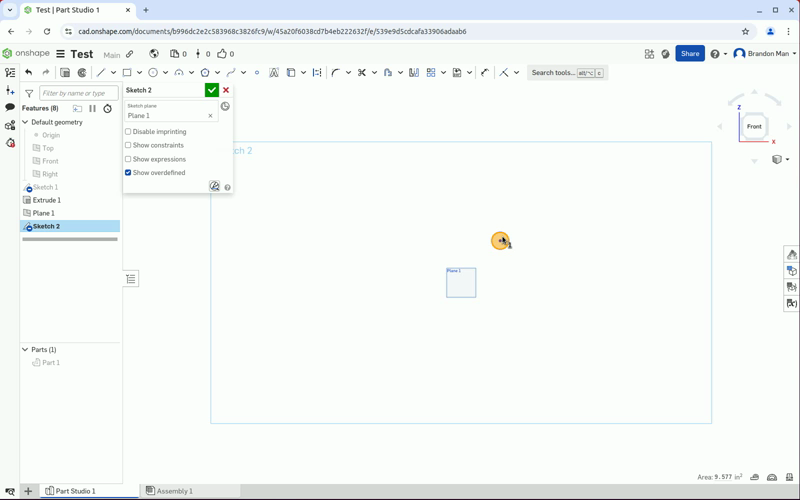
mouse_move(73, 352)
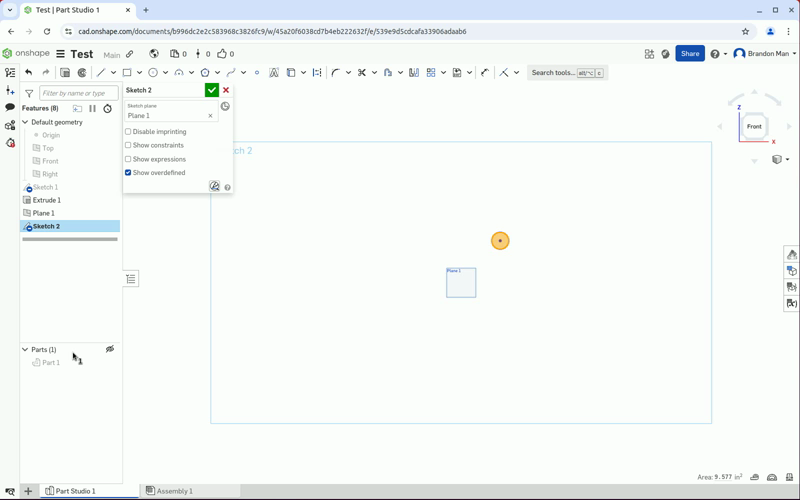
key(shift+y)
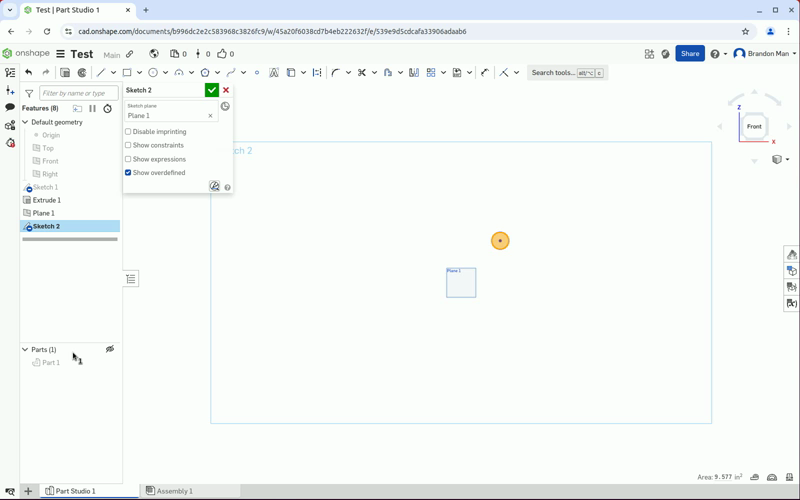
key(shift+e)
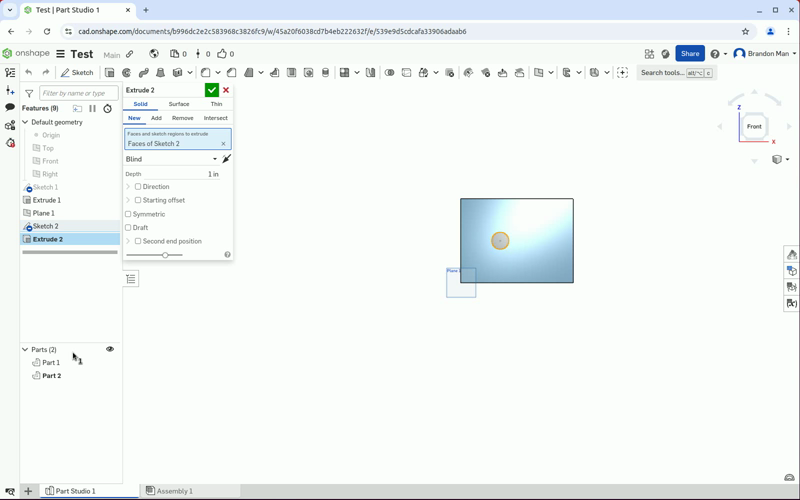
mouse_move(143, 106)
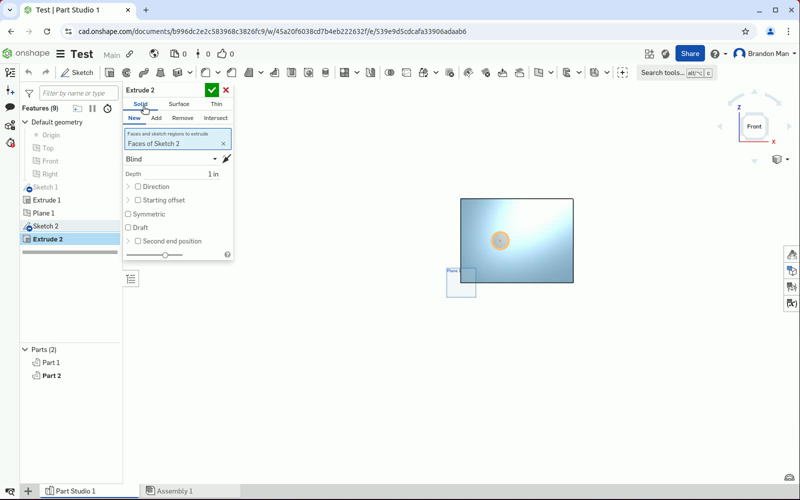
click(143, 106)
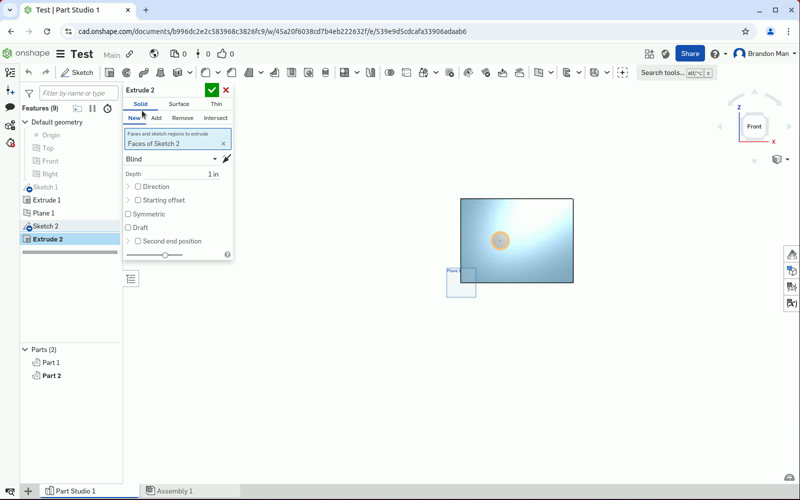
mouse_move(137, 120)
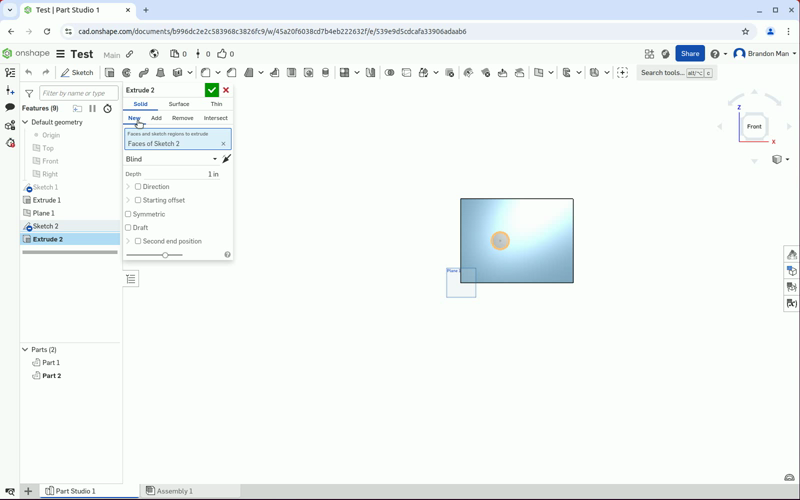
click(137, 120)
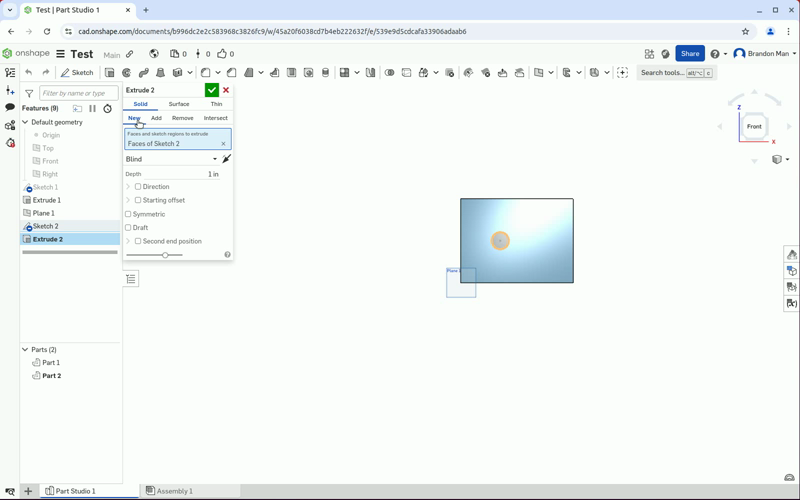
key(tab, 4)
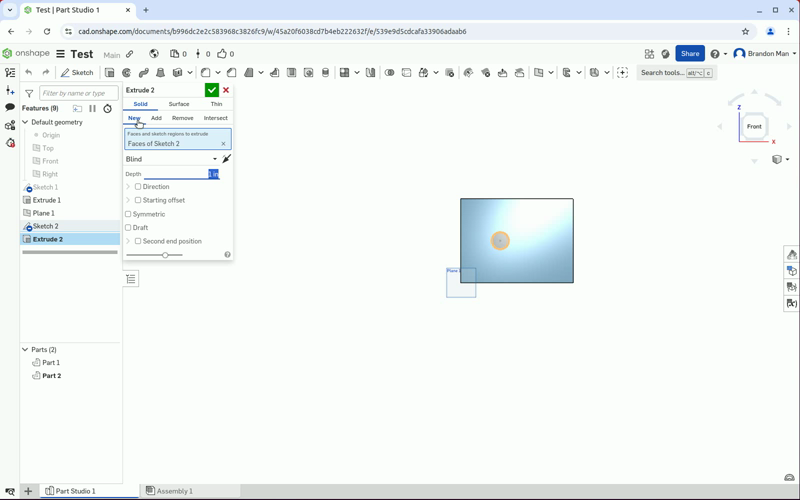
text(4.574)
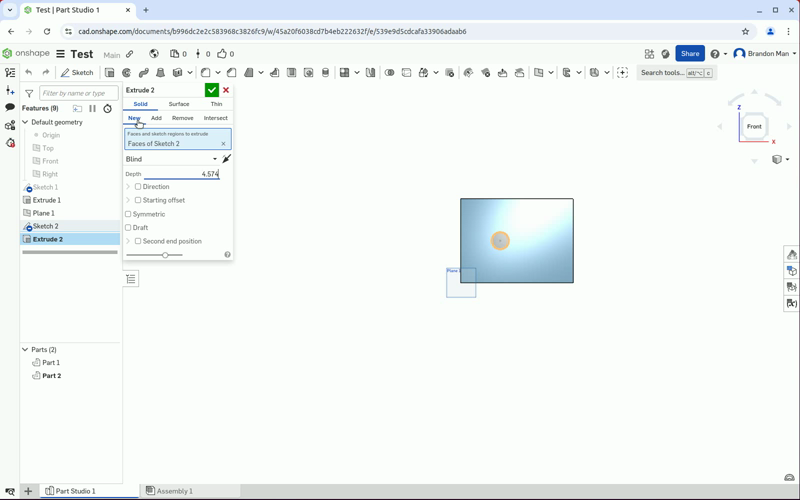
key(enter)
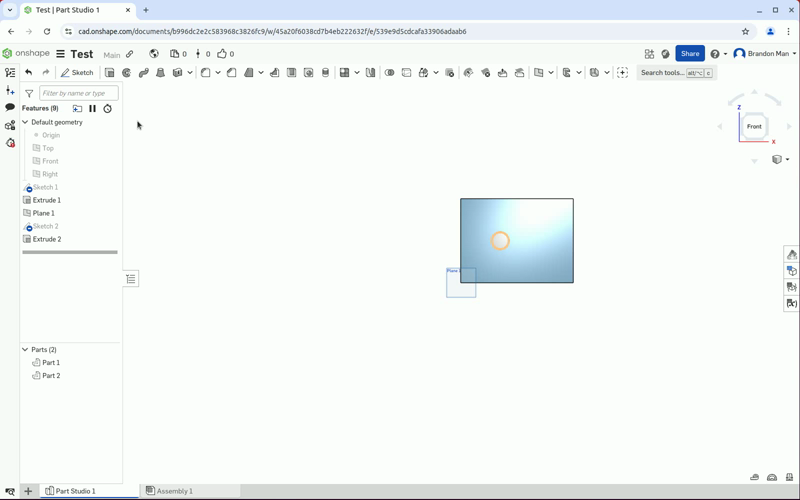
key(shift+h)
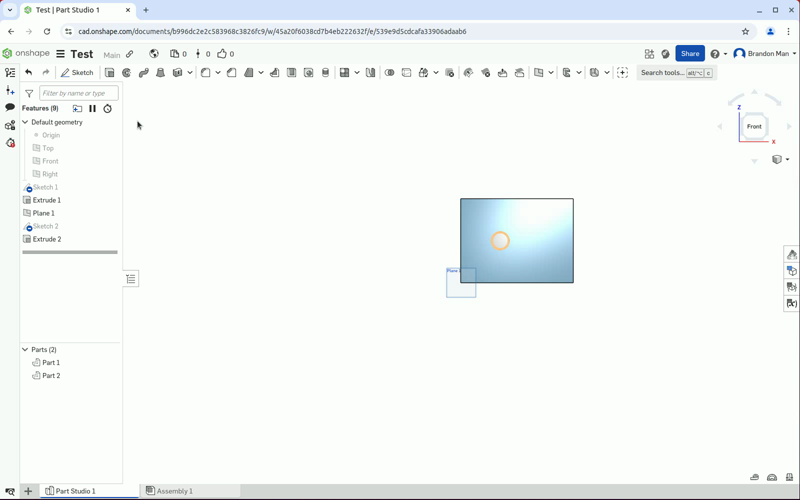
key(shift+h)
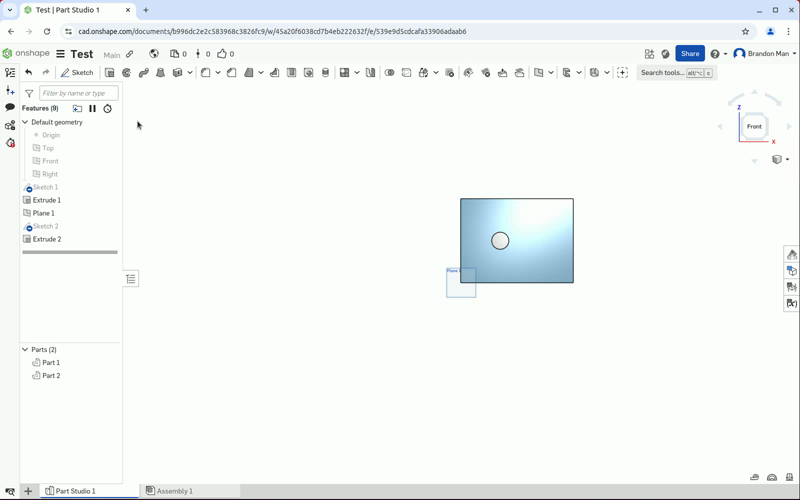
mouse_move(73, 189)
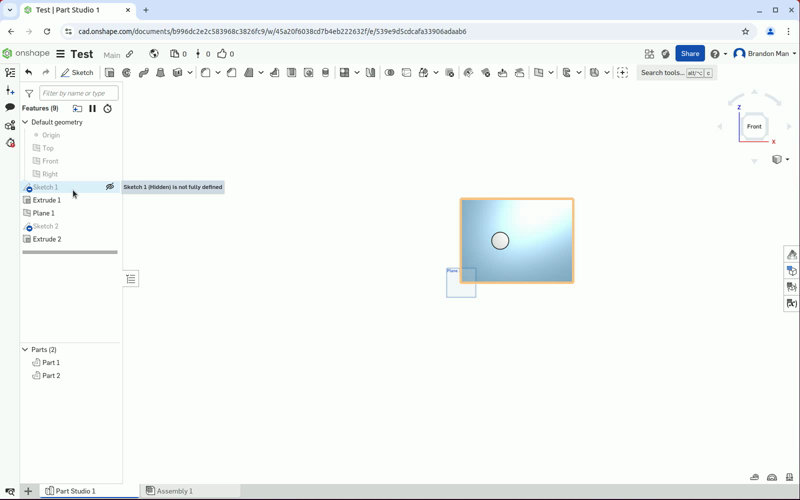
click(73, 189)
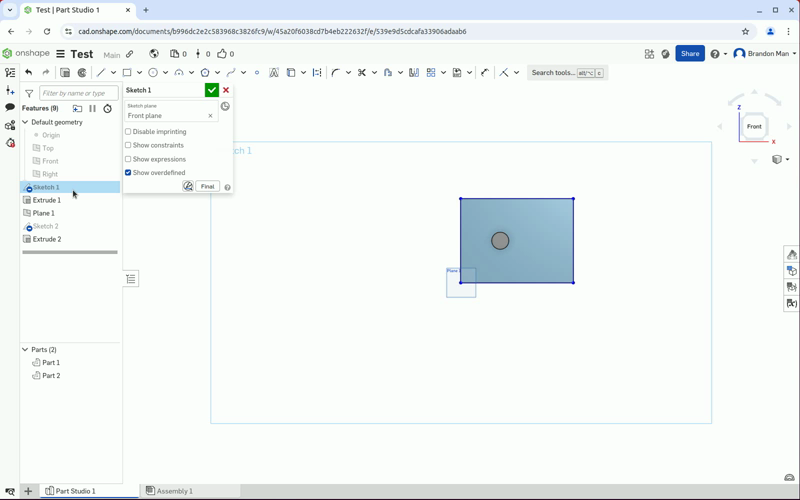
mouse_move(229, 92)
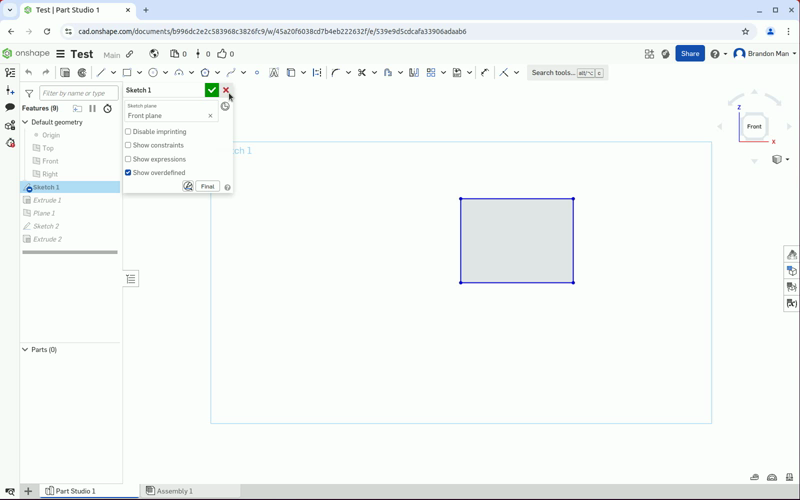
click(229, 92)
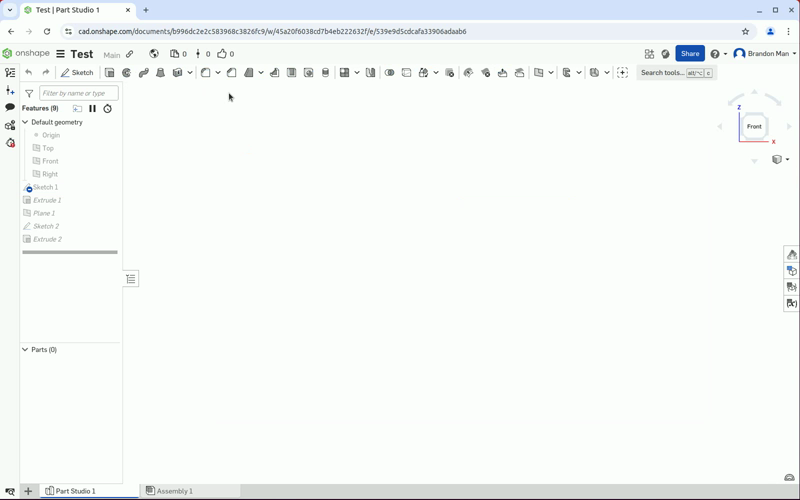
key(shift+s)
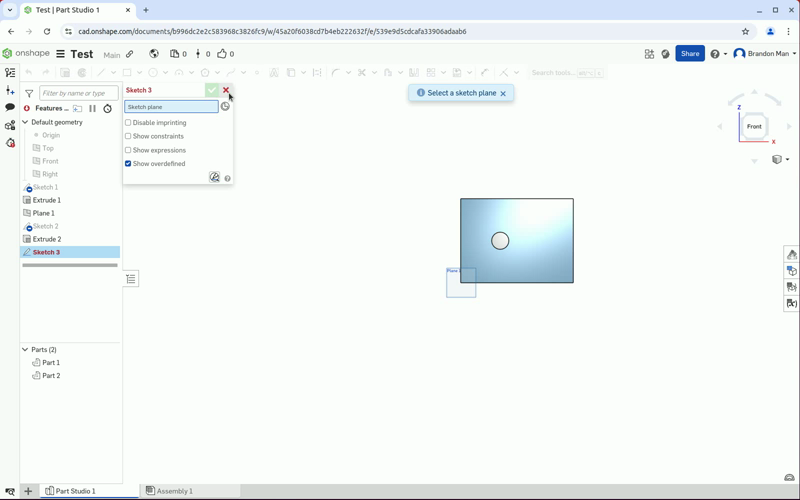
mouse_move(73, 215)
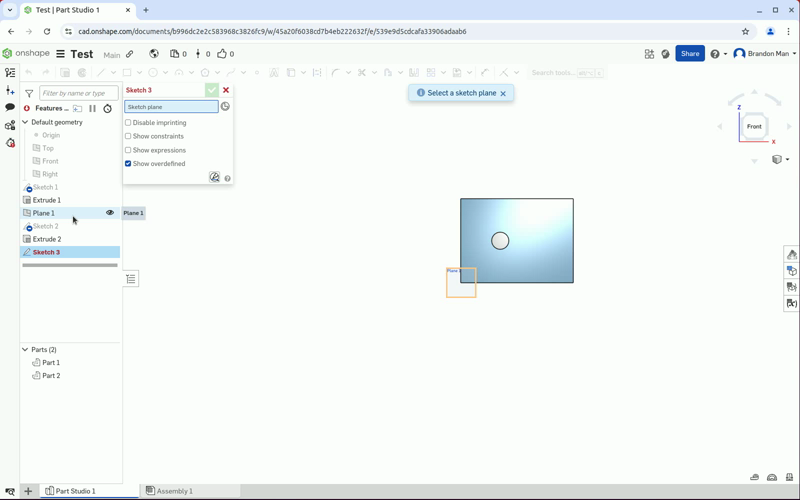
click(73, 215)
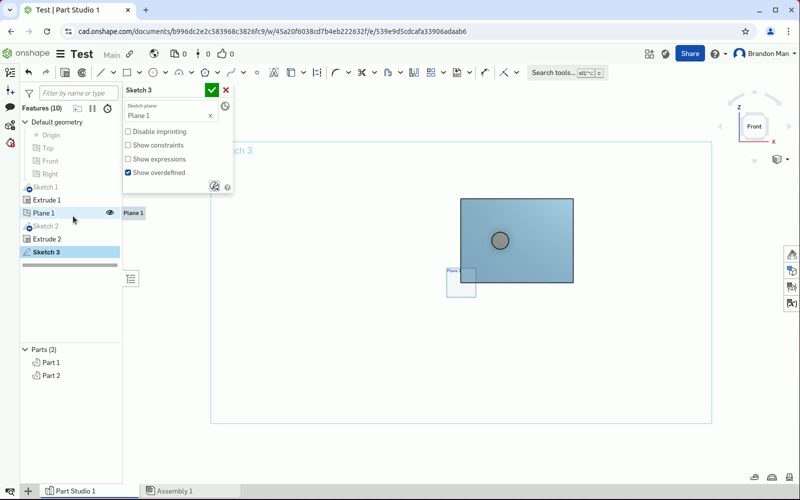
mouse_move(73, 352)
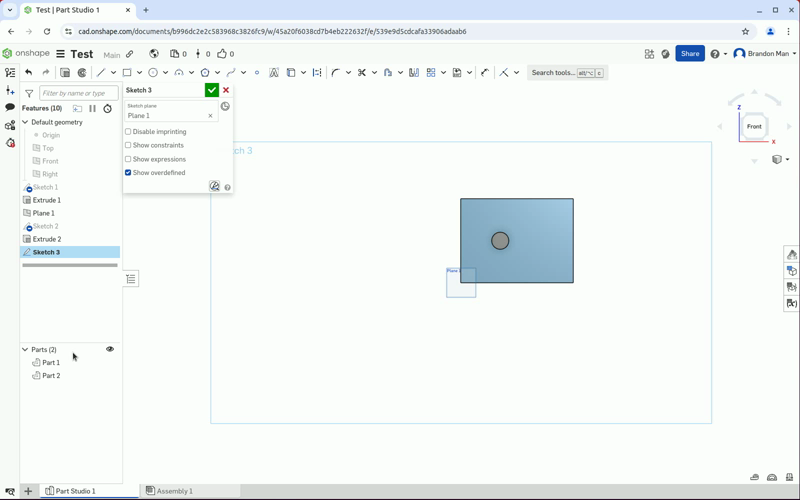
key(y)
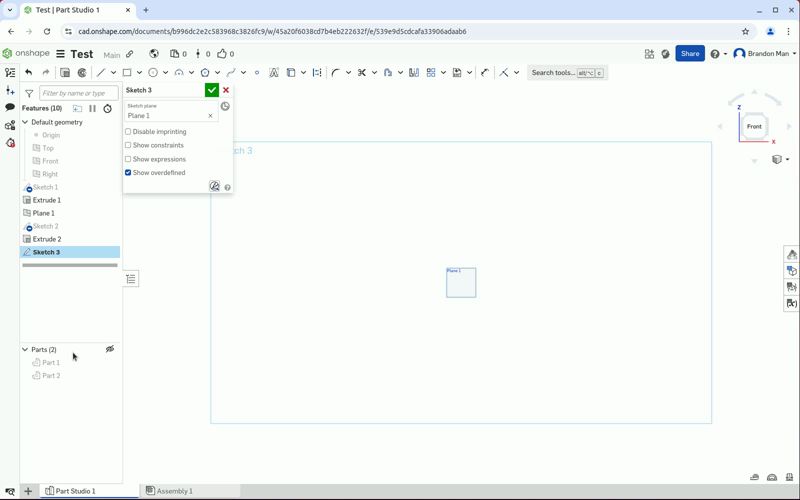
key(c)
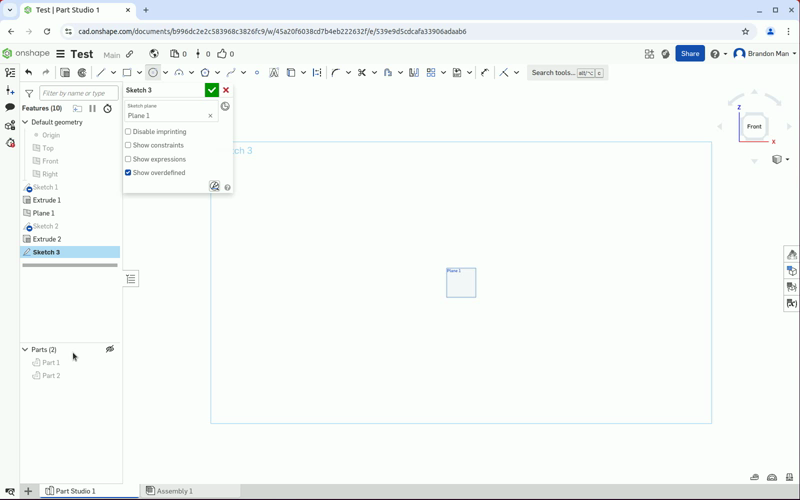
key_down(shift)
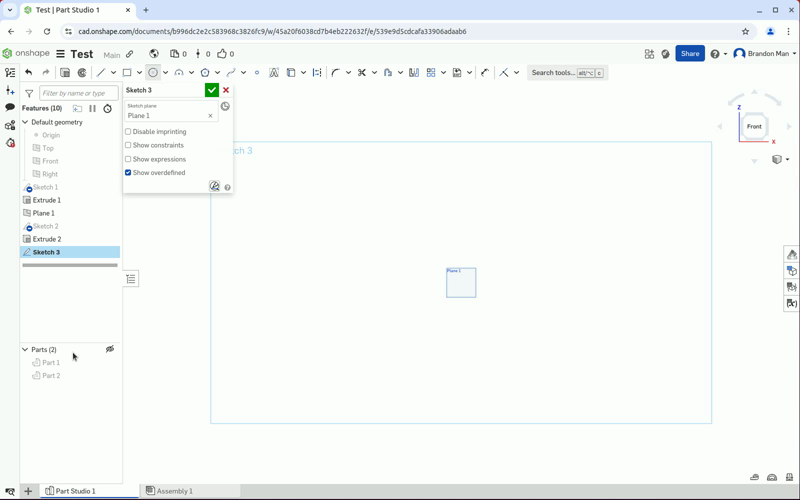
mouse_move(539, 240)
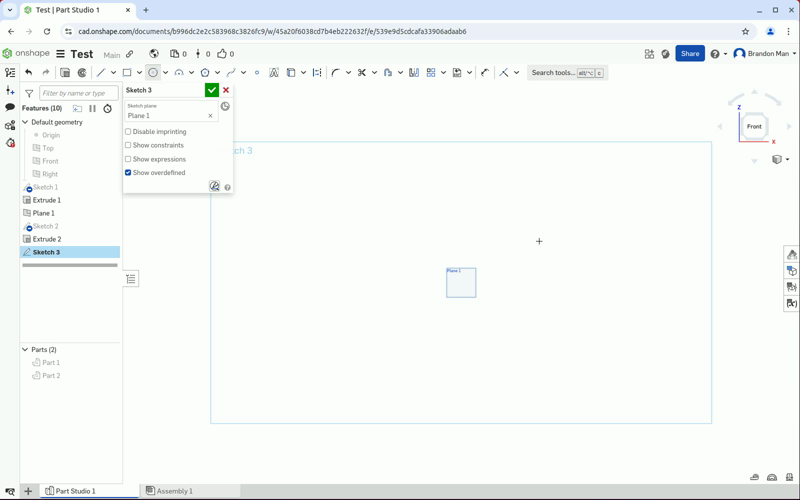
click(539, 240)
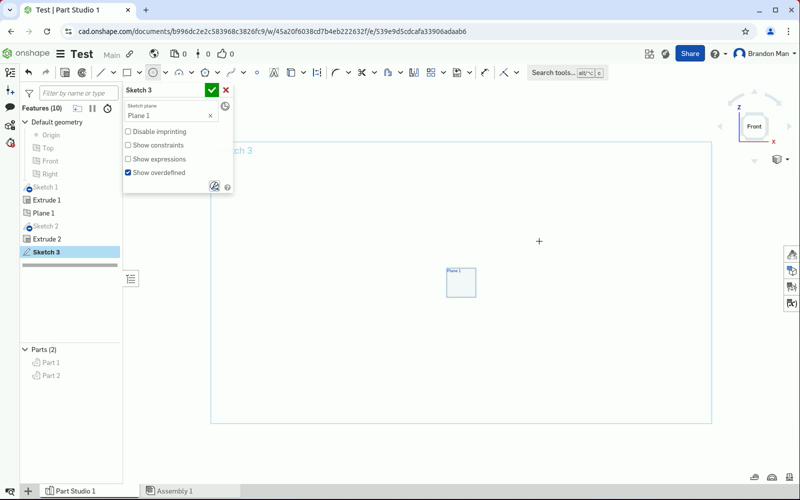
key_up(shift)
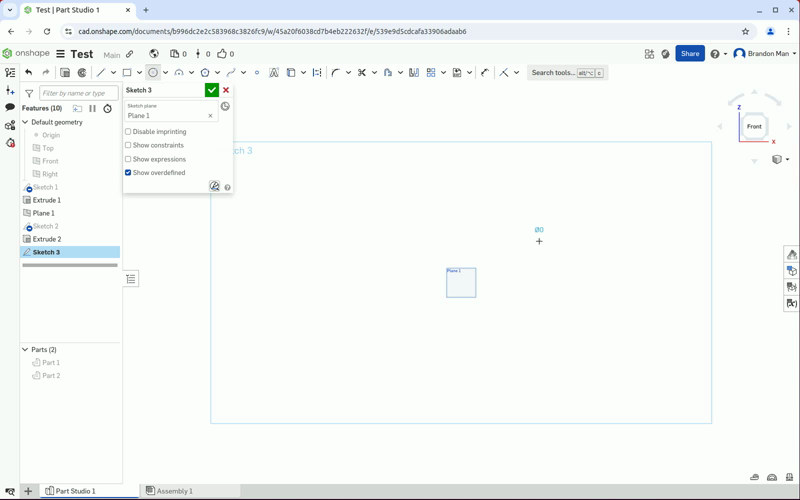
mouse_move(544, 240)
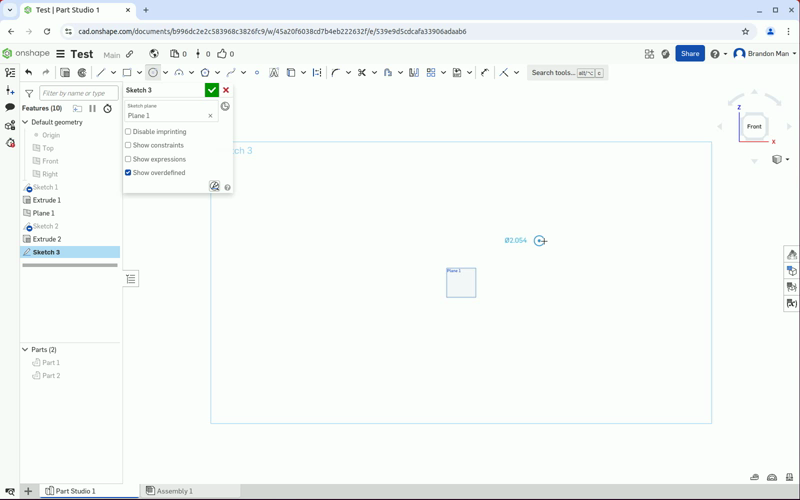
click(544, 240)
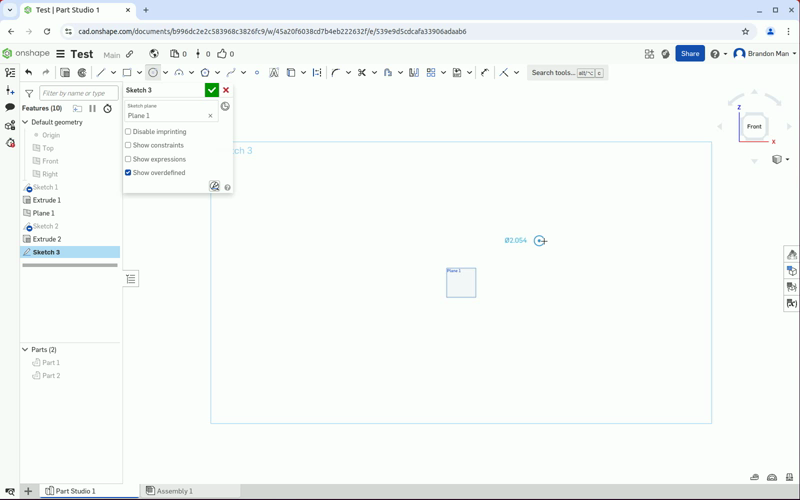
key(esc)
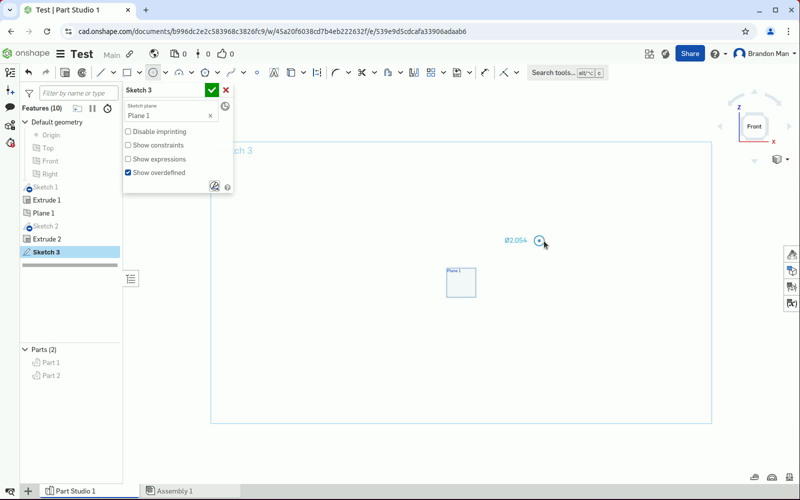
mouse_move(540, 236)
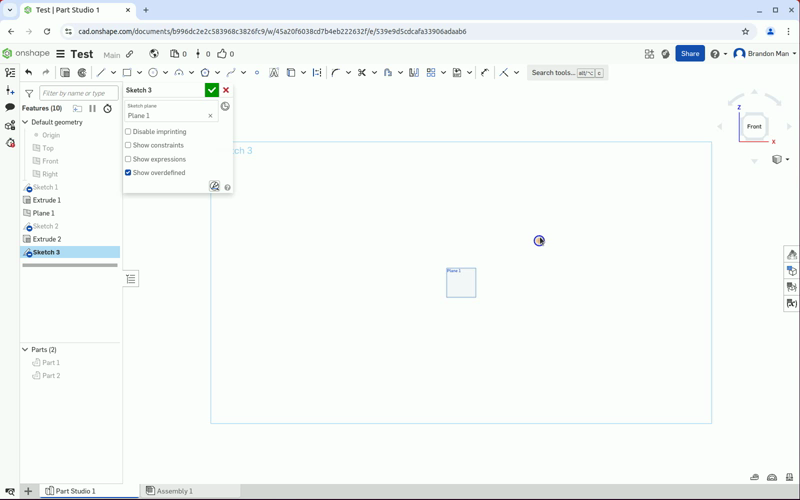
scroll(6)
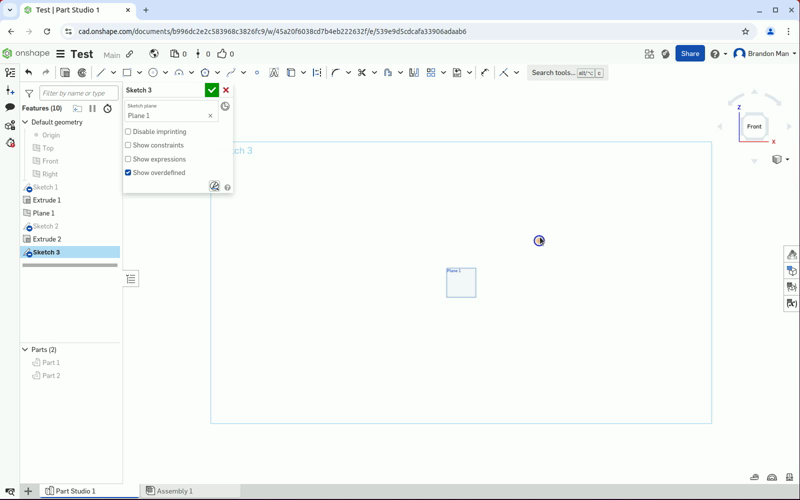
scroll(6)
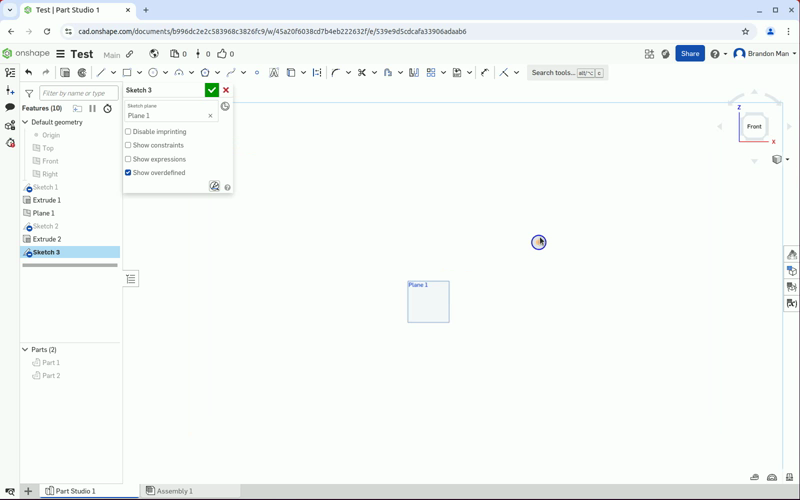
scroll(6)
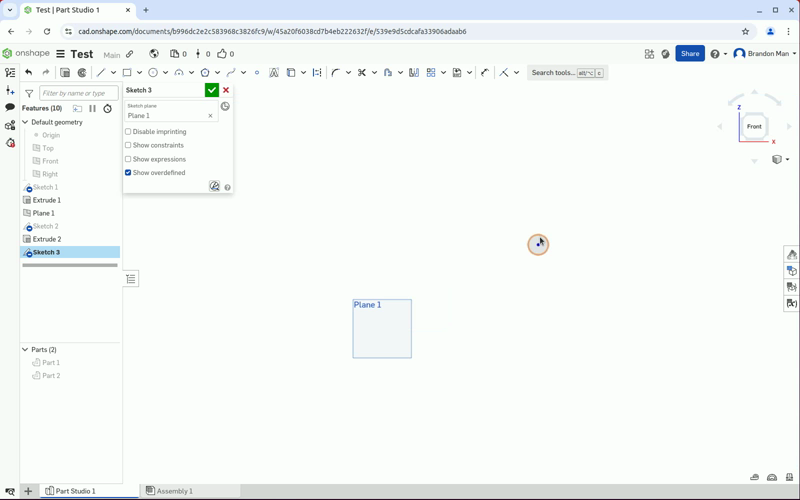
scroll(6)
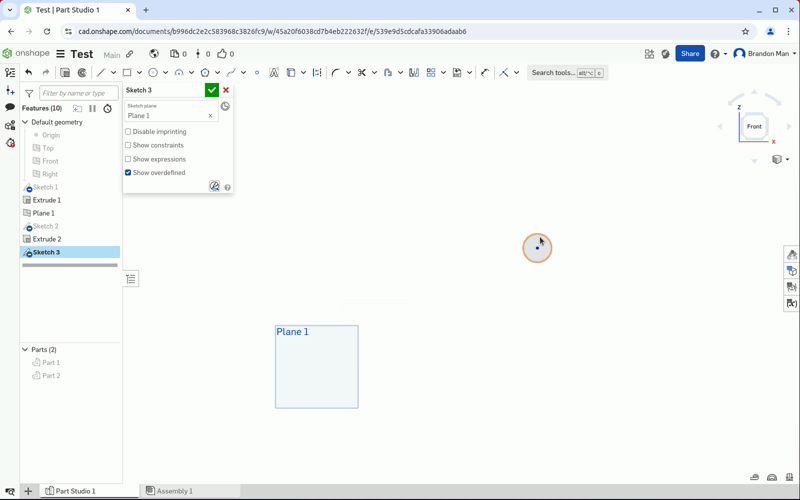
scroll(6)
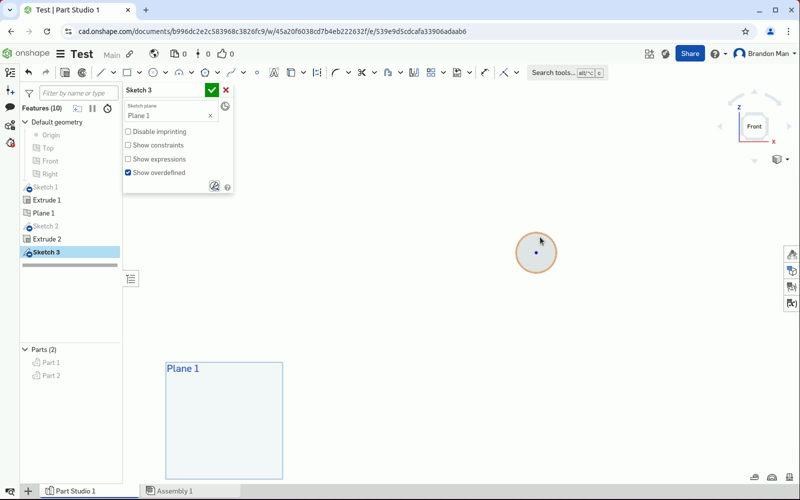
scroll(6)
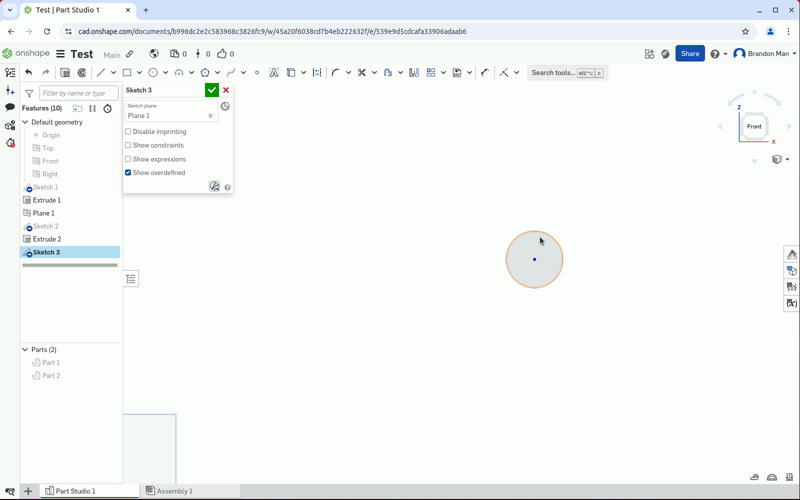
scroll(6)
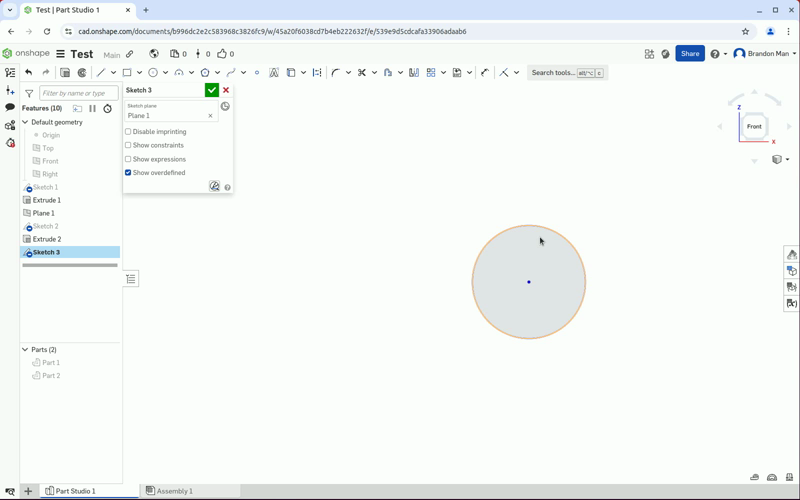
click(540, 236)
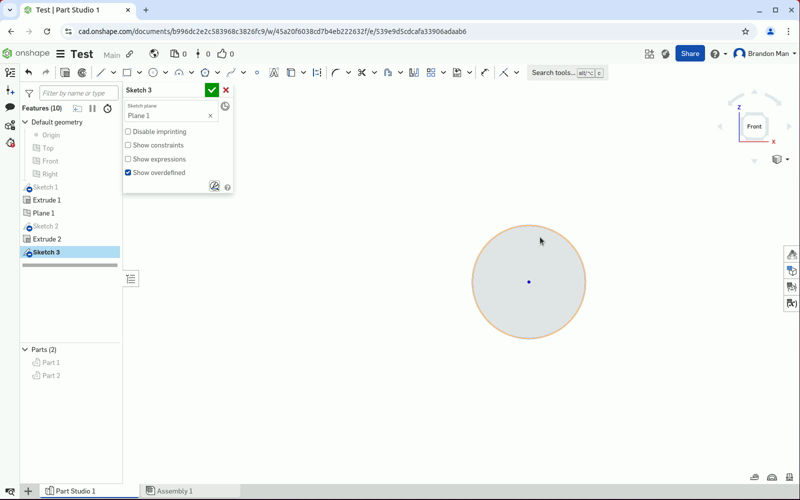
scroll(-6)
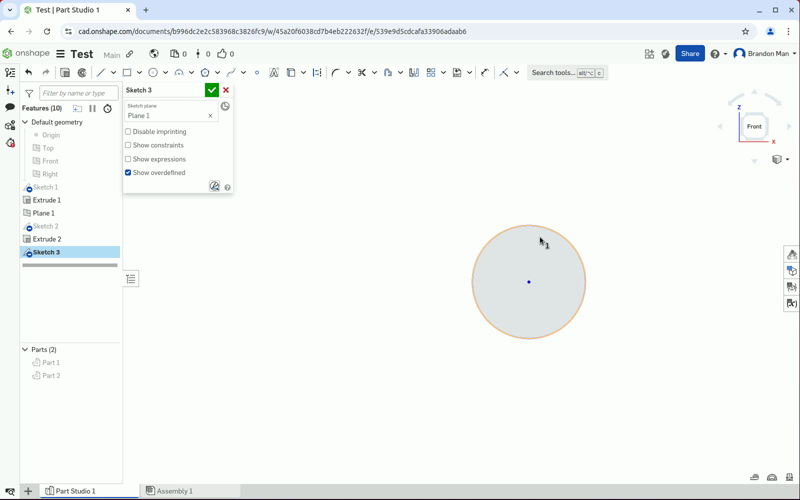
scroll(-6)
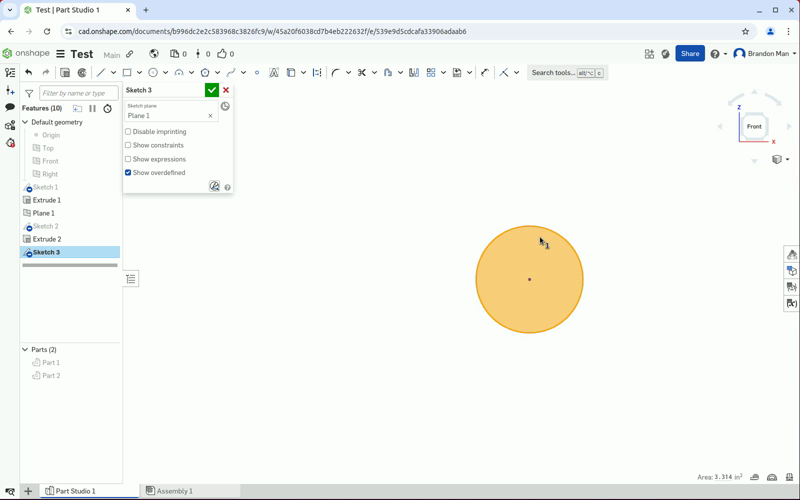
scroll(-6)
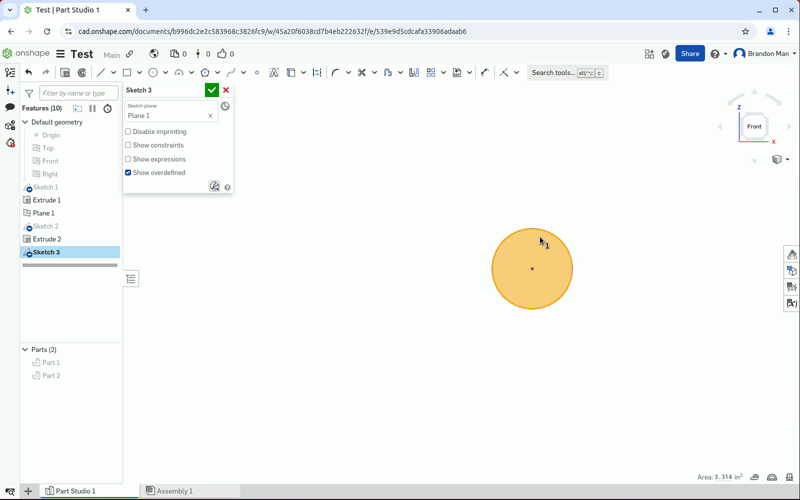
scroll(-6)
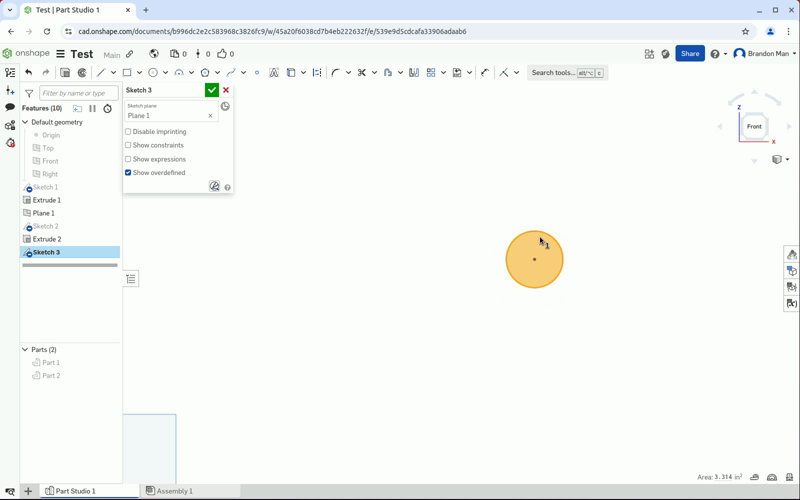
scroll(-6)
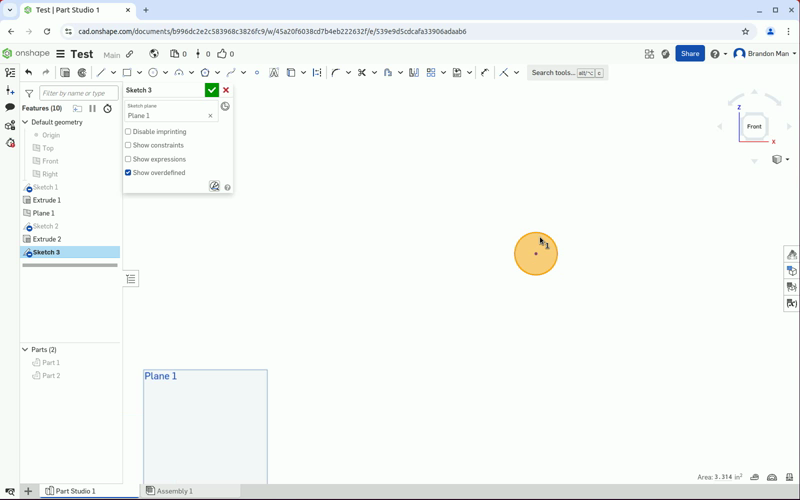
scroll(-6)
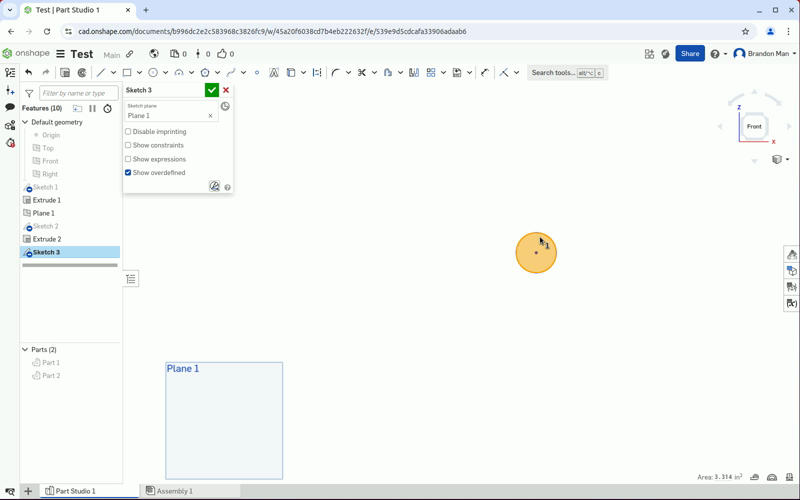
scroll(-6)
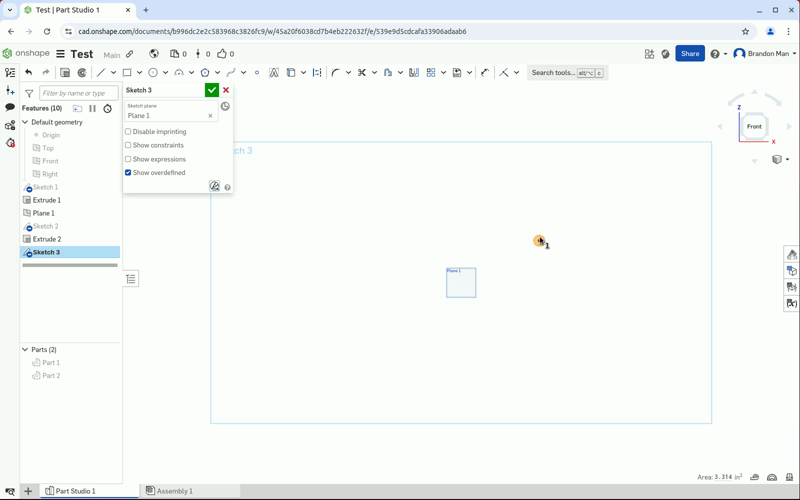
mouse_move(73, 352)
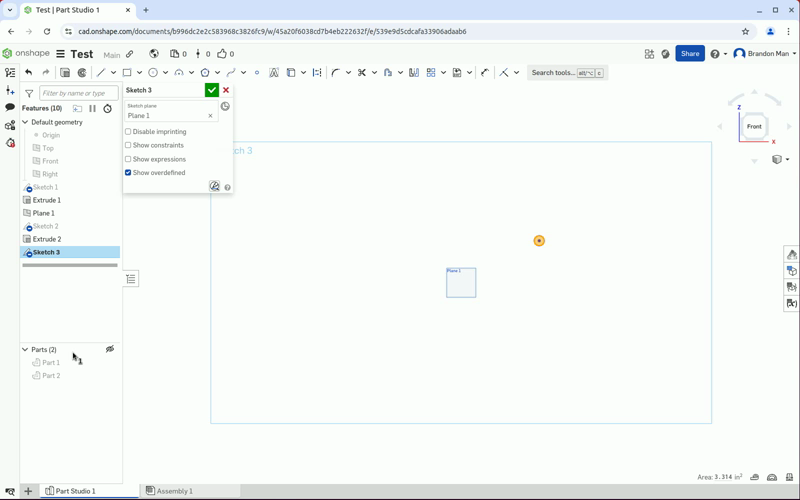
key(shift+y)
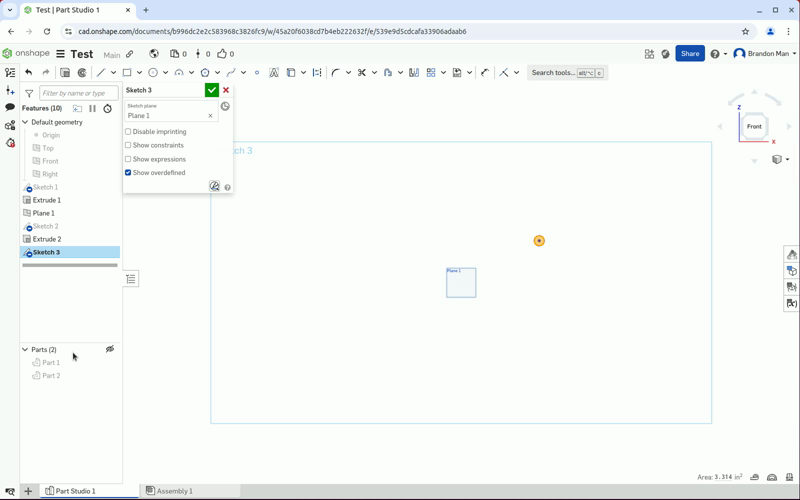
key(shift+e)
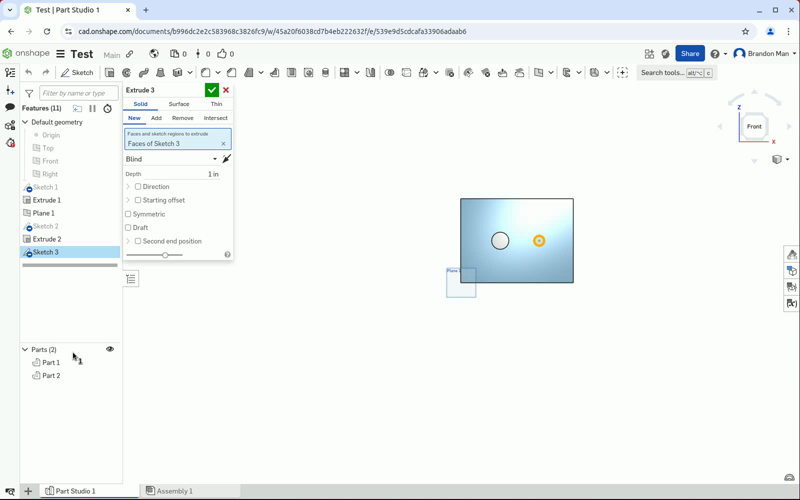
mouse_move(143, 106)
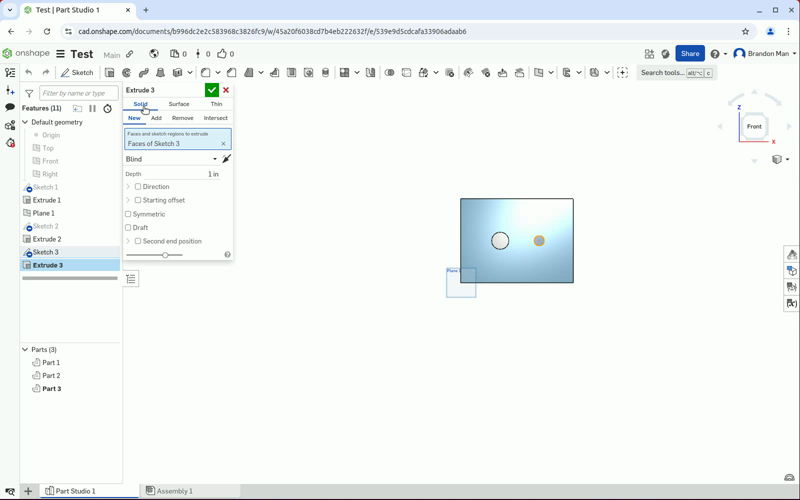
click(143, 106)
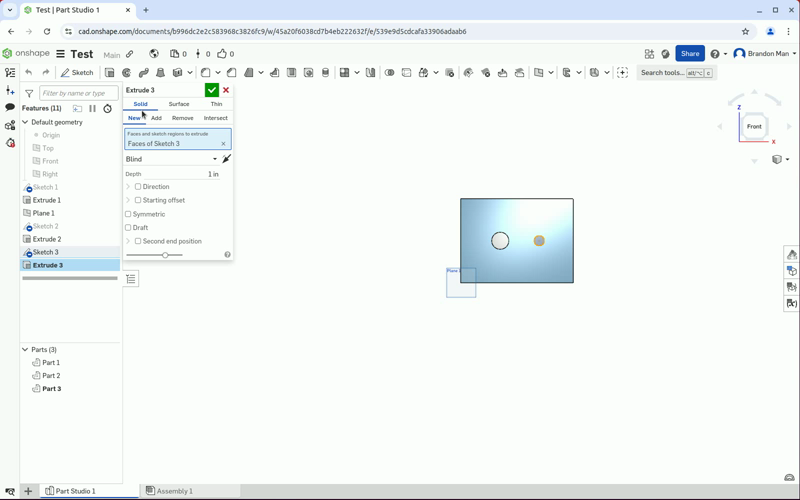
mouse_move(137, 120)
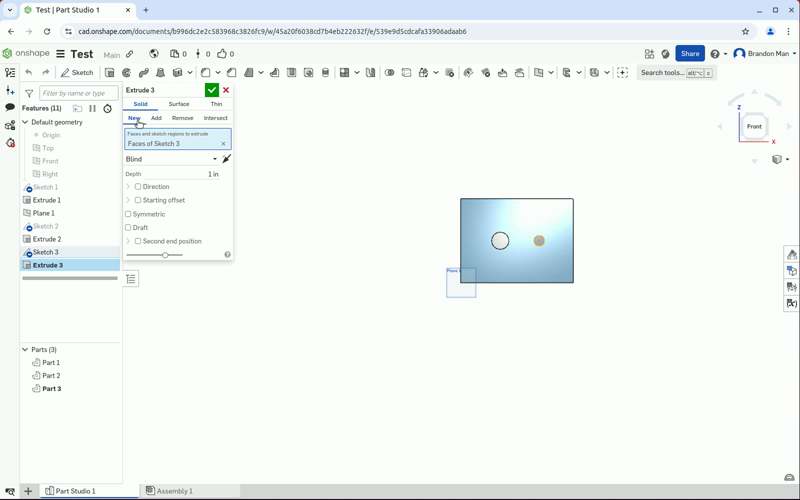
click(137, 120)
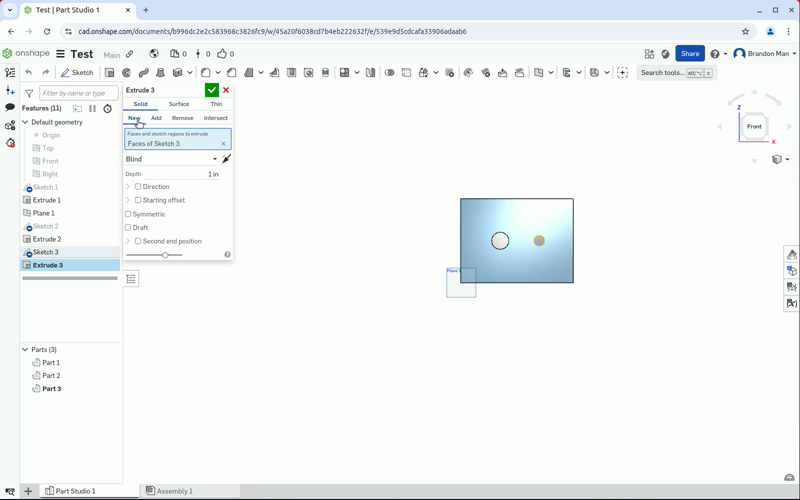
key(tab, 4)
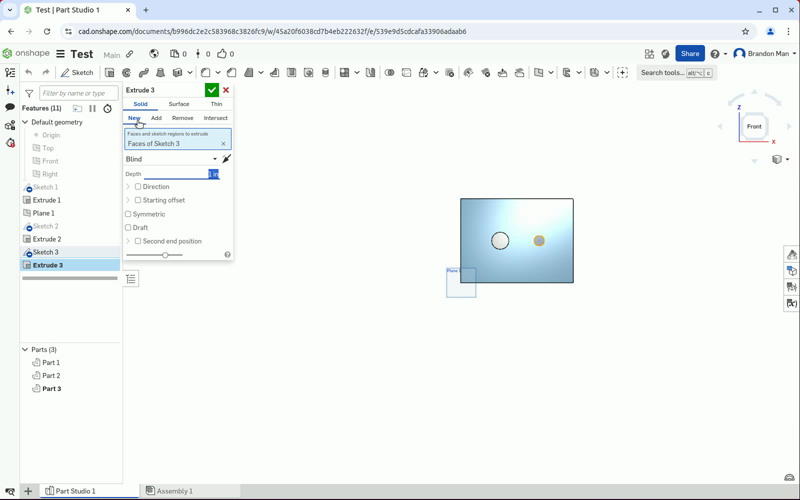
text(4.574)
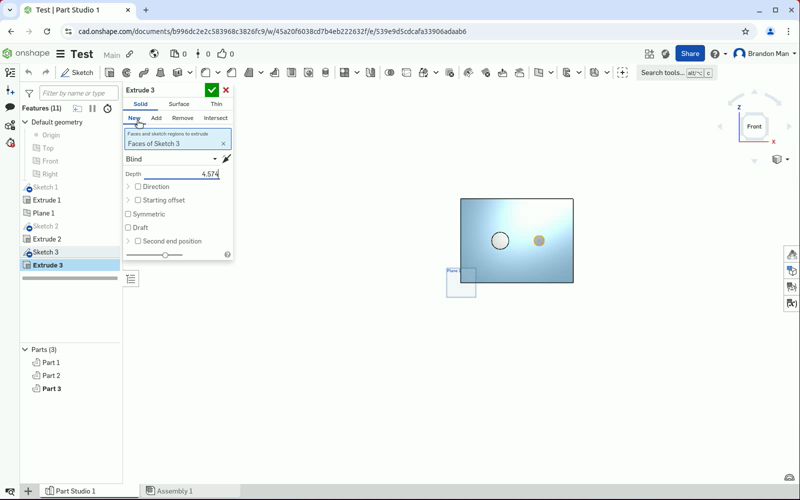
key(enter)
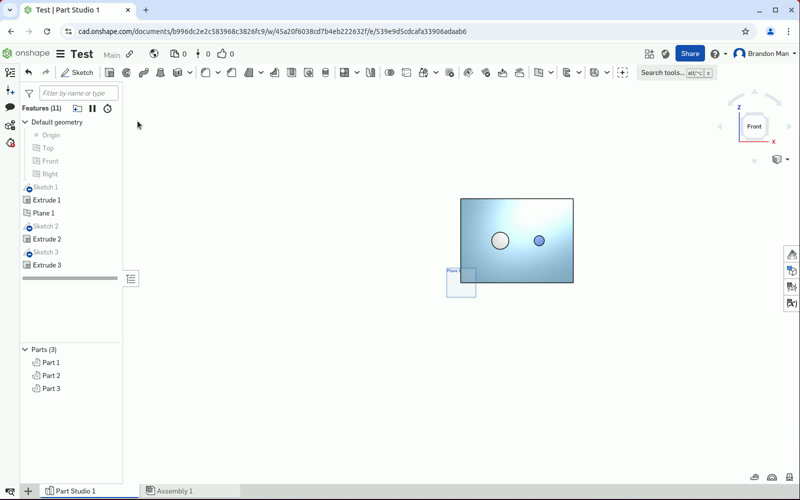
key(shift+h)
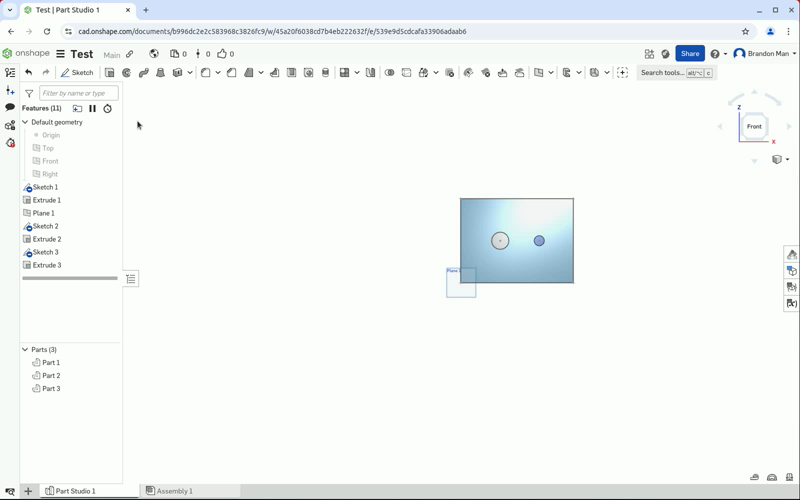
key(shift+h)
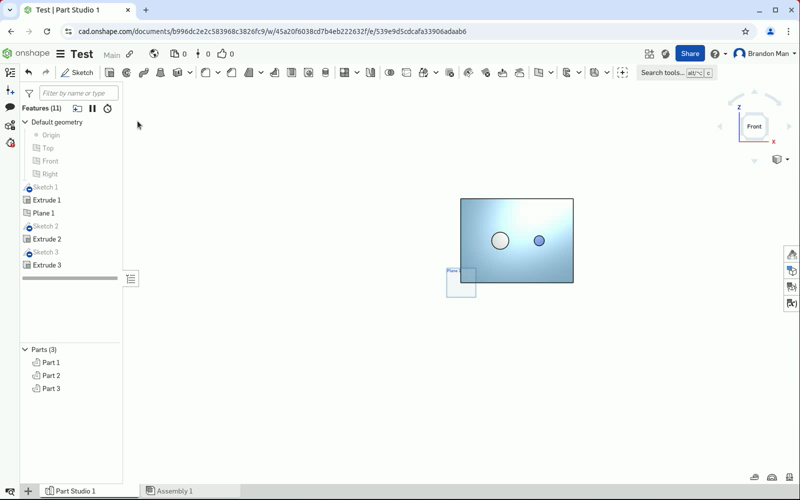
mouse_move(73, 189)
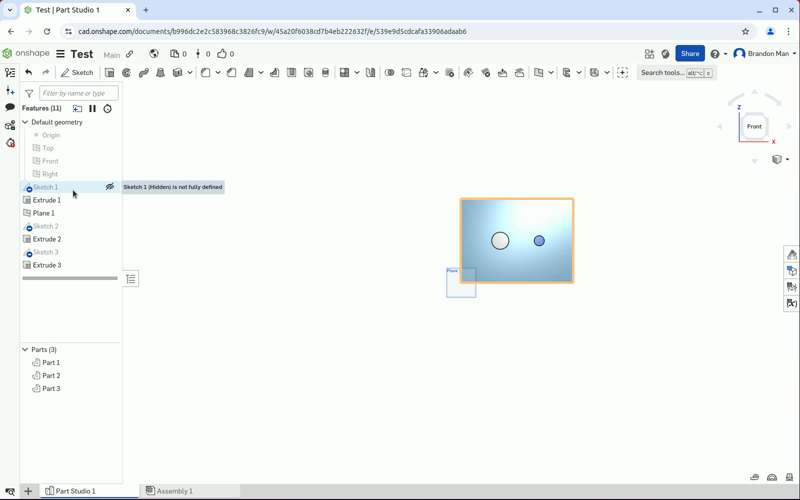
click(73, 189)
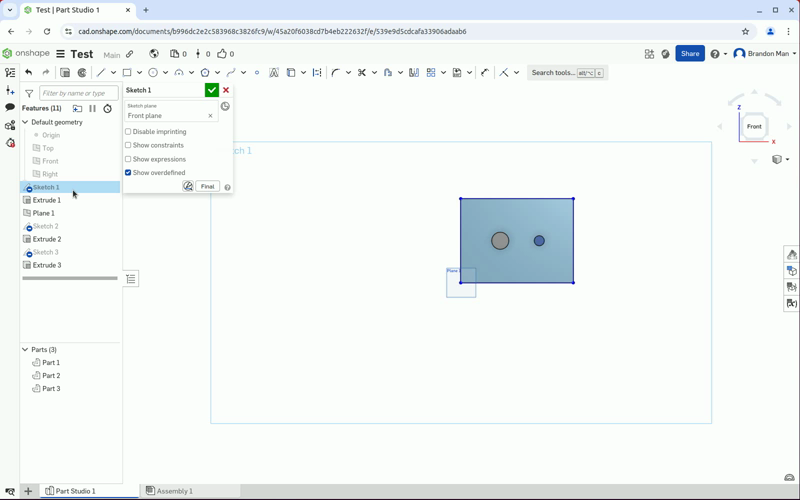
mouse_move(229, 92)
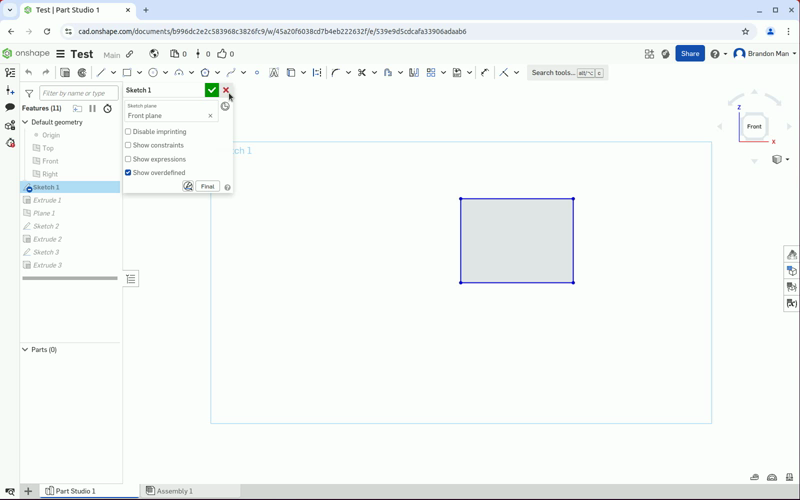
click(229, 92)
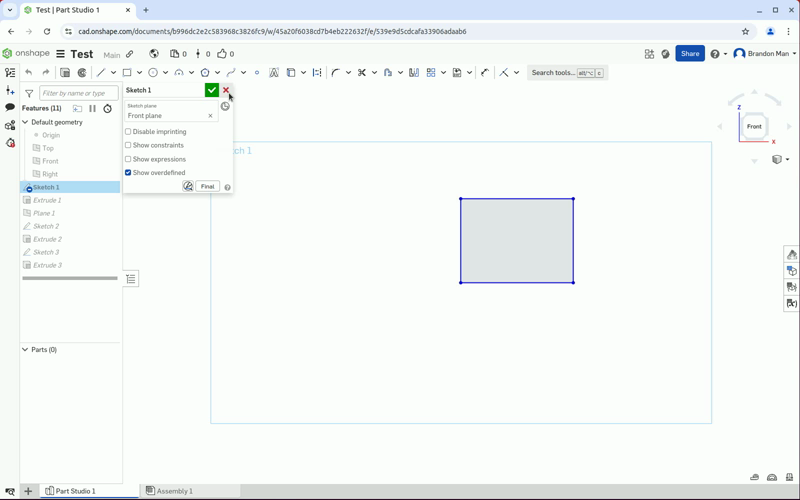
key(shift+s)
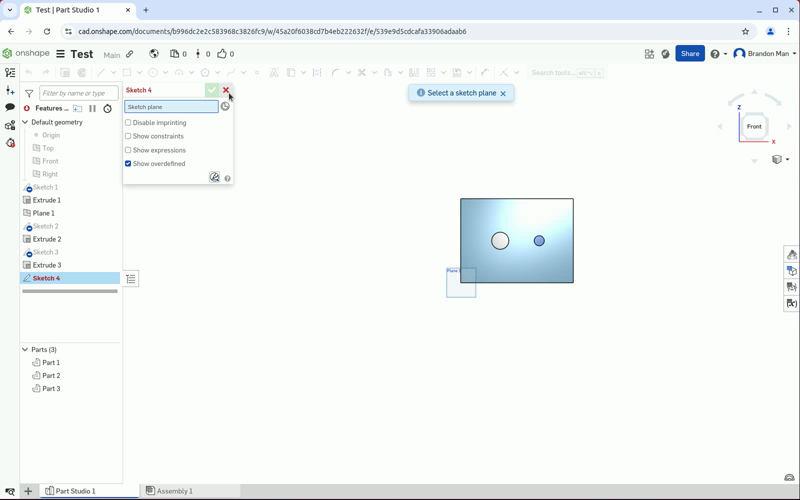
mouse_move(73, 215)
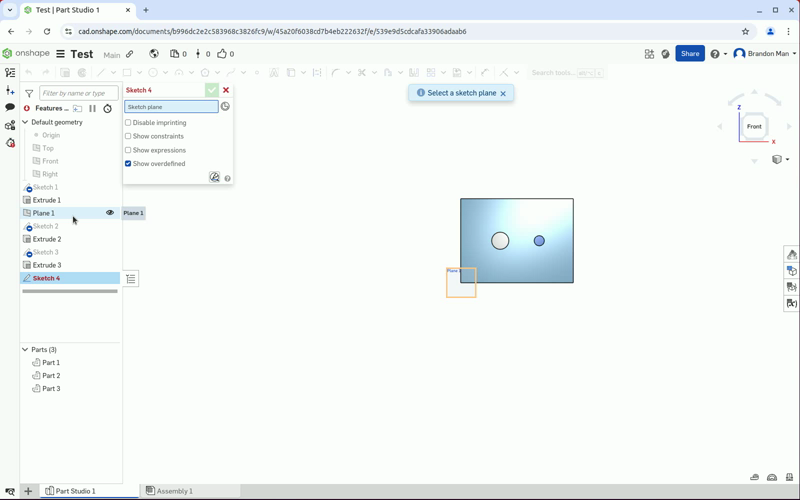
click(73, 215)
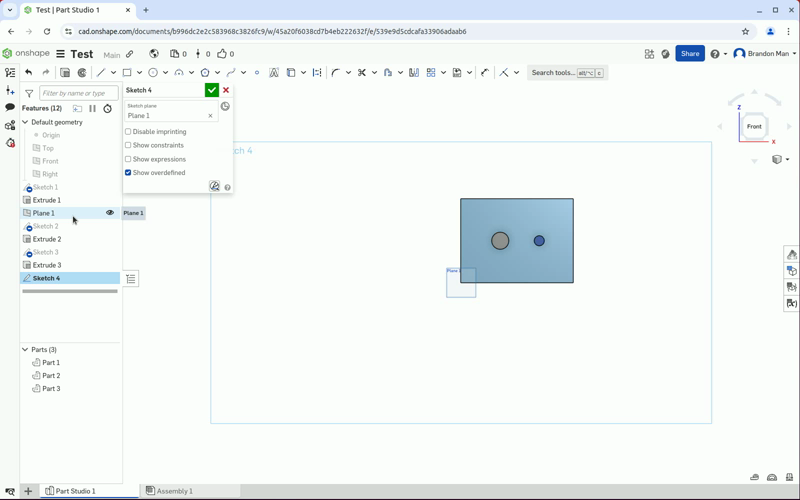
mouse_move(73, 352)
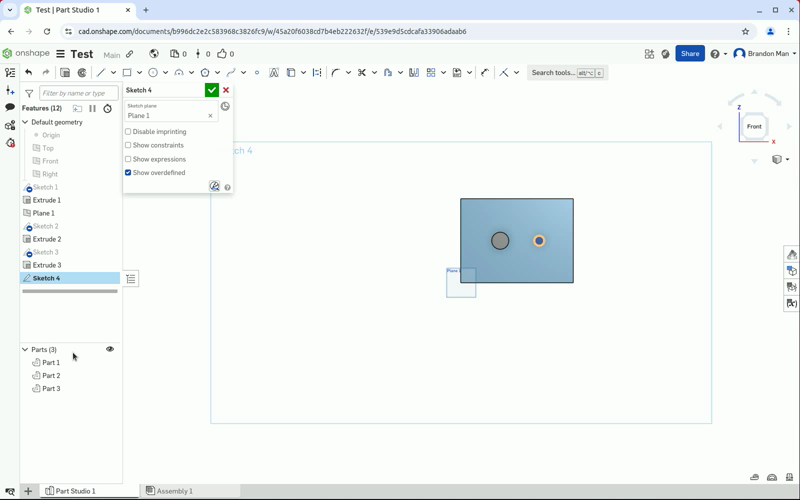
key(y)
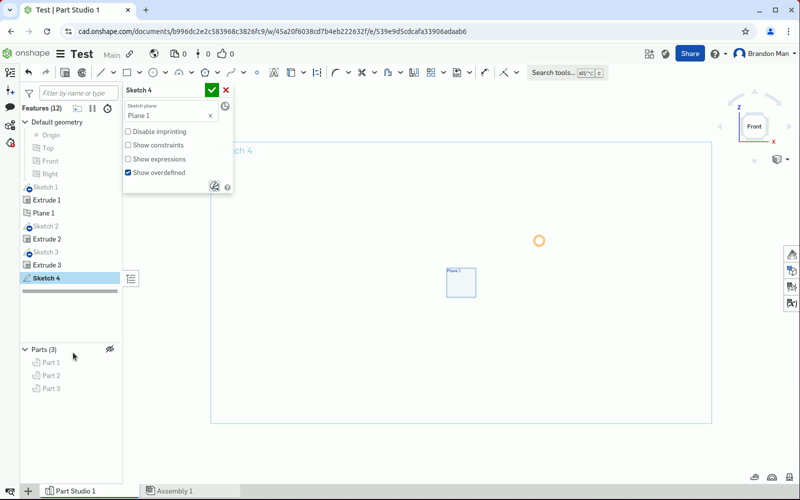
key(l)
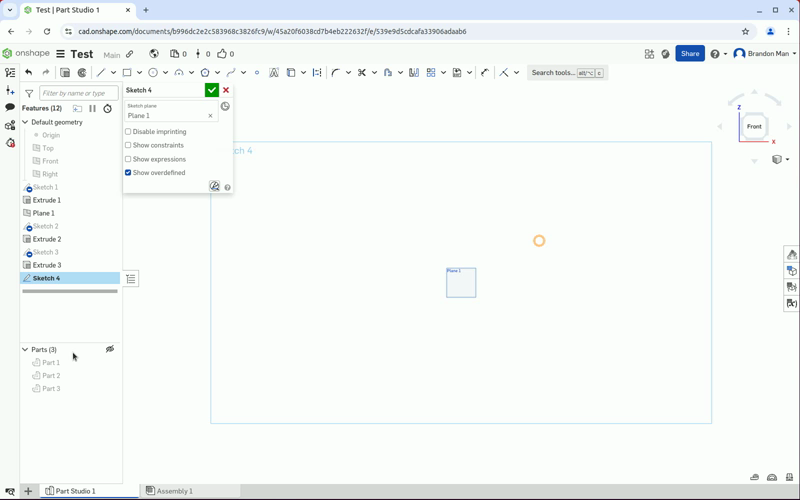
key_down(shift)
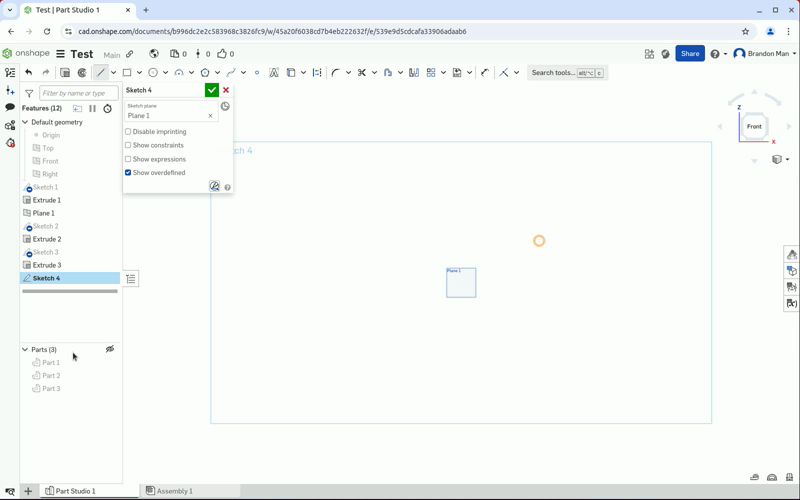
mouse_move(489, 212)
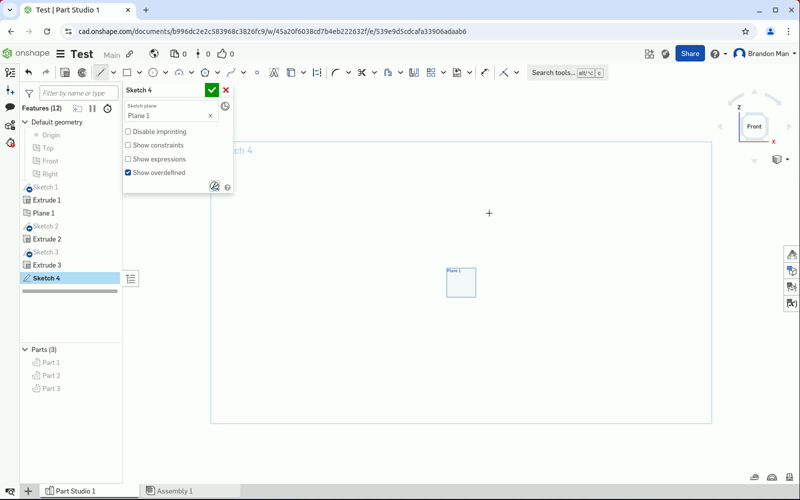
click(489, 212)
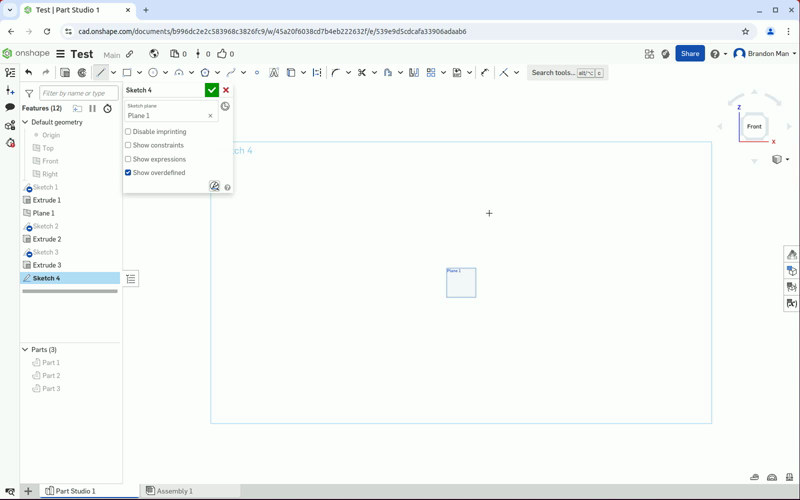
key_up(shift)
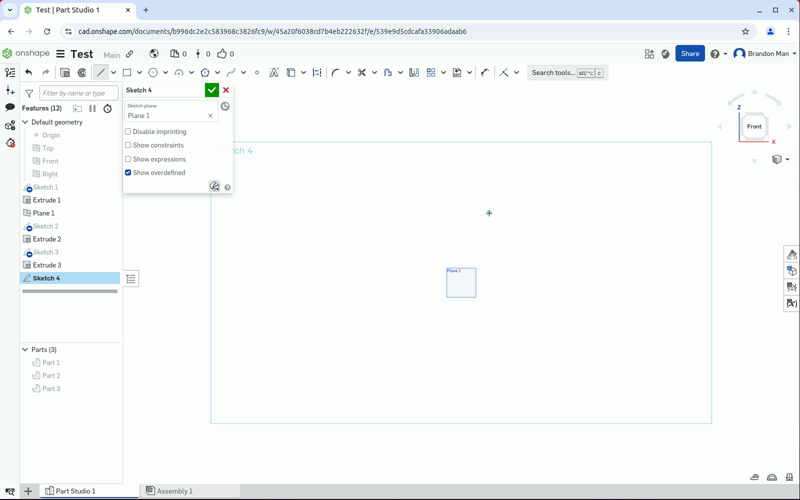
key_down(shift)
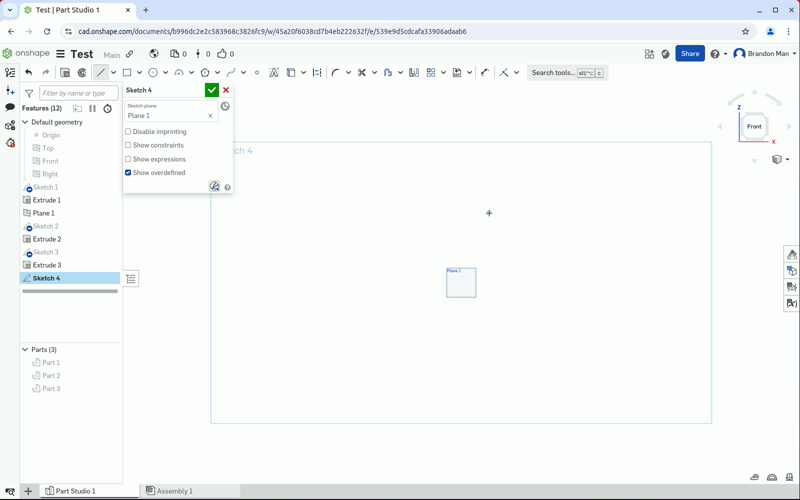
mouse_move(519, 212)
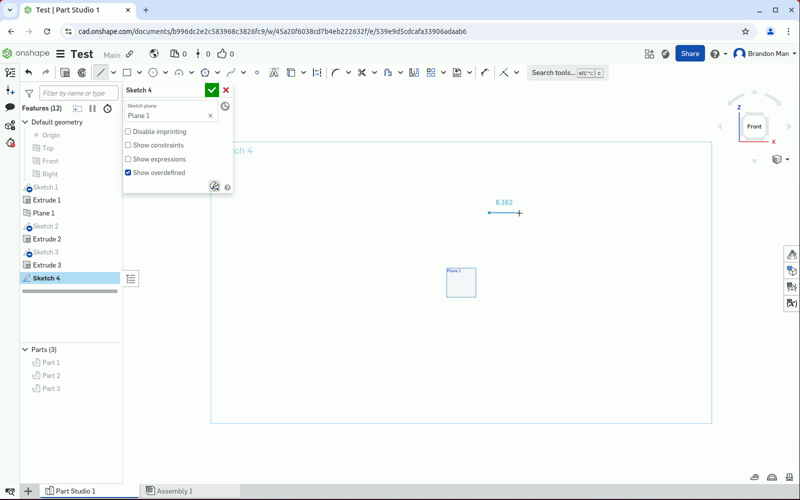
mouse_move(545, 212)
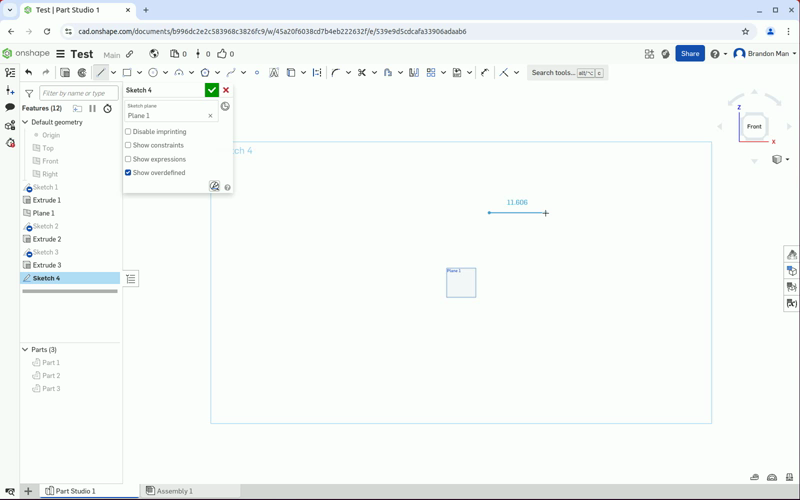
click(545, 212)
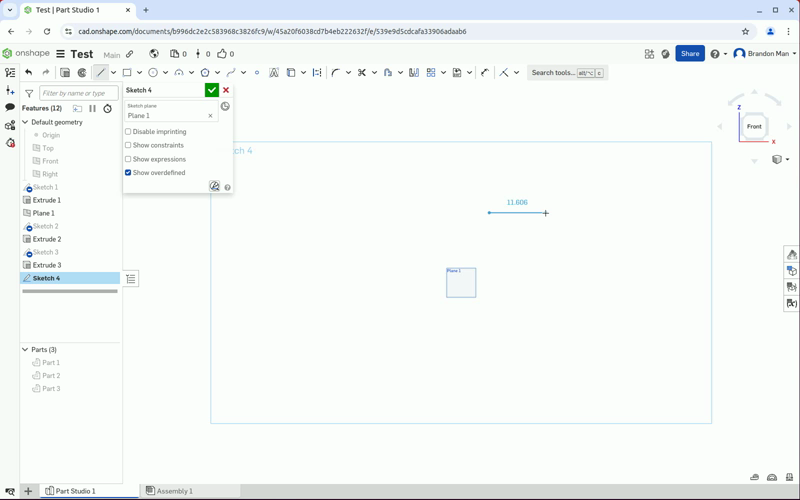
key_up(shift)
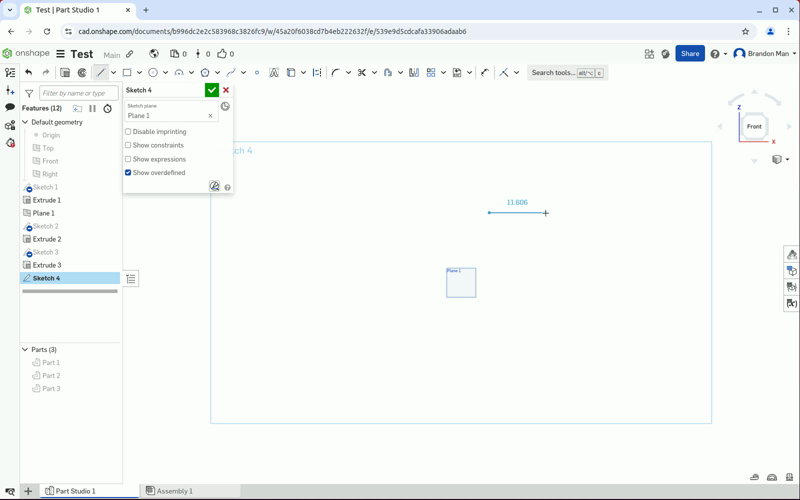
key_down(shift)
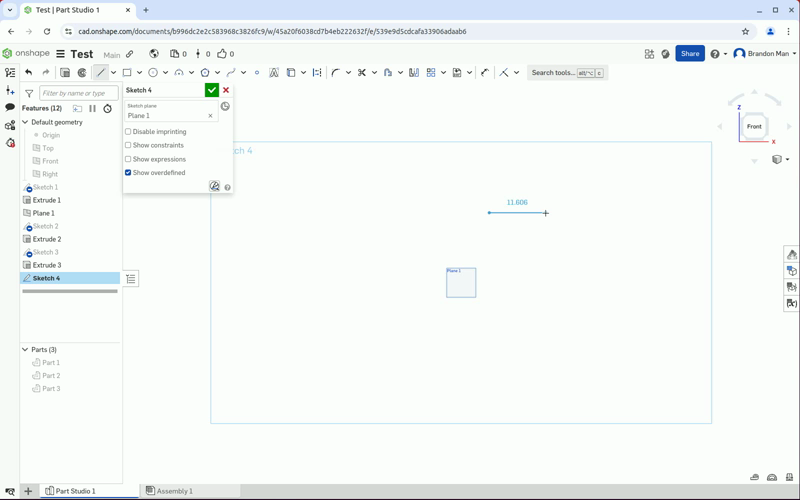
mouse_move(575, 212)
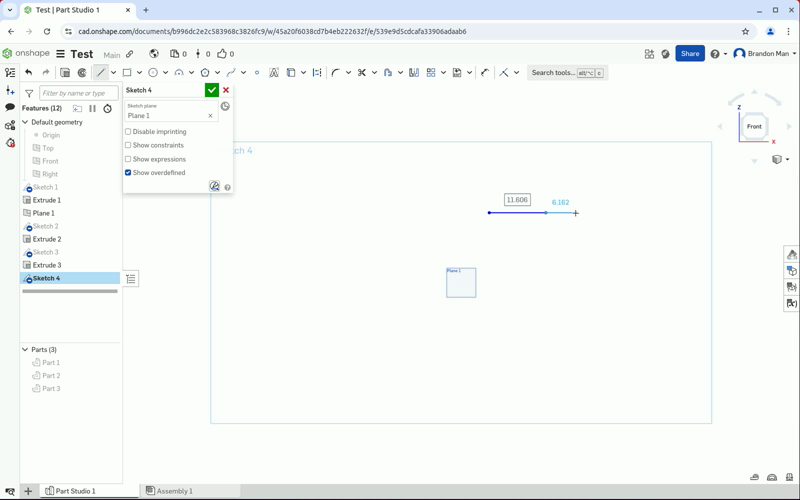
mouse_move(545, 198)
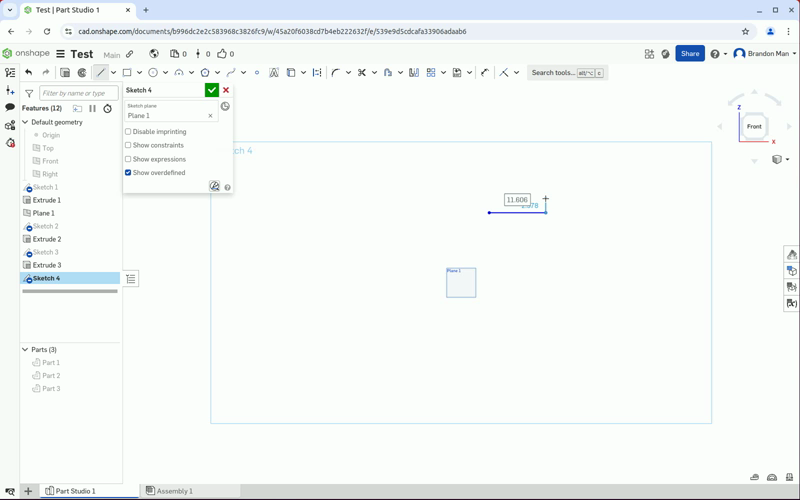
click(545, 198)
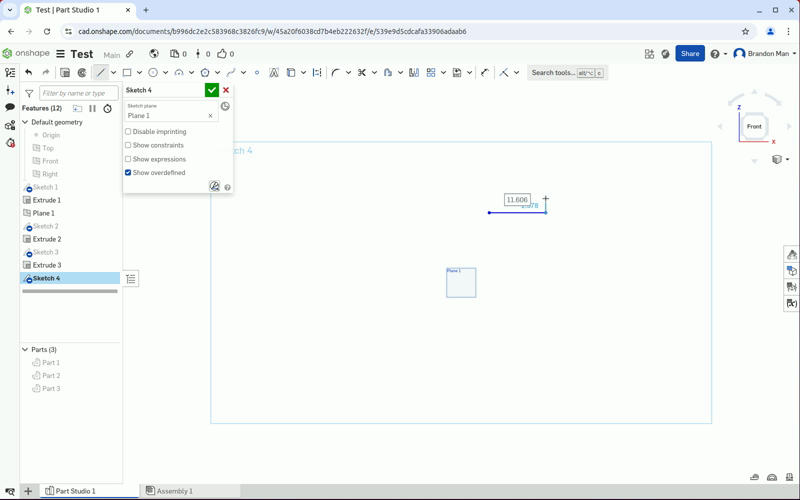
key_up(shift)
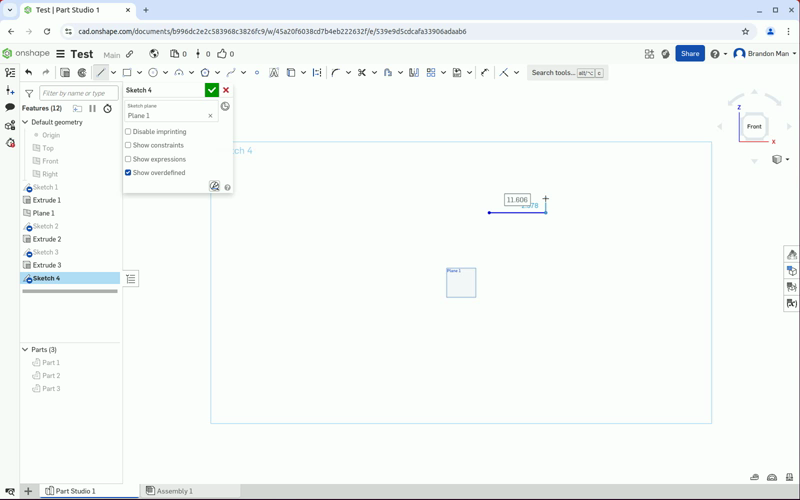
key_down(shift)
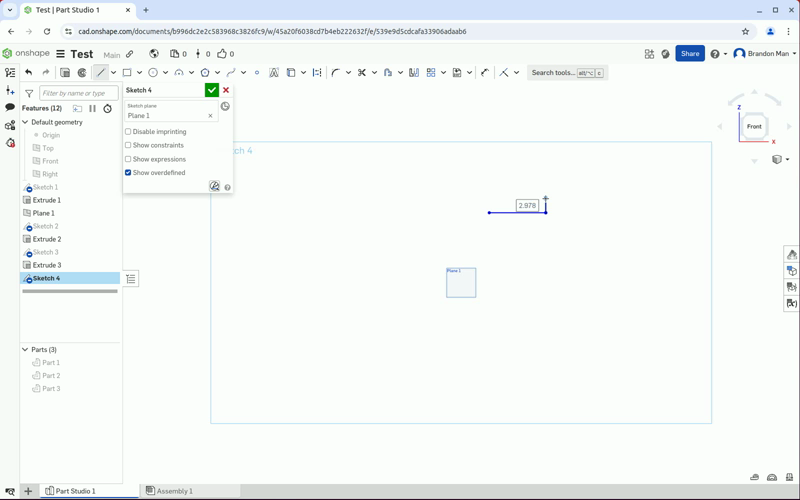
mouse_move(575, 198)
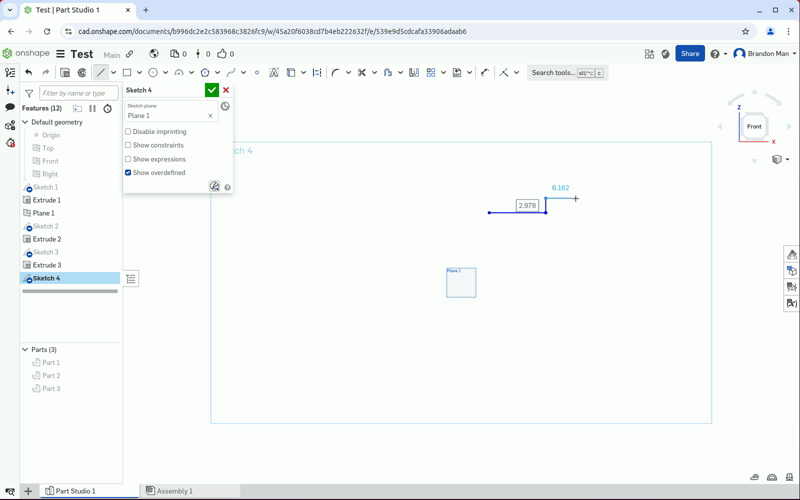
mouse_move(489, 198)
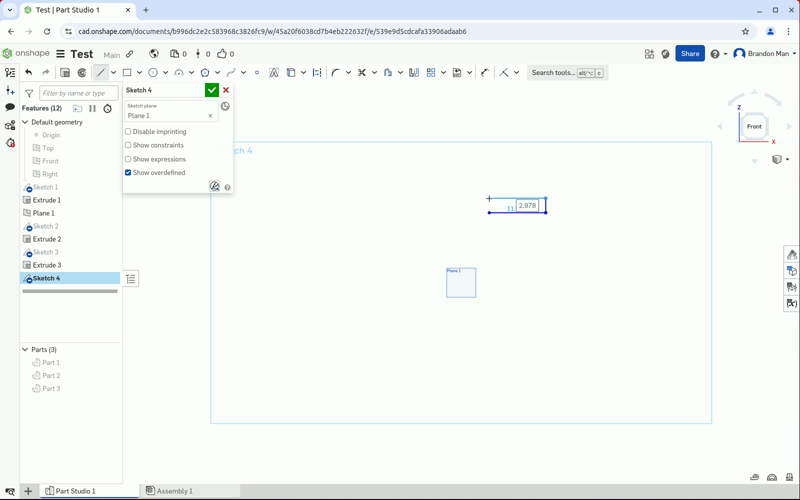
click(489, 198)
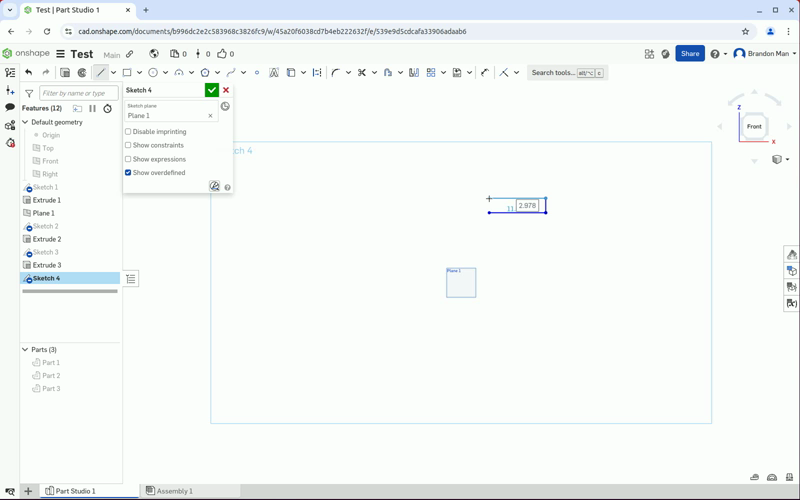
key_up(shift)
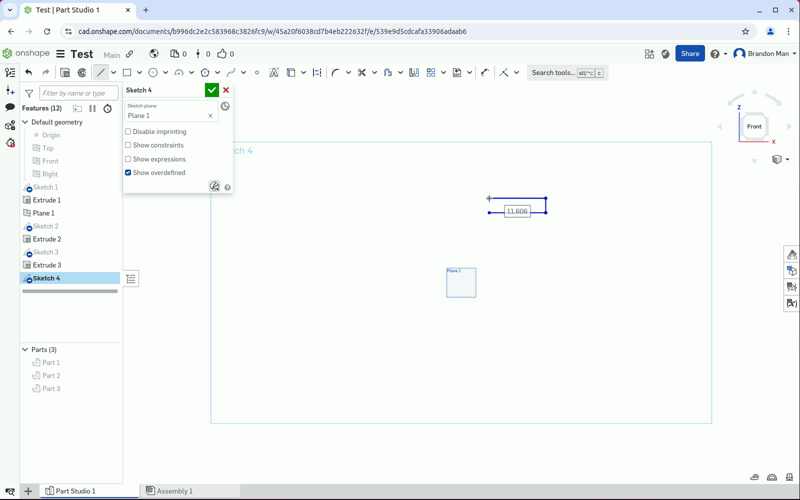
mouse_move(519, 198)
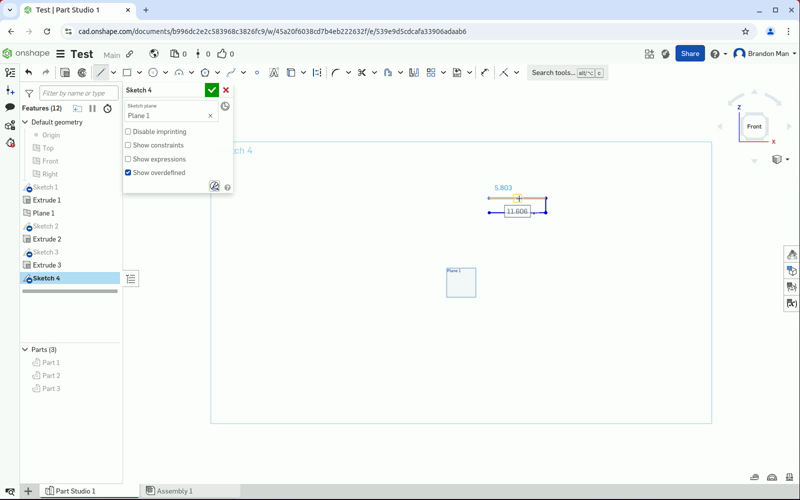
key_down(shift)
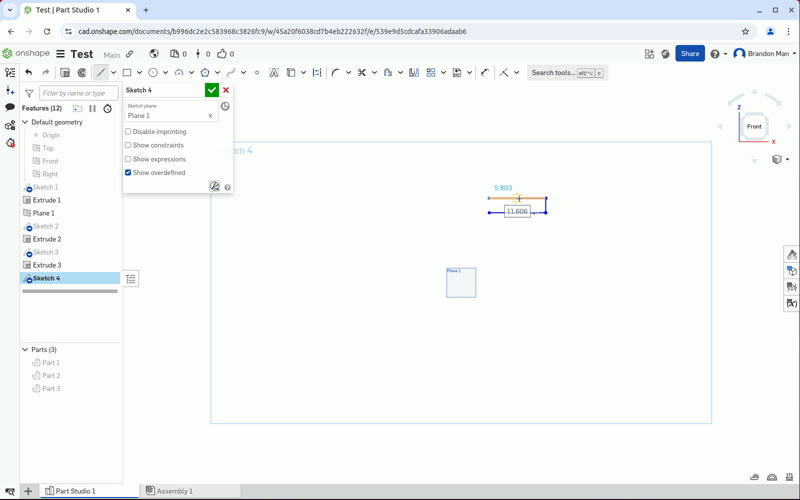
mouse_move(489, 212)
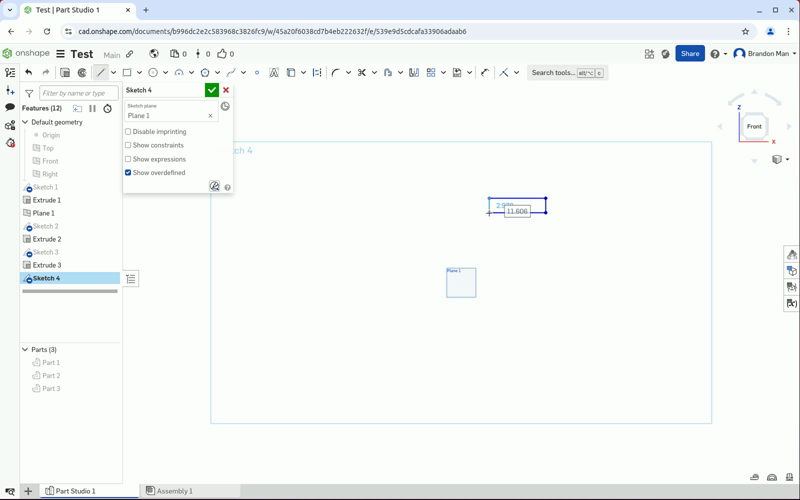
key_up(shift)
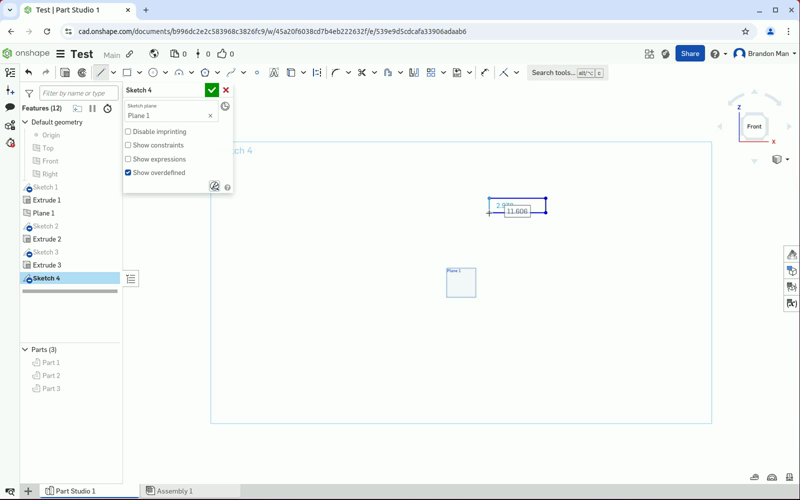
click(489, 212)
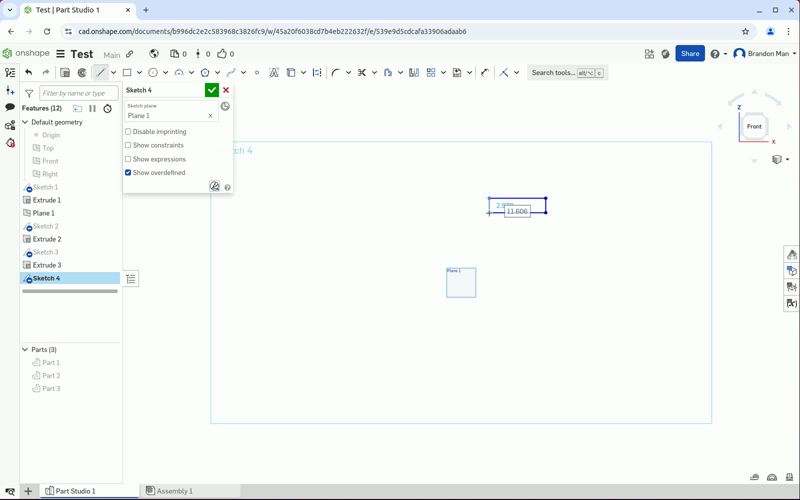
key(esc)
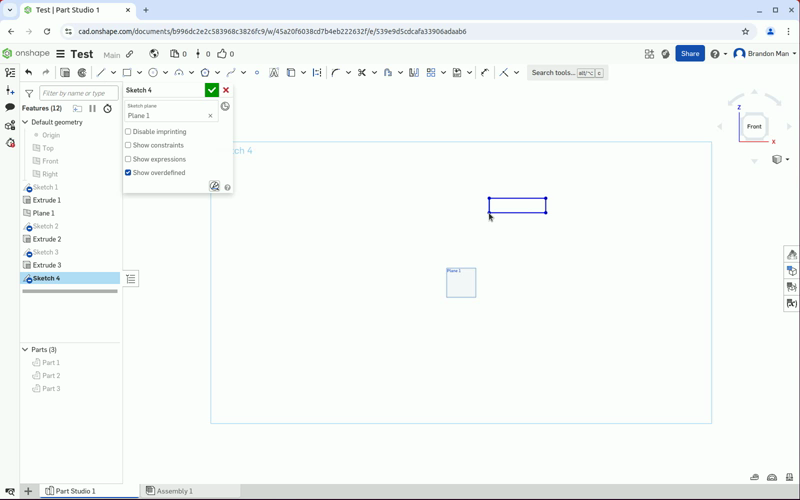
mouse_move(530, 210)
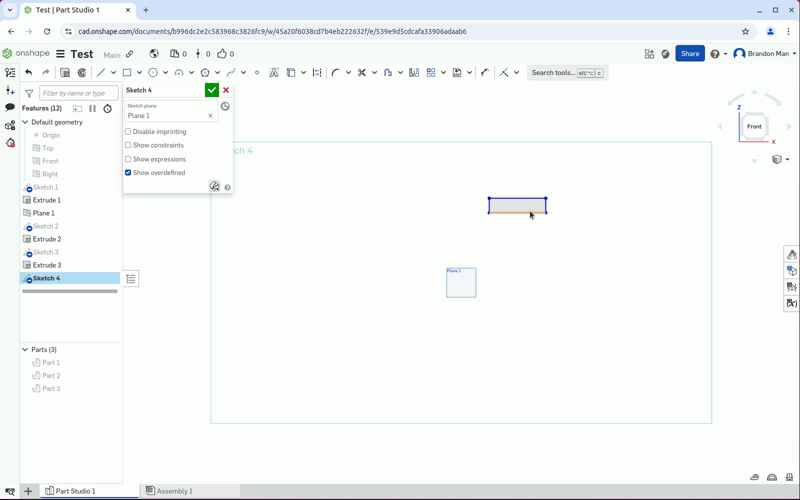
scroll(6)
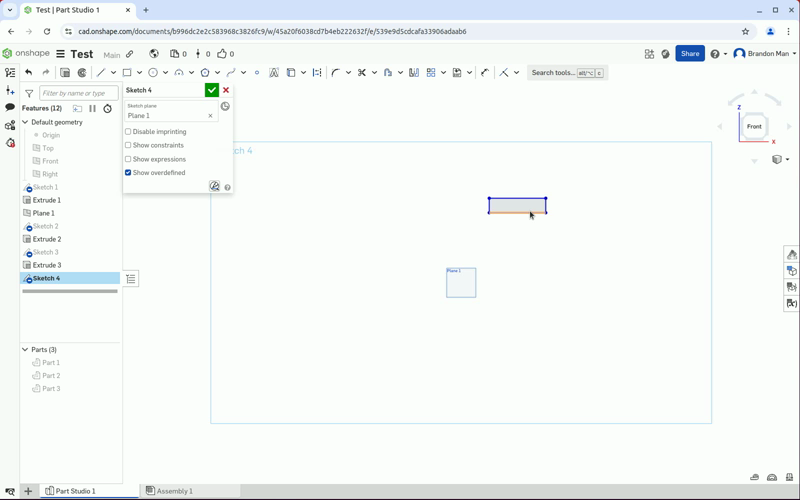
scroll(6)
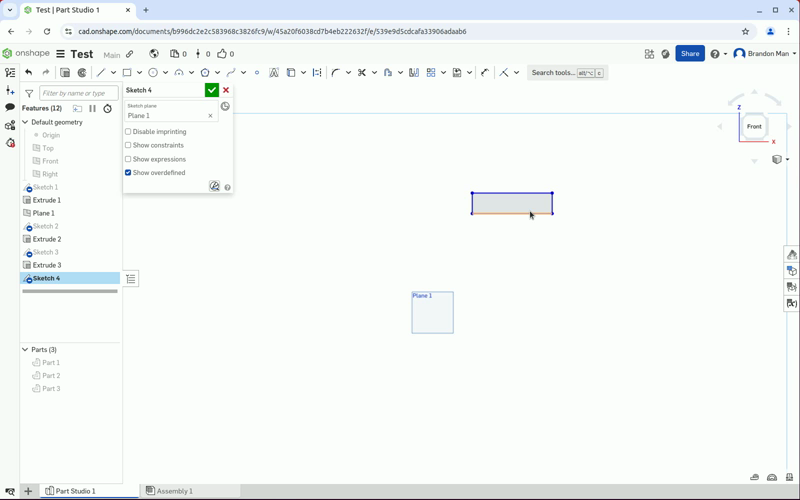
scroll(6)
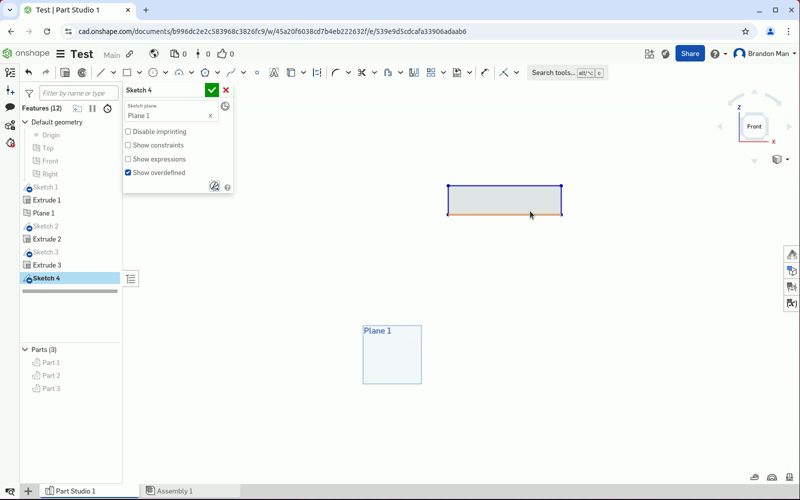
scroll(6)
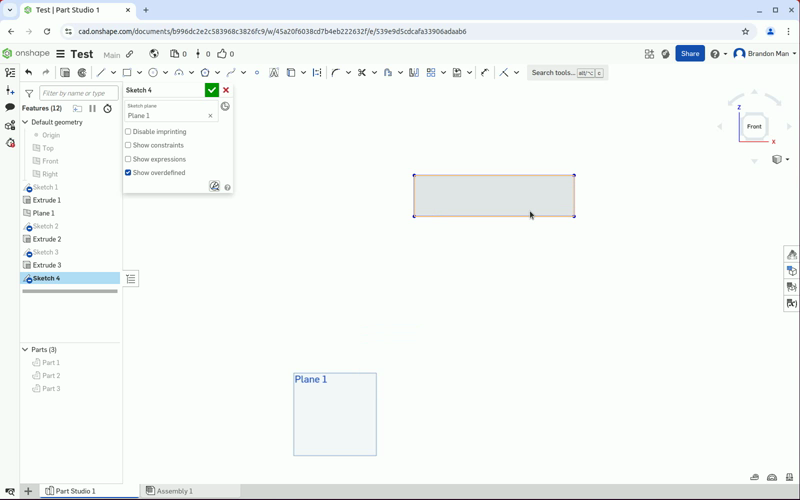
scroll(6)
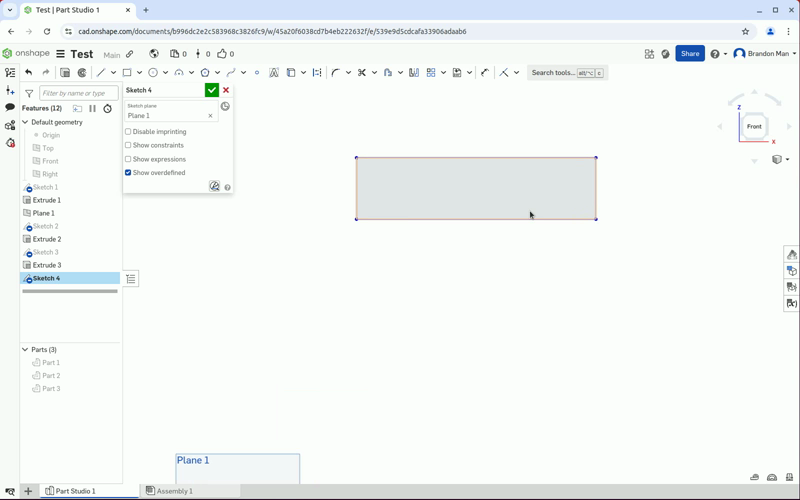
scroll(6)
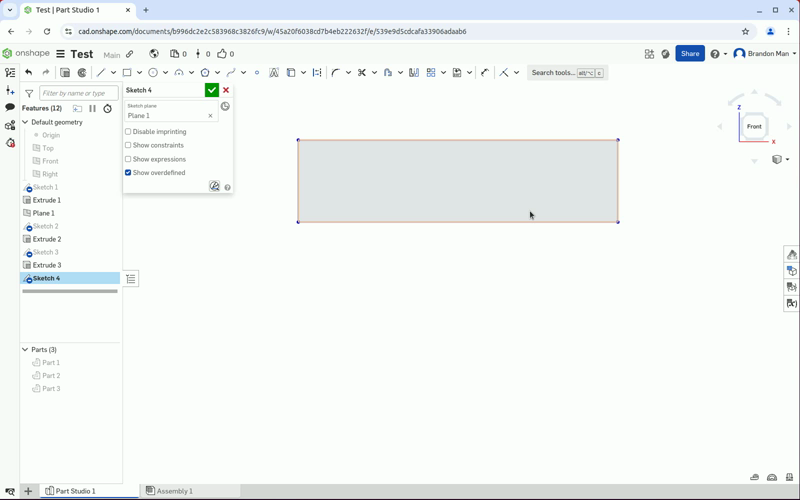
scroll(6)
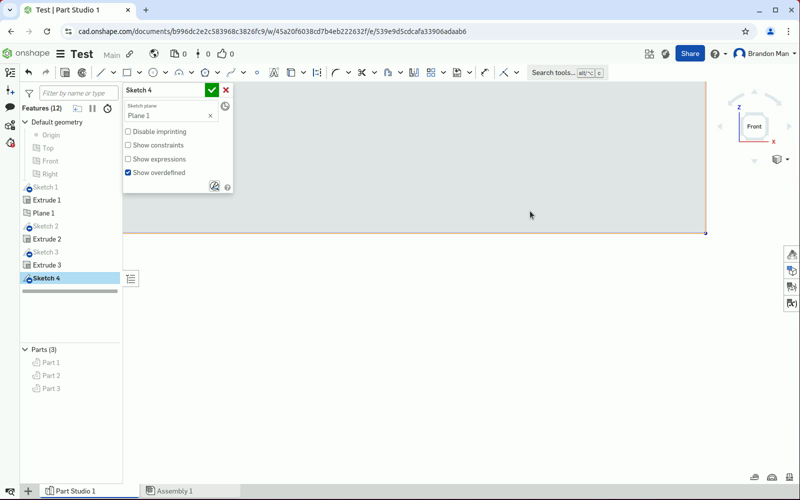
click(530, 210)
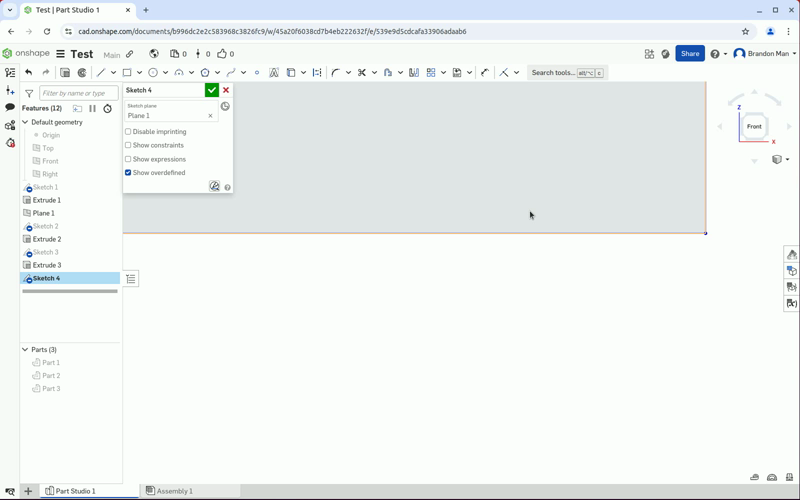
scroll(-6)
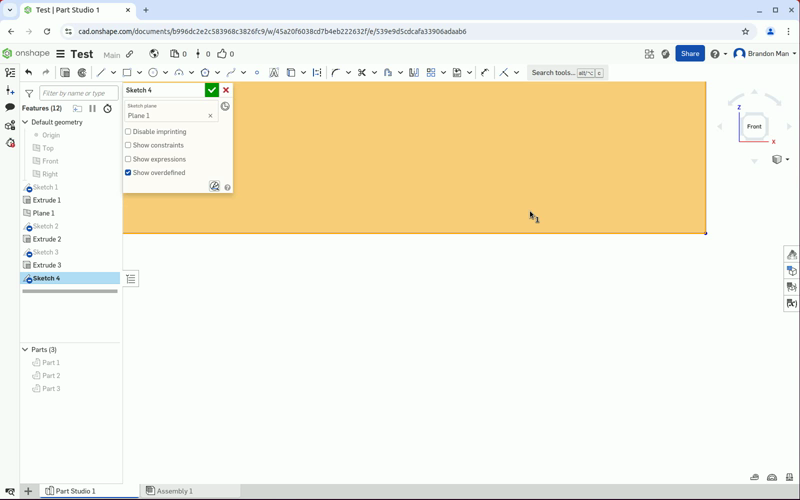
scroll(-6)
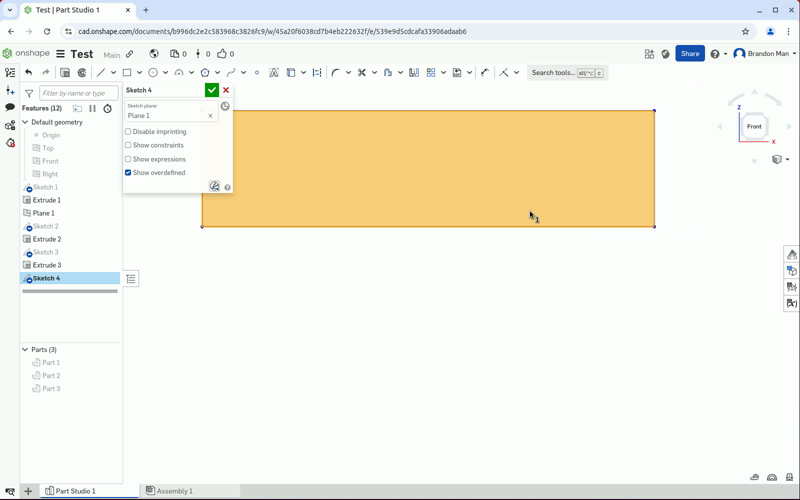
scroll(-6)
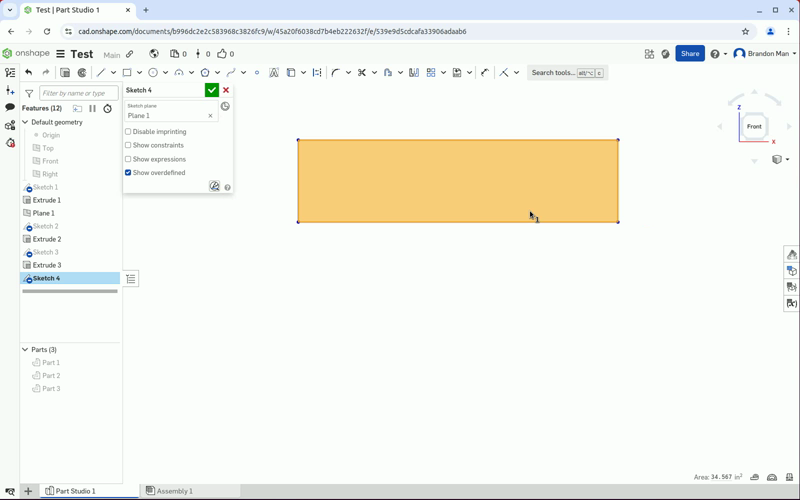
scroll(-6)
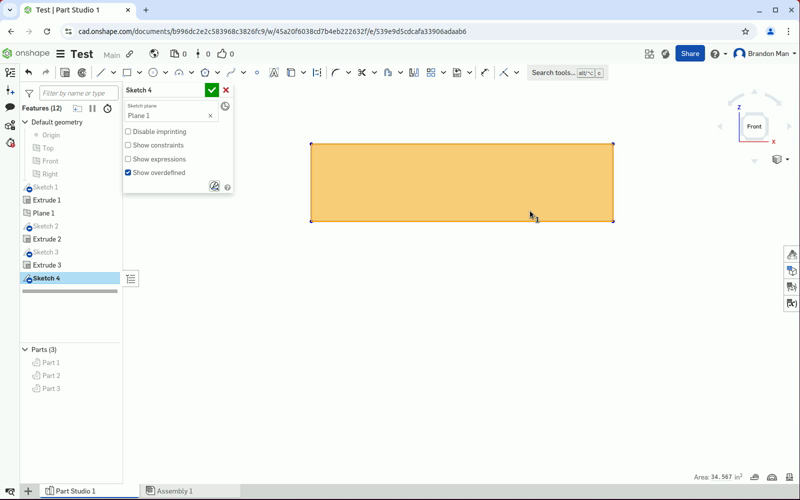
scroll(-6)
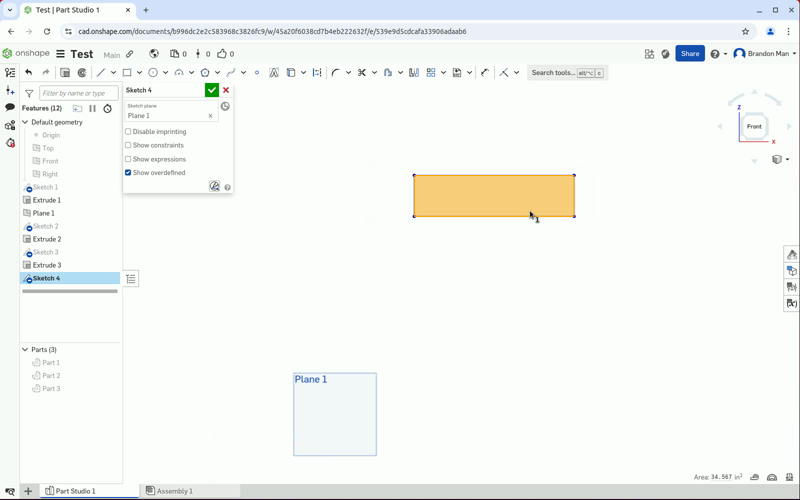
scroll(-6)
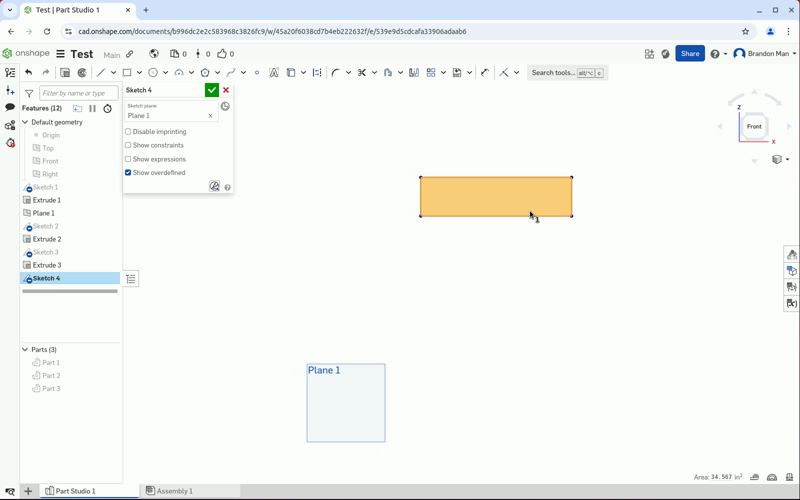
scroll(-6)
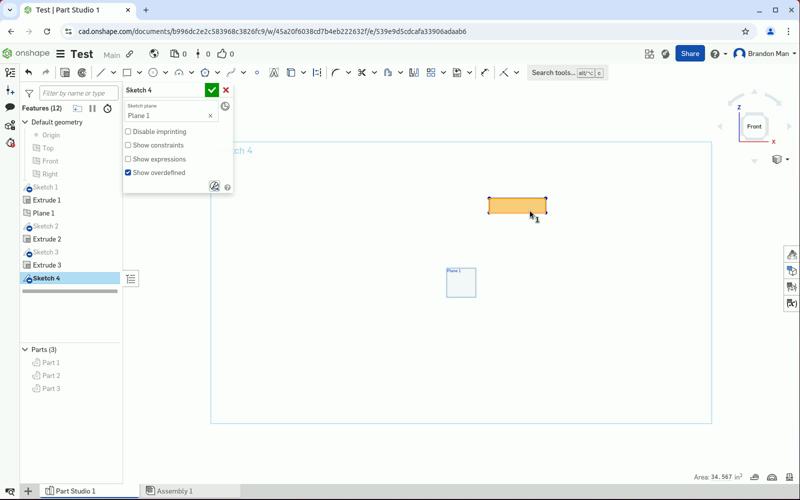
mouse_move(73, 352)
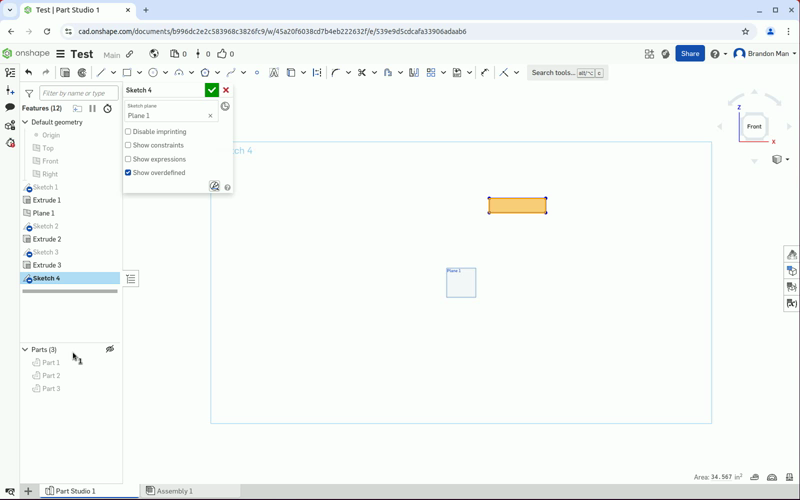
key(shift+y)
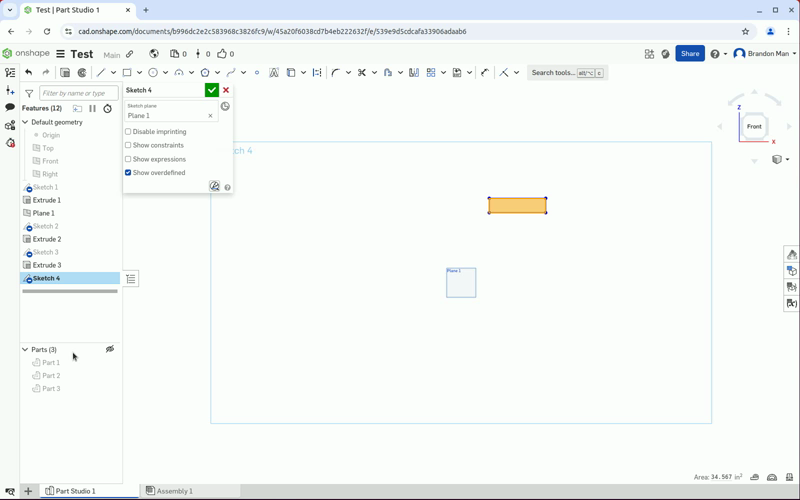
key(shift+e)
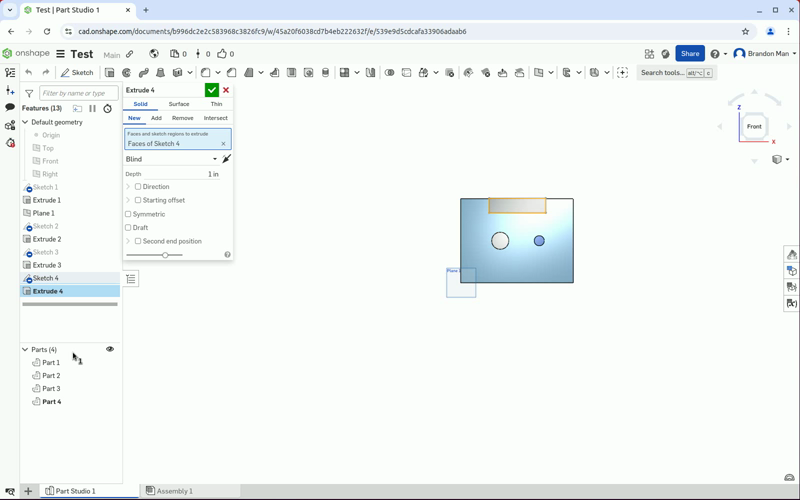
mouse_move(143, 106)
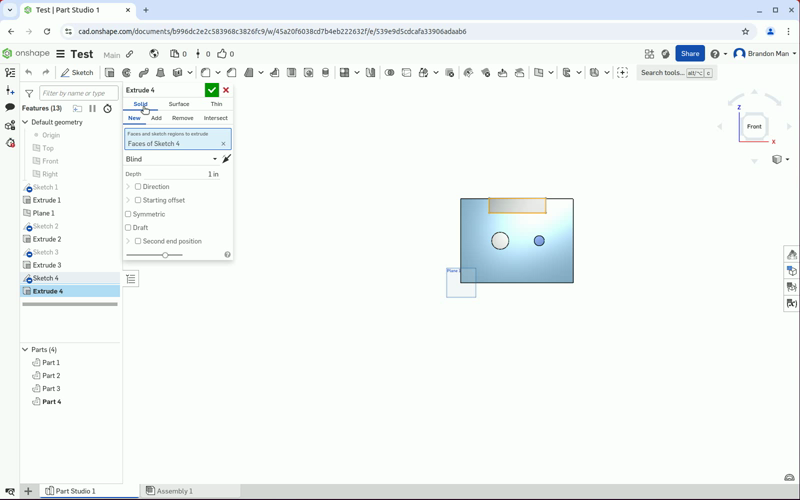
click(143, 106)
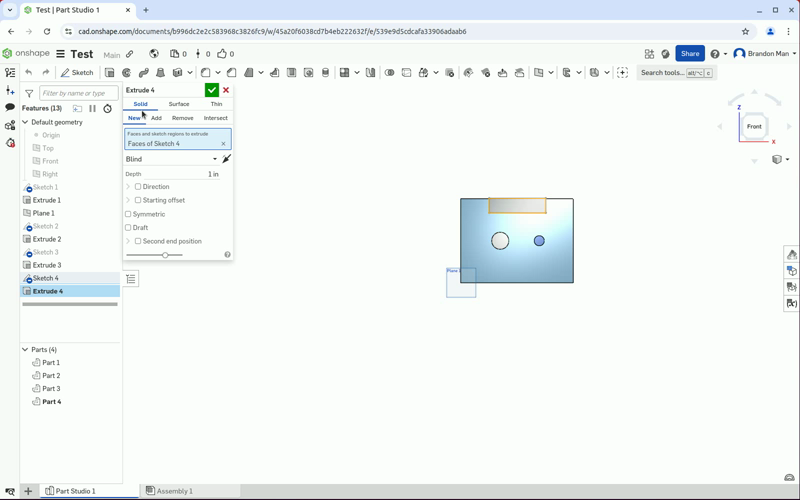
mouse_move(137, 120)
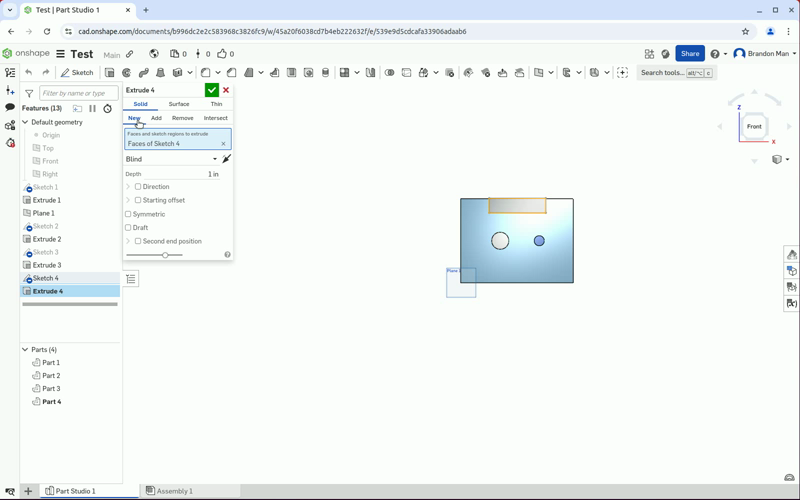
click(137, 120)
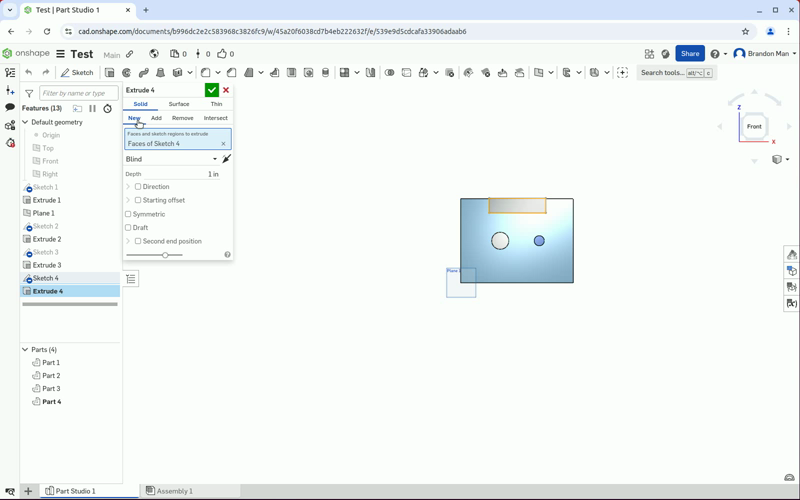
key(tab, 4)
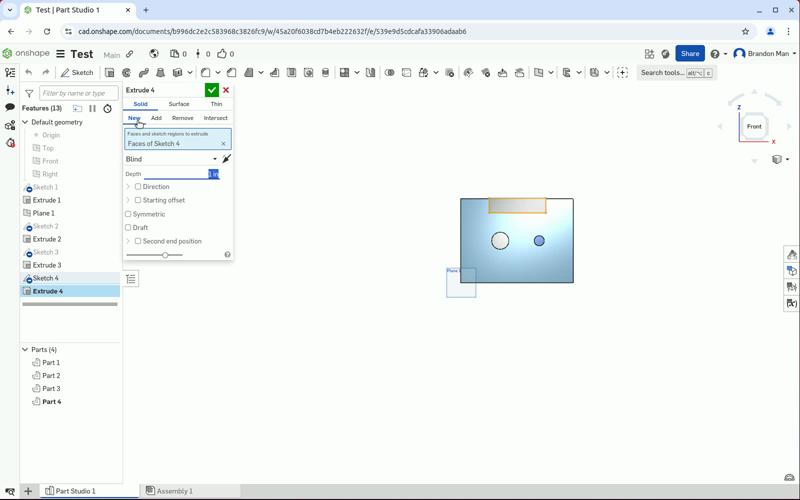
text(4.574)
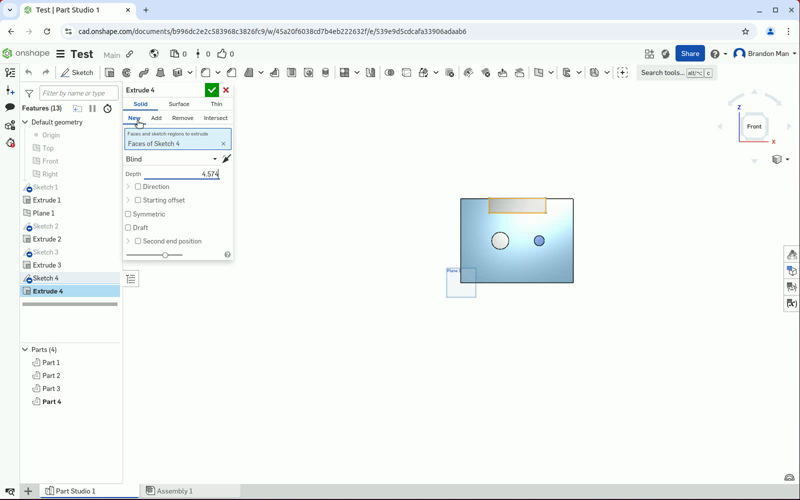
key(enter)
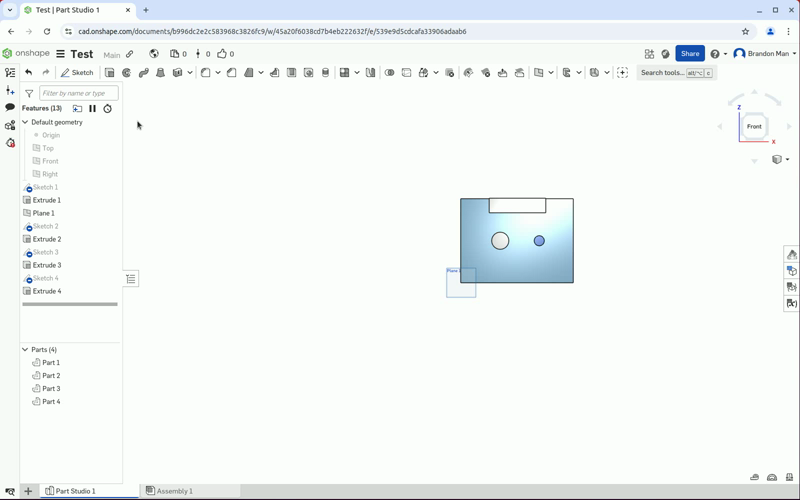
key(shift+h)
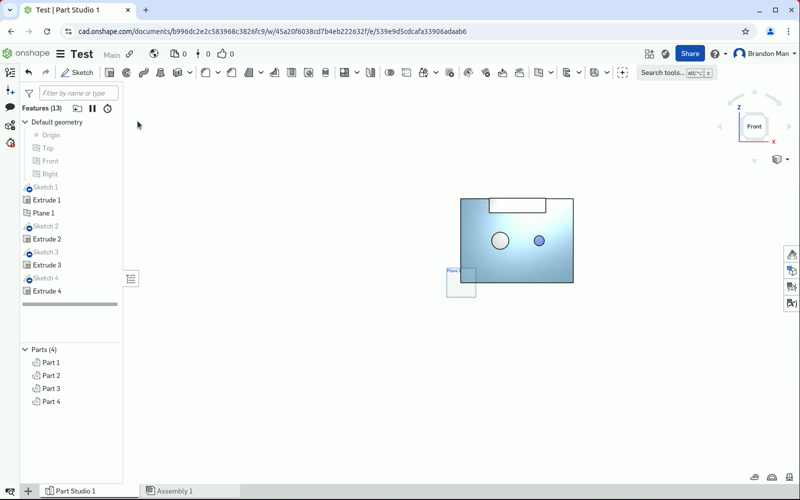
key(shift+h)
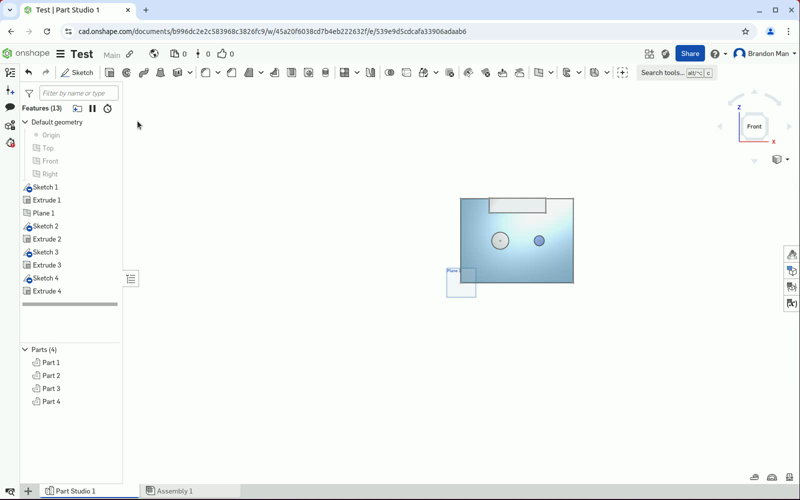
key(shift+7)
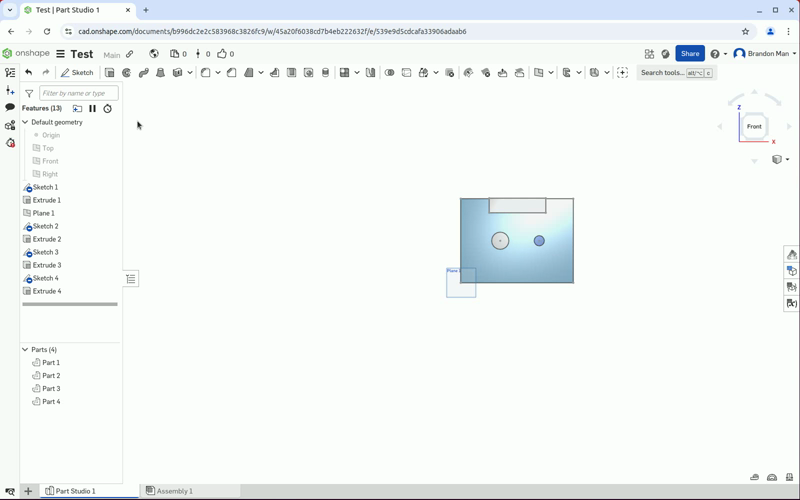
key(left, 2)
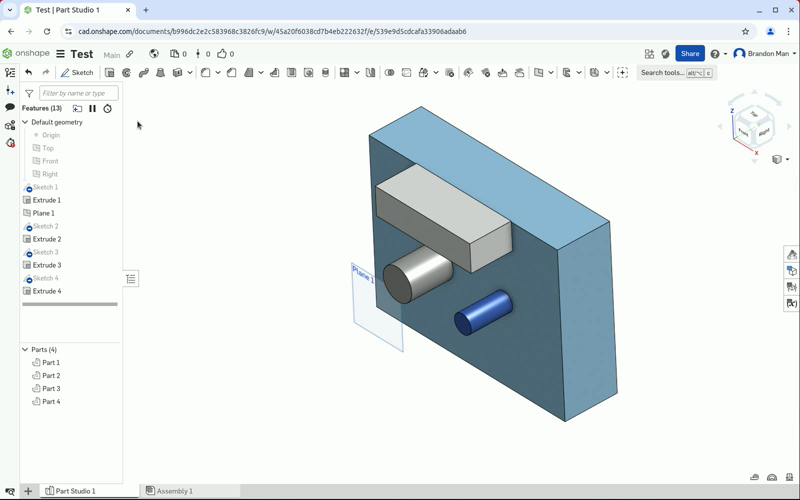
key(down, 2)
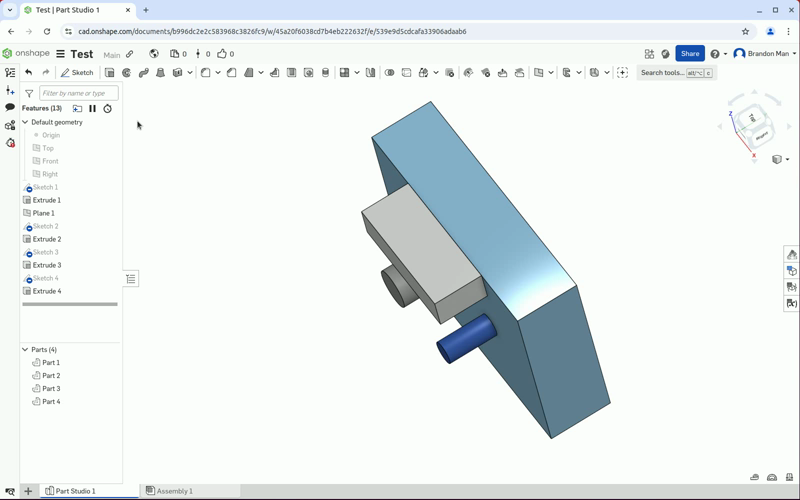
key(up, 2)
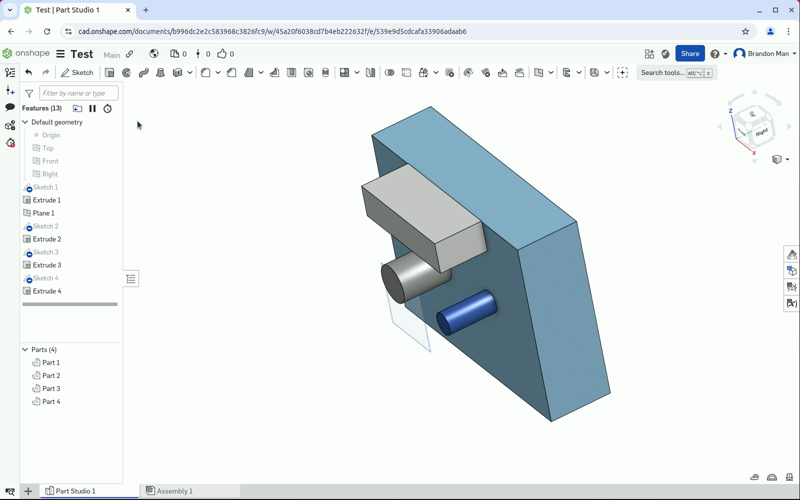
key(right, 2)
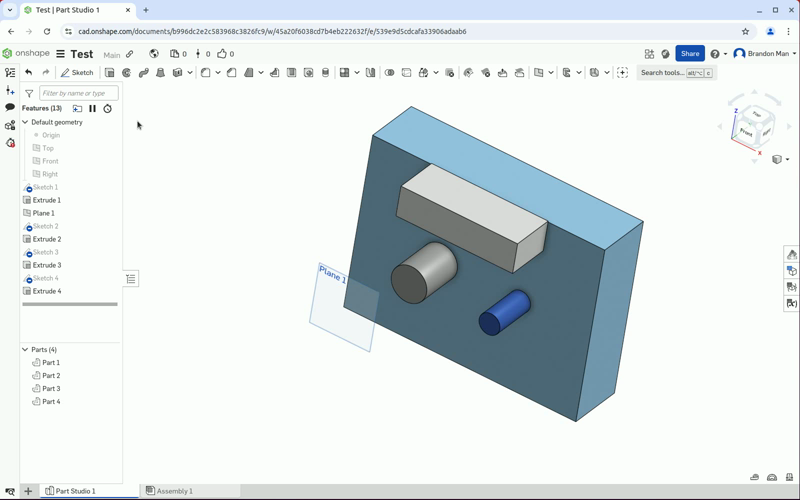
mouse_move(73, 189)
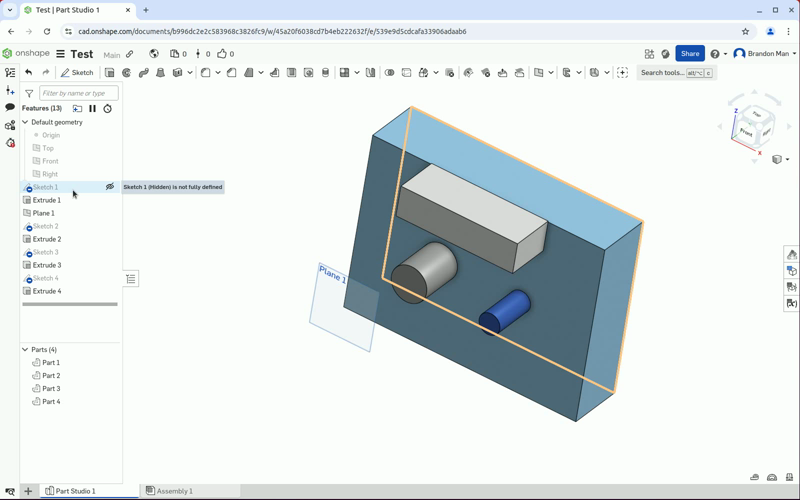
click(73, 189)